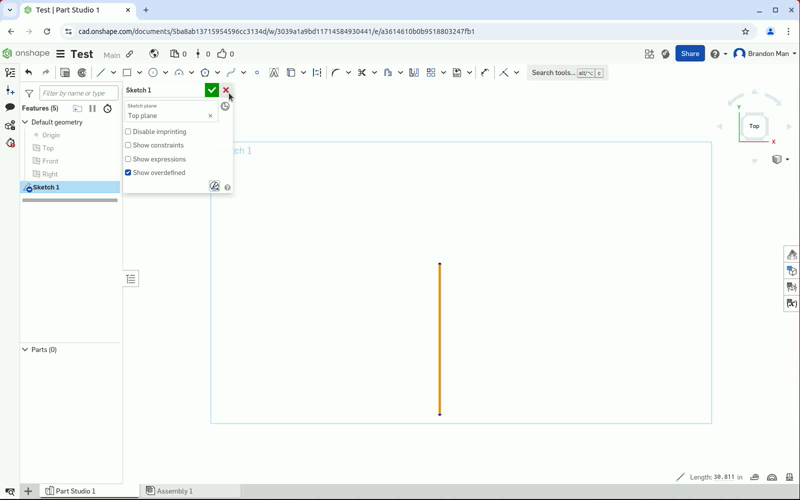
key(shift+h)
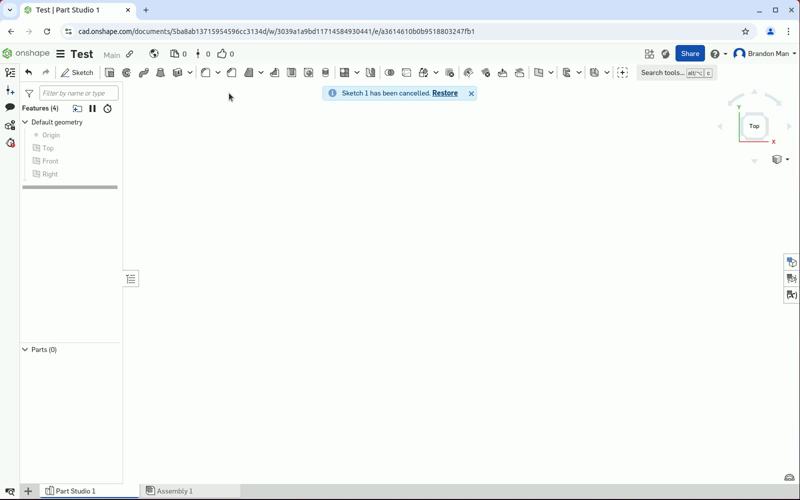
mouse_move(73, 352)
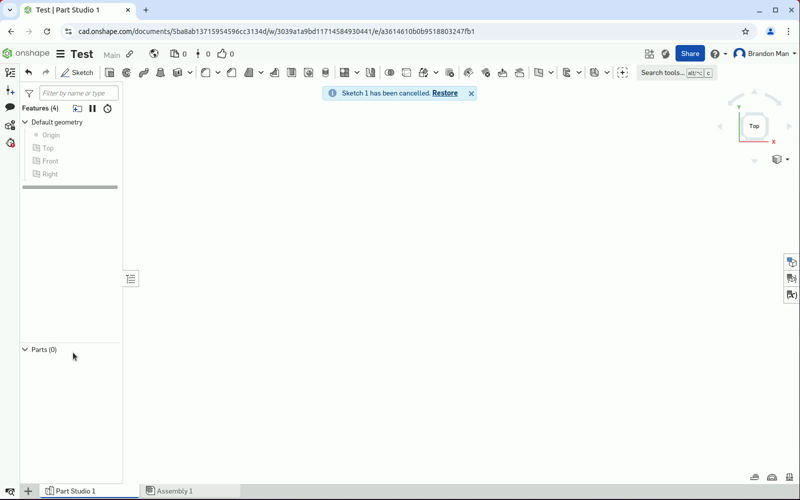
key(y)
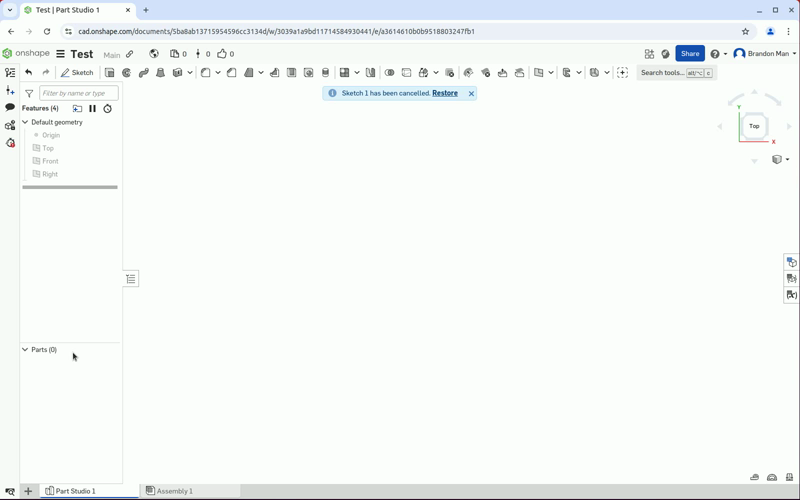
key(shift+p)
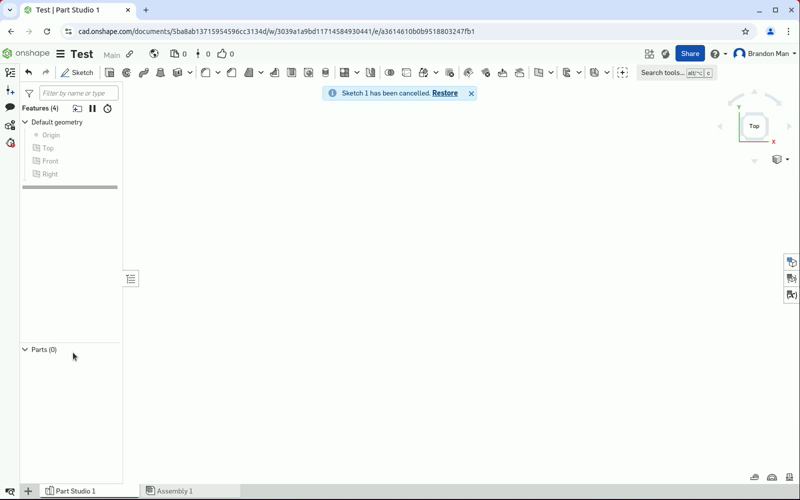
key(space)
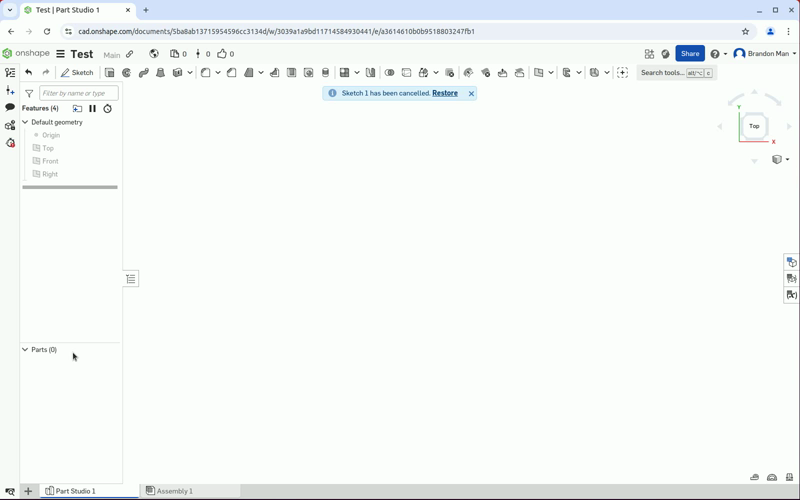
key_down(shift)
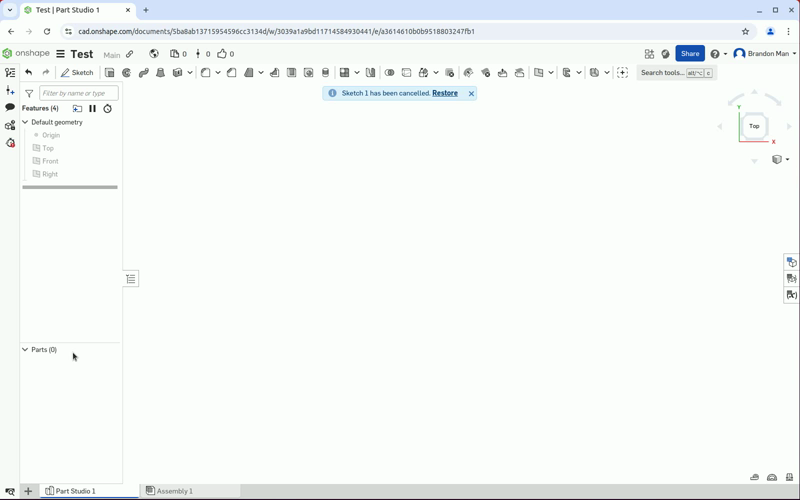
key(up)
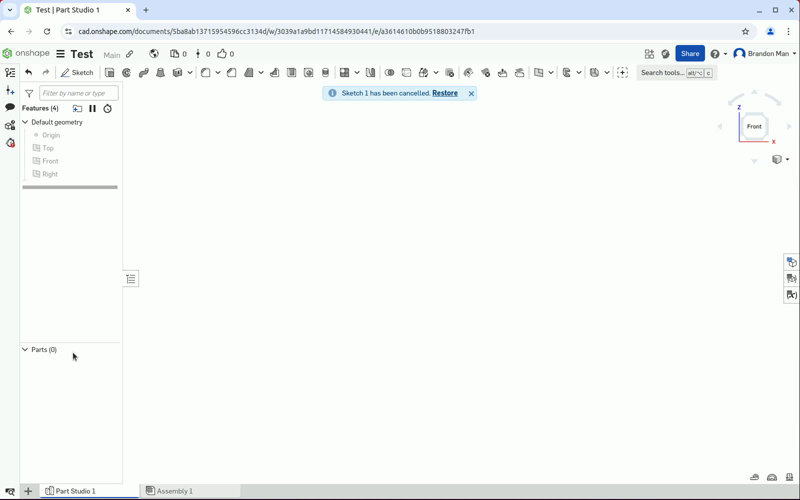
key_up(shift)
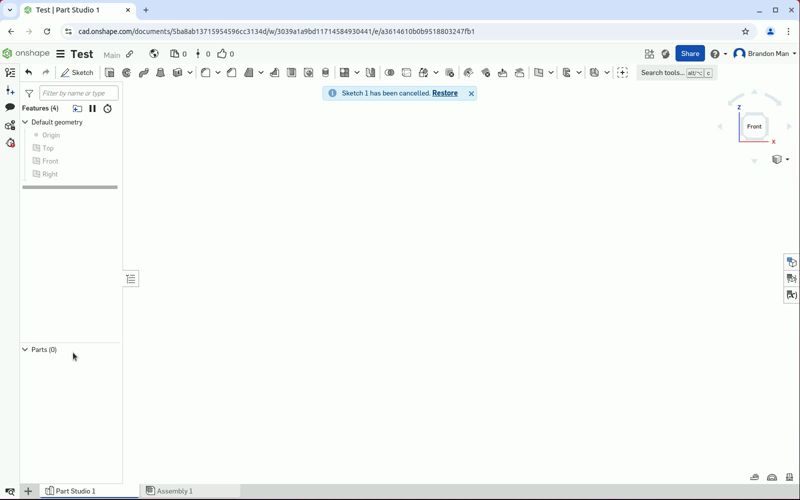
mouse_move(73, 352)
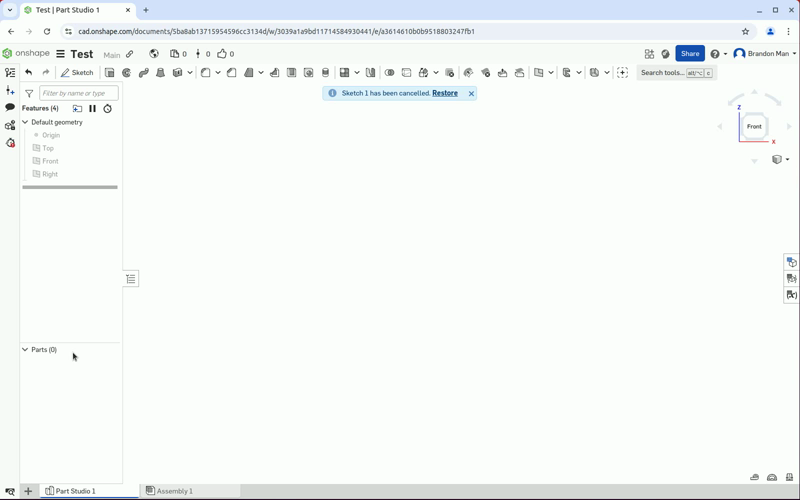
key(shift+y)
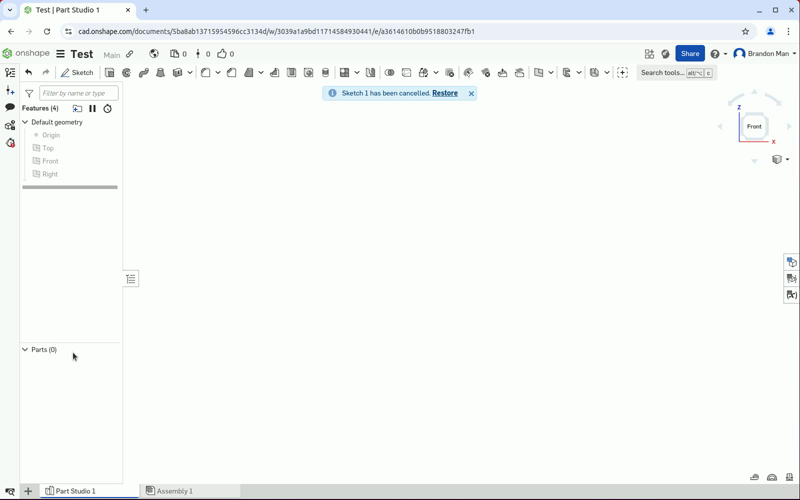
key(shift+s)
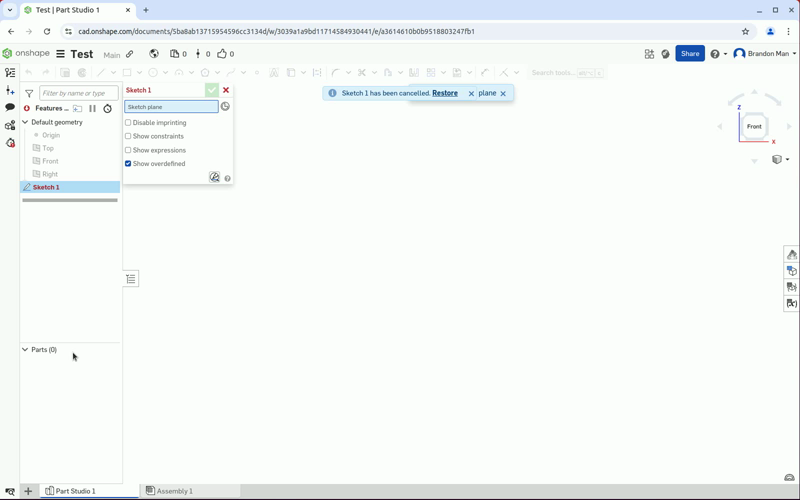
mouse_move(73, 163)
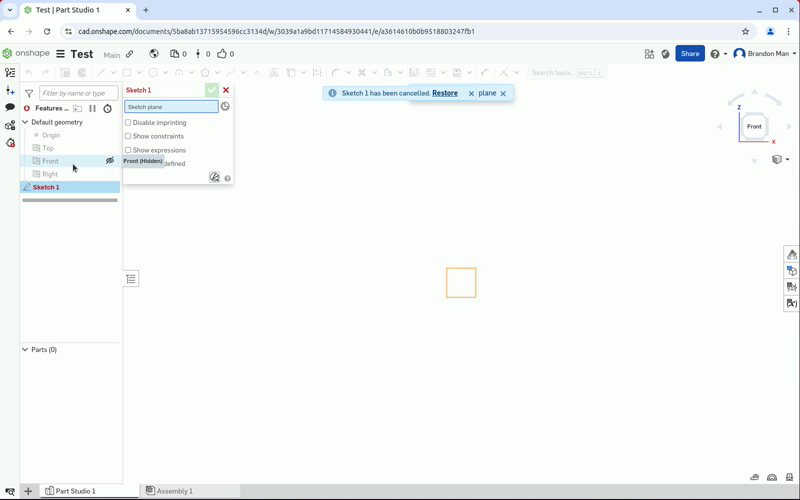
click(73, 163)
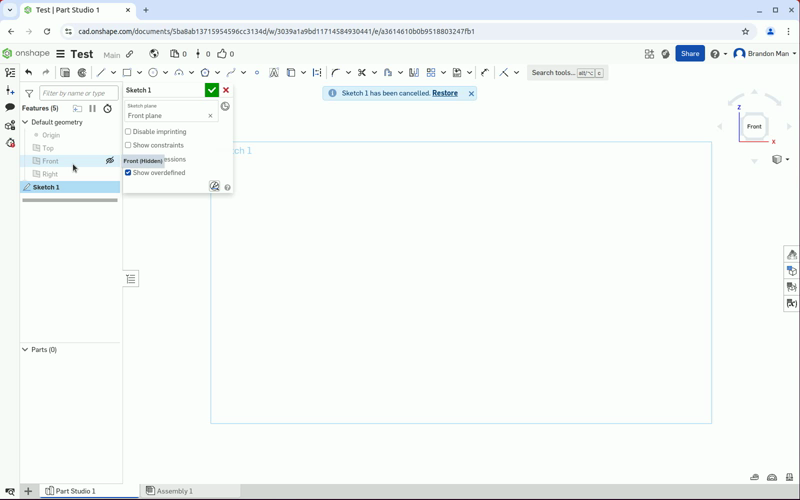
mouse_move(73, 352)
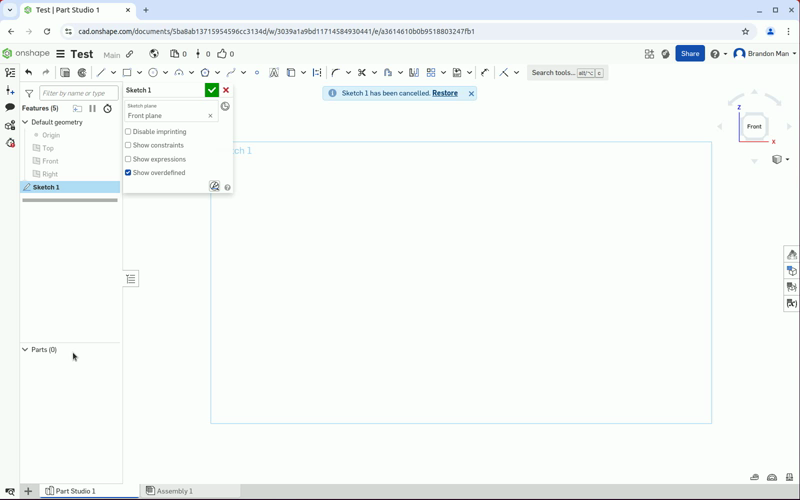
key(y)
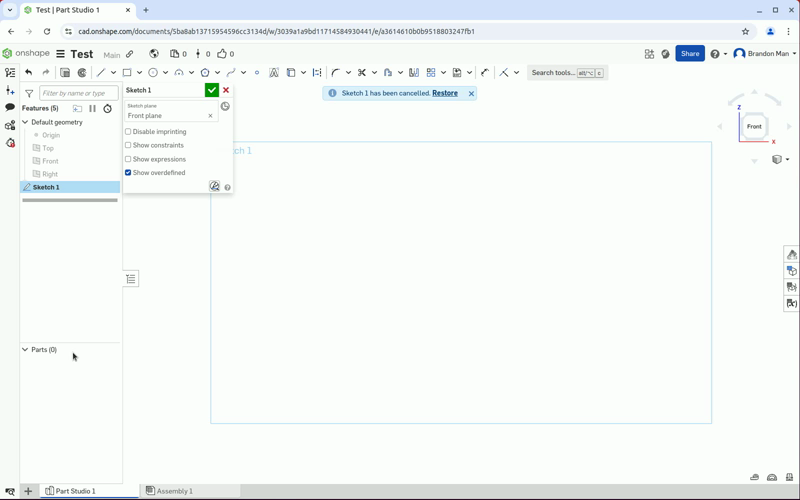
key(l)
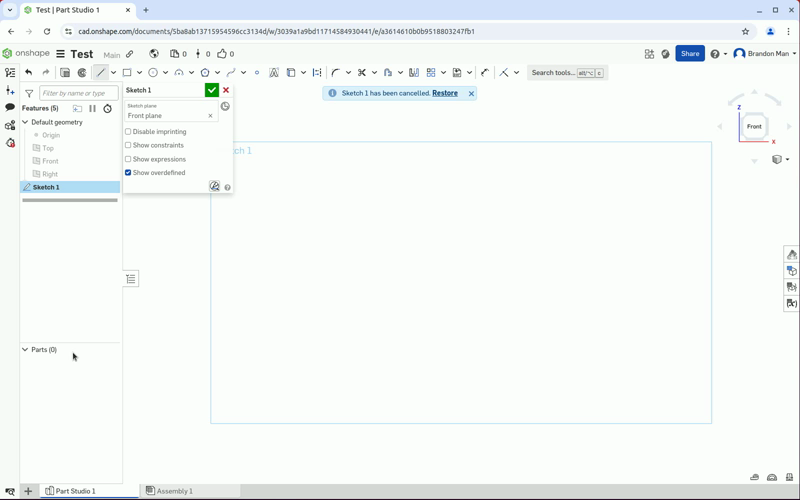
key_down(shift)
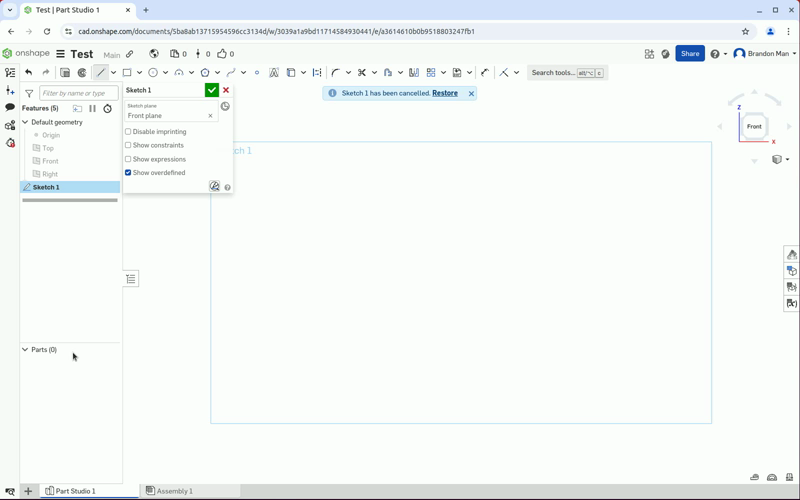
mouse_move(385, 282)
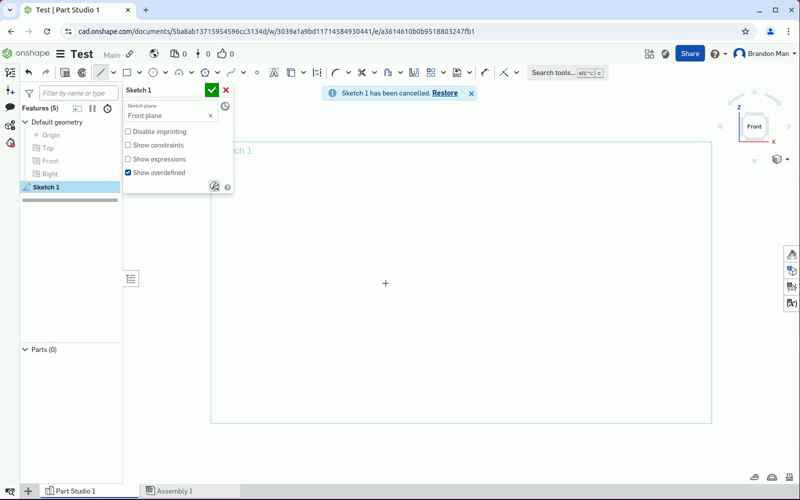
click(385, 282)
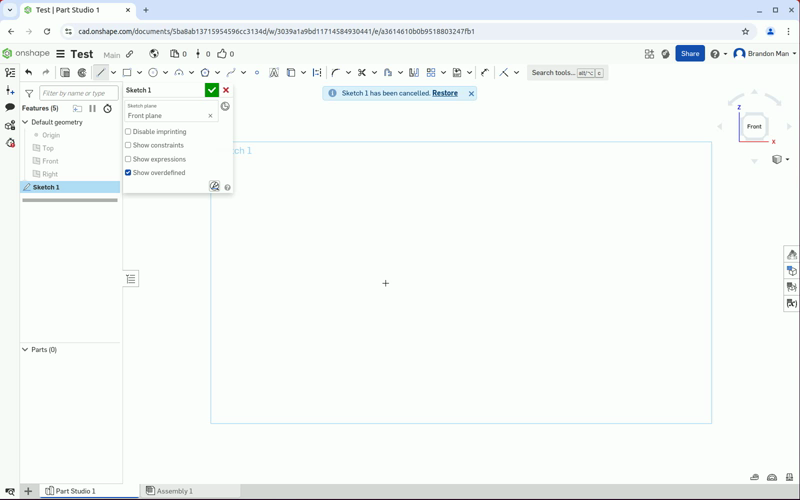
key_up(shift)
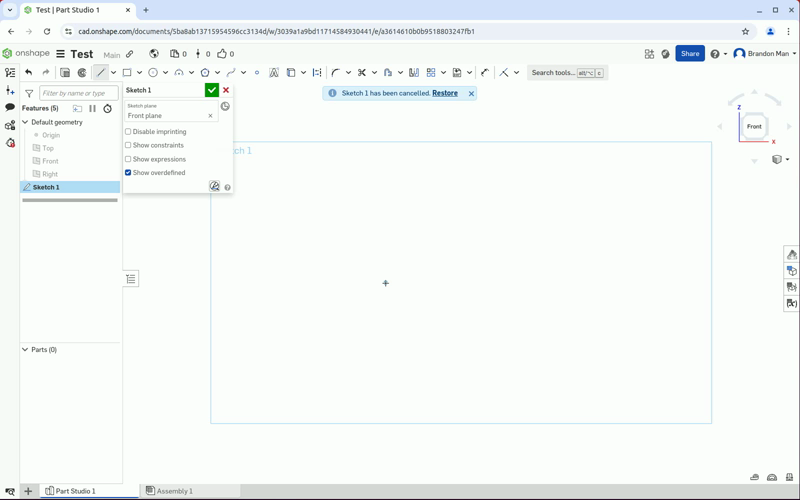
key_down(shift)
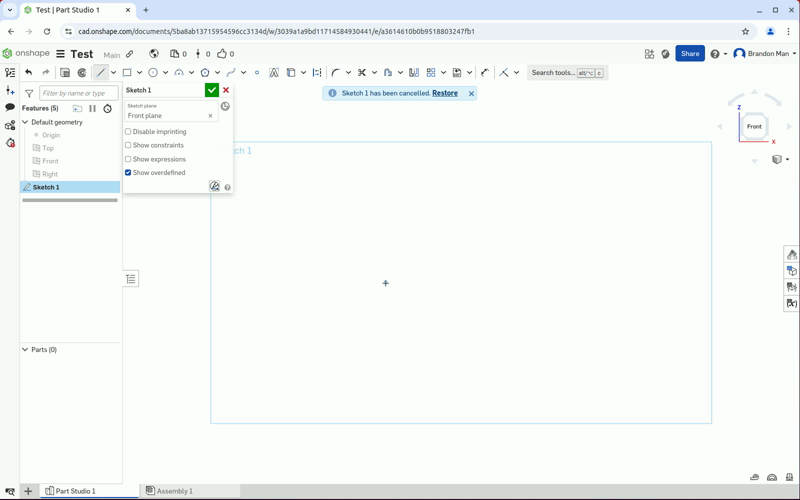
mouse_move(460, 282)
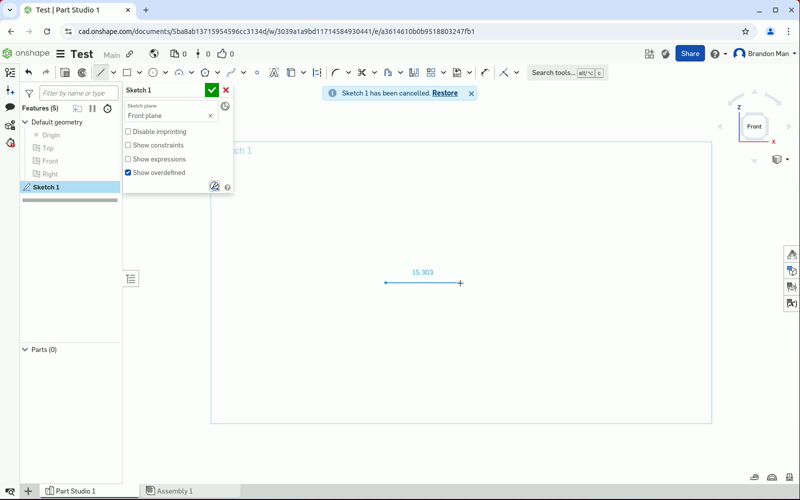
click(460, 282)
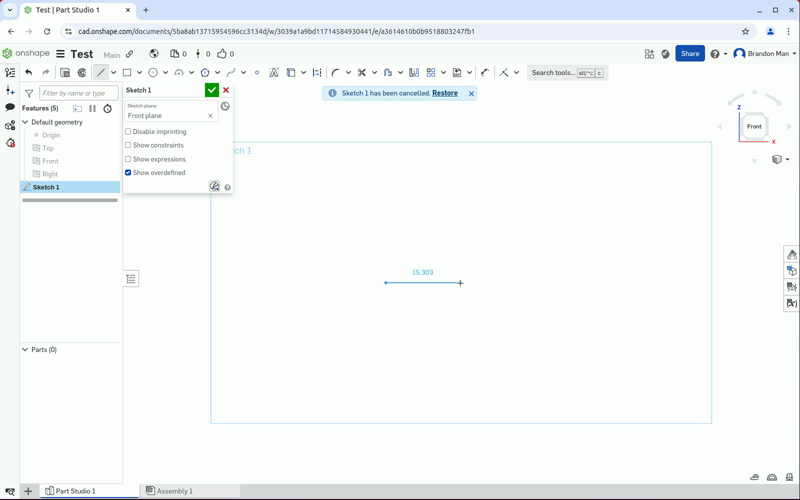
key_up(shift)
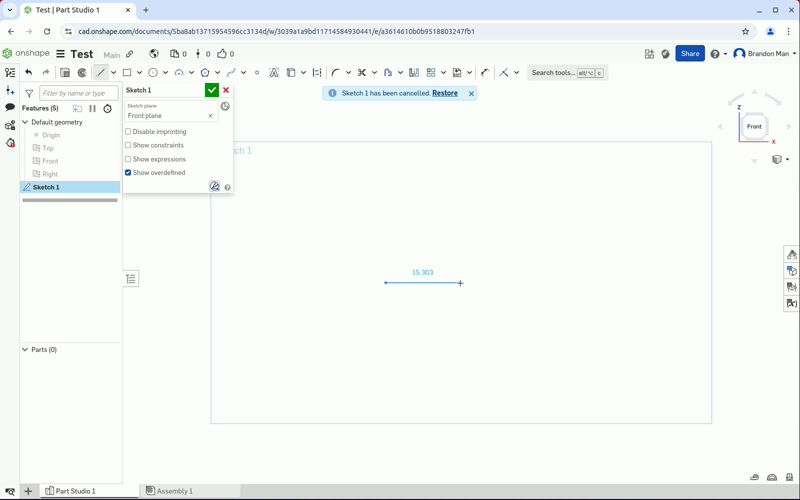
key_down(shift)
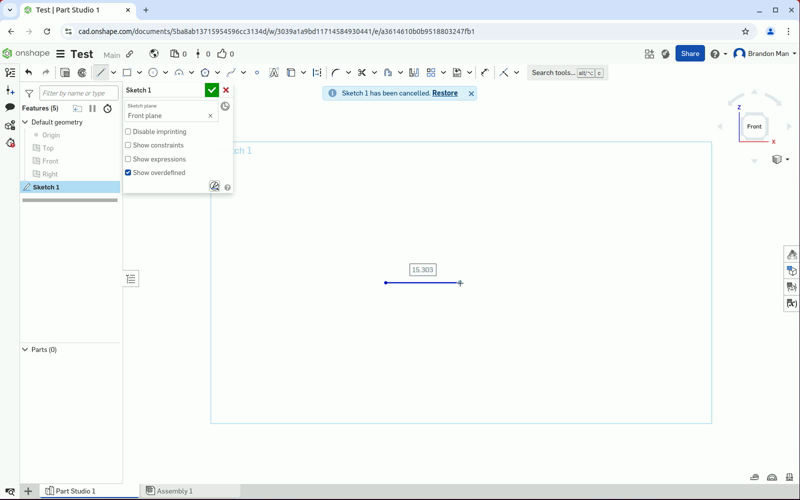
mouse_move(460, 170)
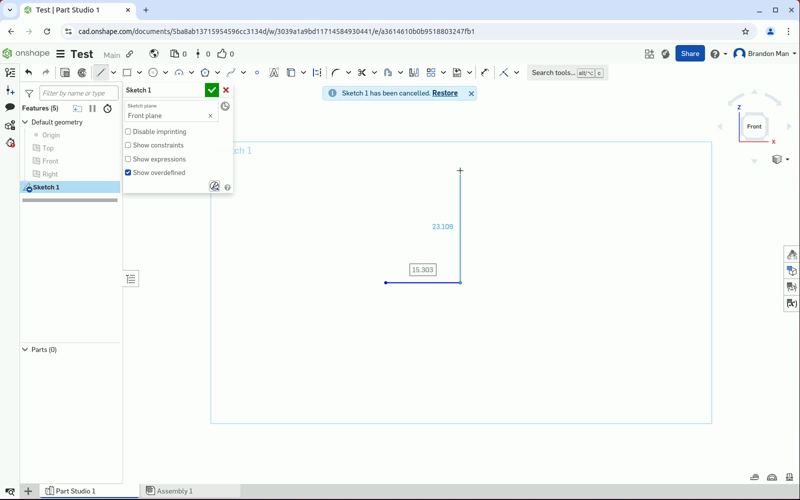
click(460, 170)
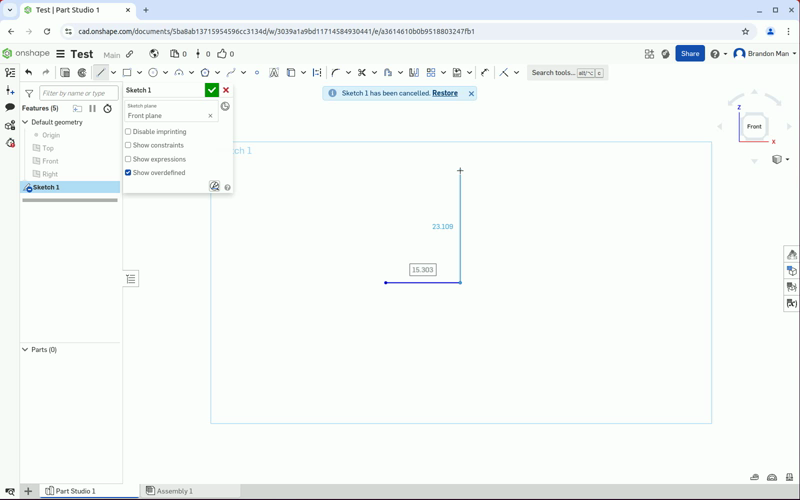
key_up(shift)
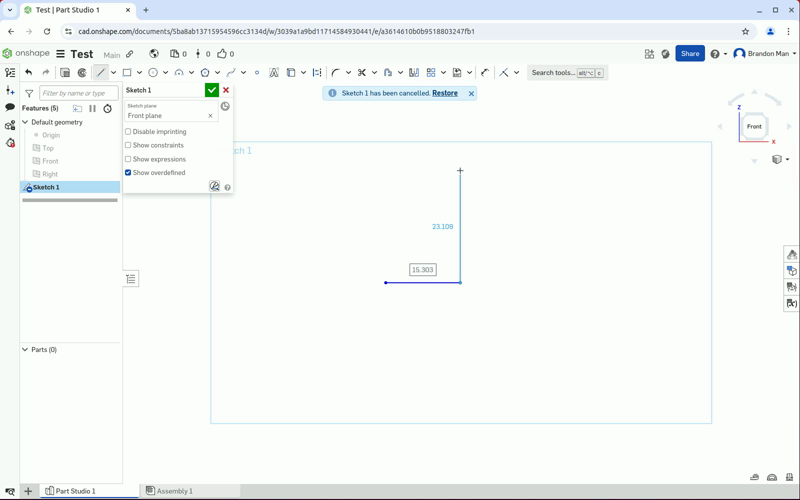
key_down(shift)
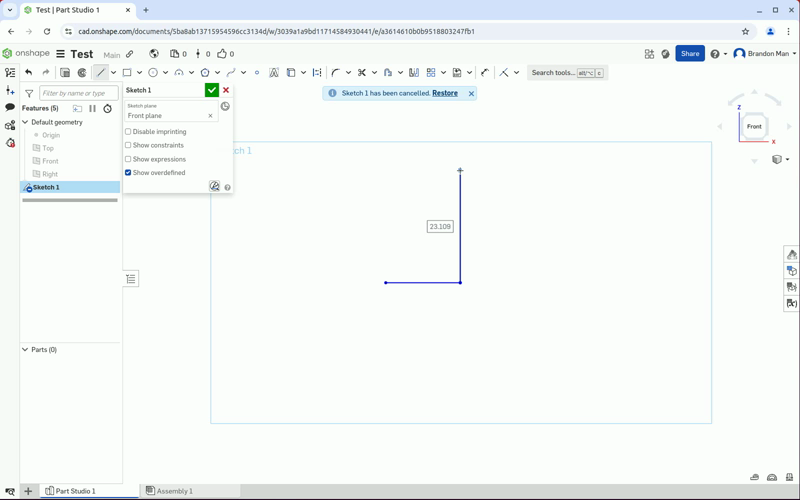
mouse_move(385, 170)
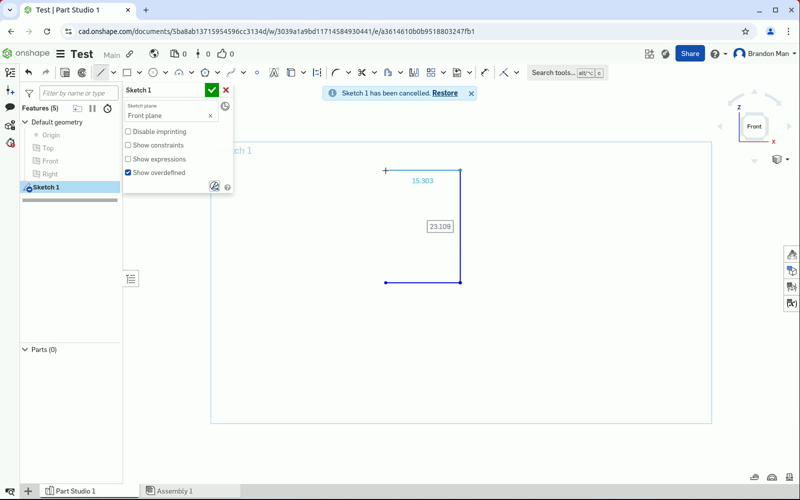
click(385, 170)
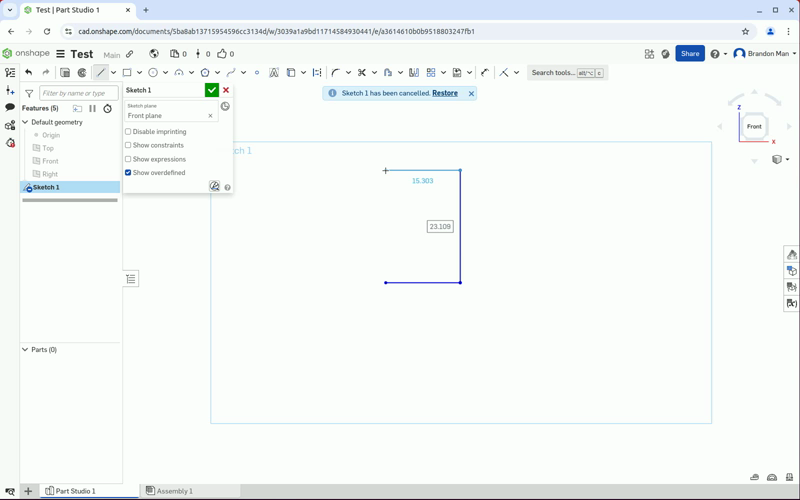
key_up(shift)
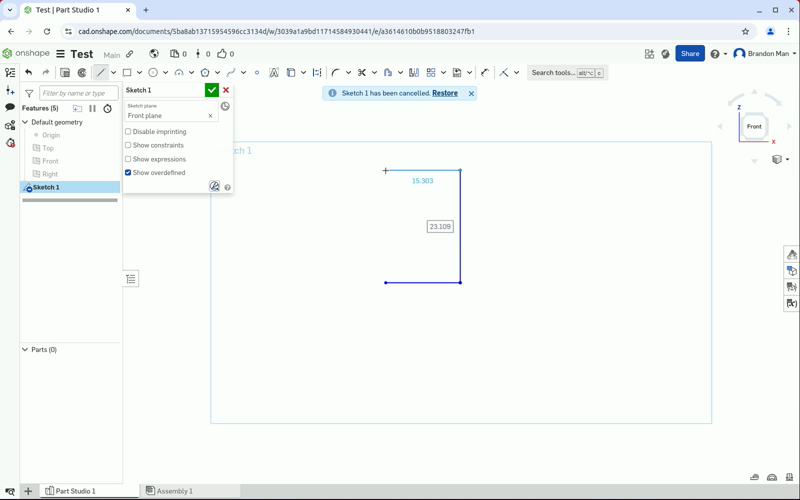
key_down(shift)
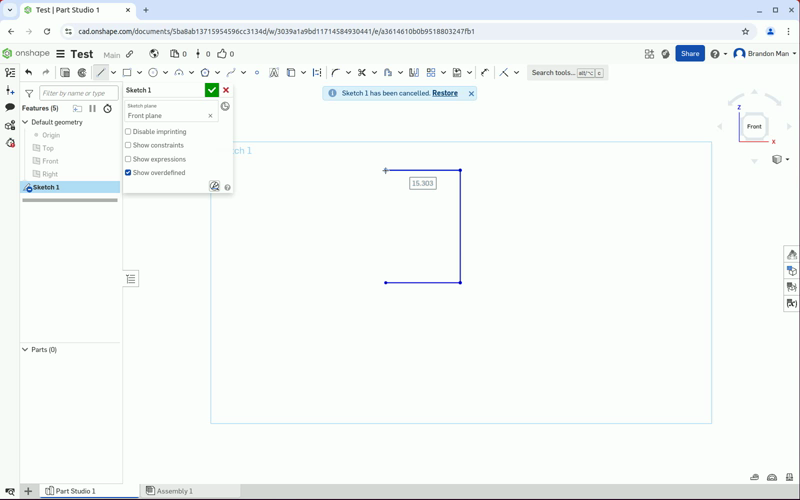
mouse_move(385, 282)
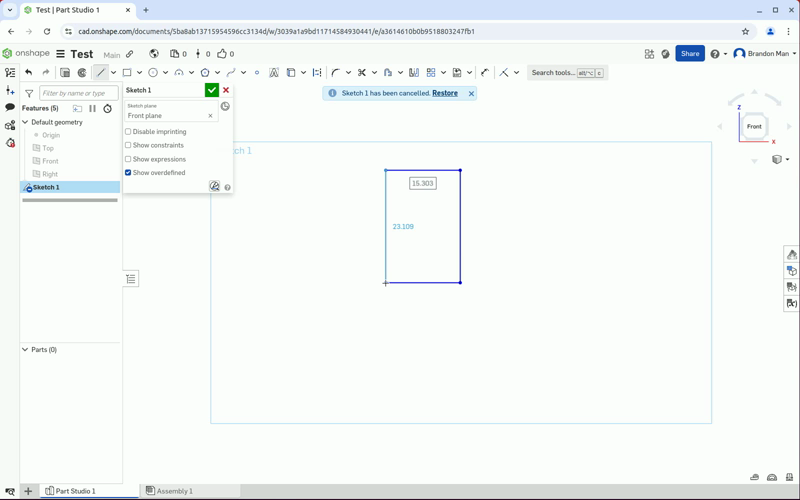
key_up(shift)
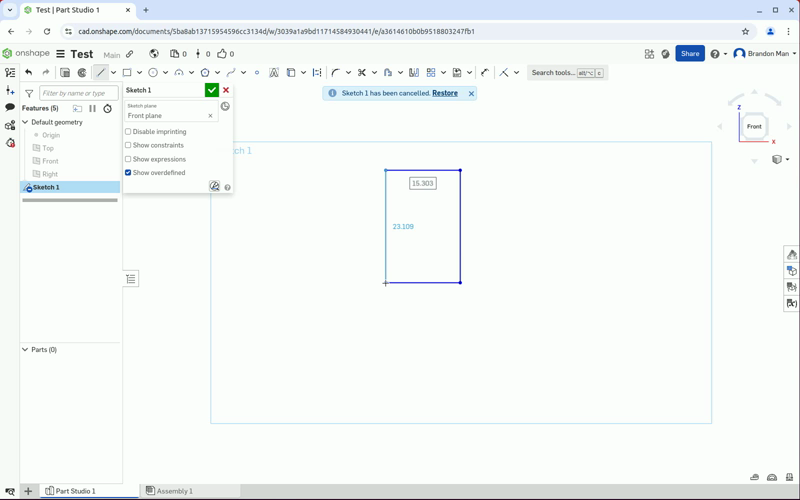
click(385, 282)
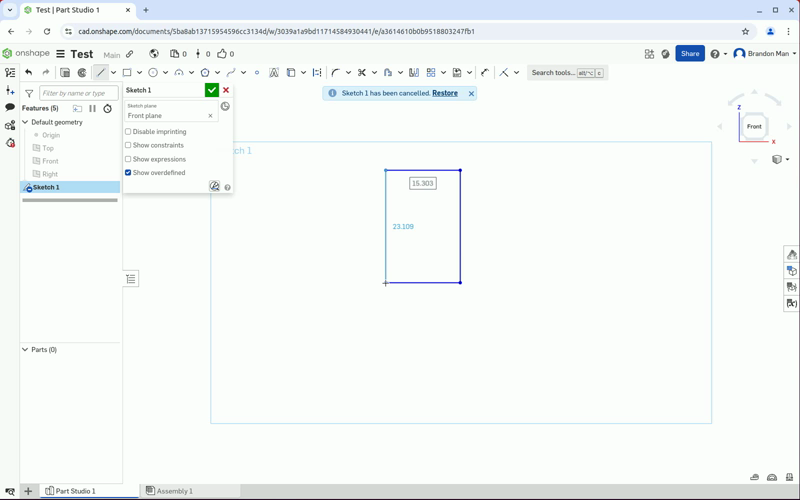
key(esc)
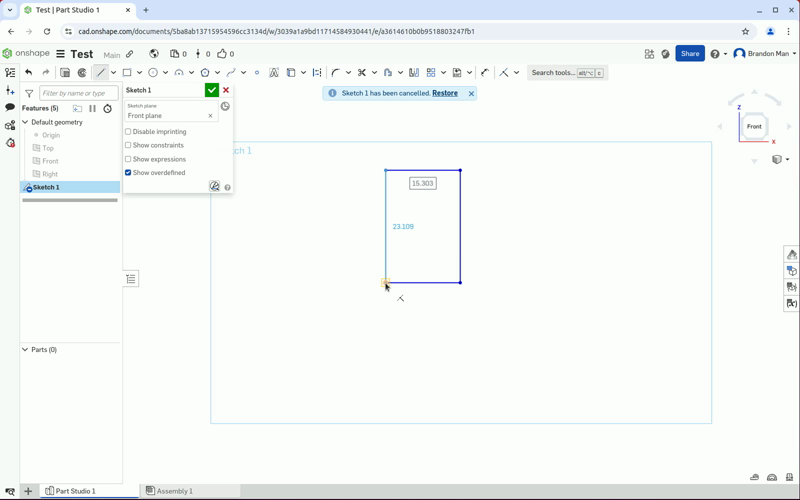
mouse_move(449, 265)
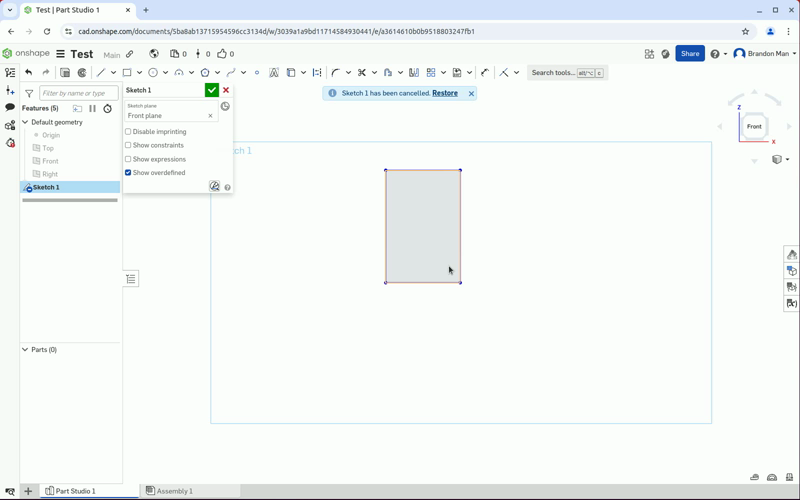
click(449, 265)
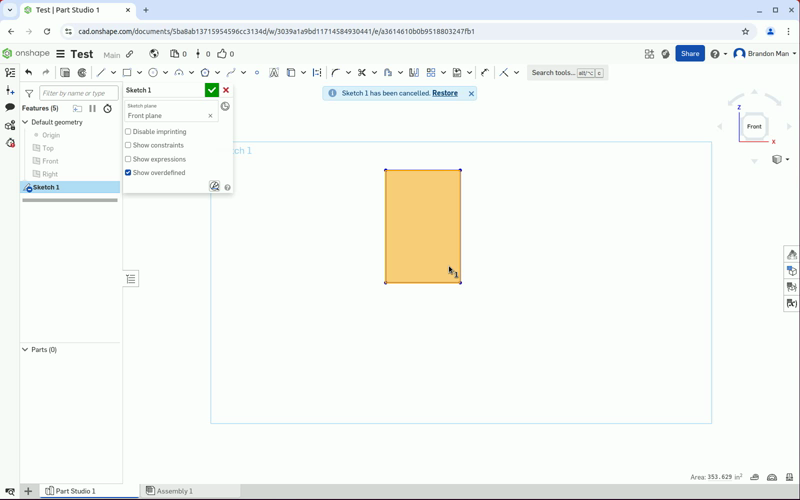
mouse_move(73, 352)
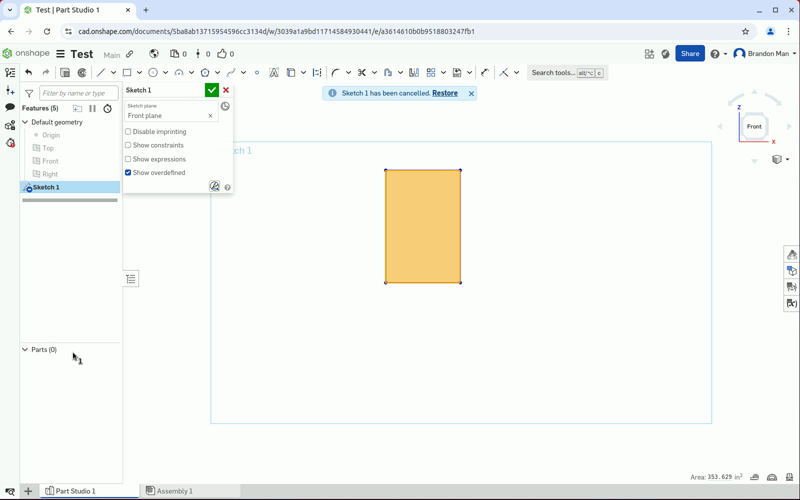
key(shift+y)
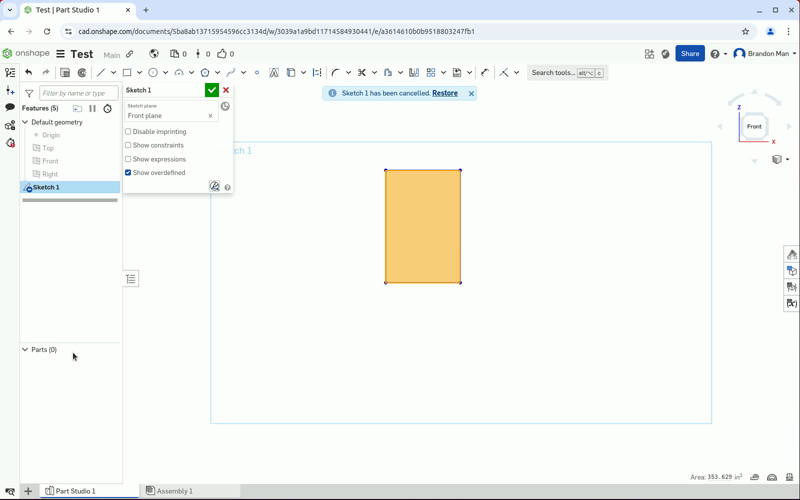
key(shift+e)
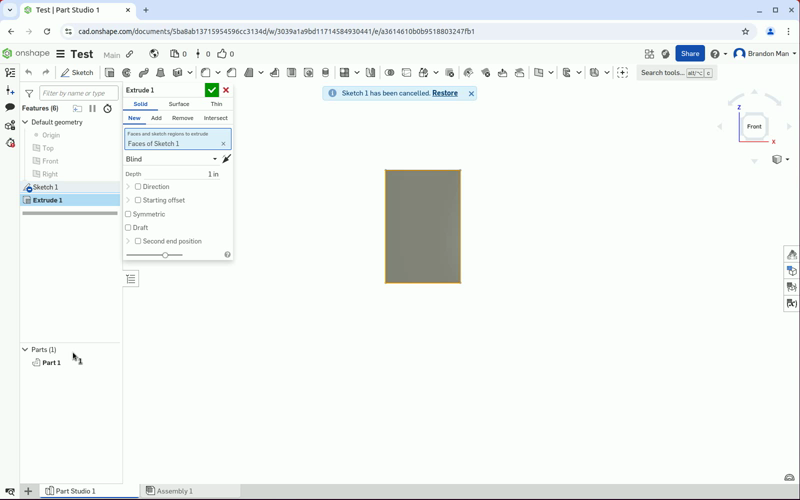
mouse_move(143, 106)
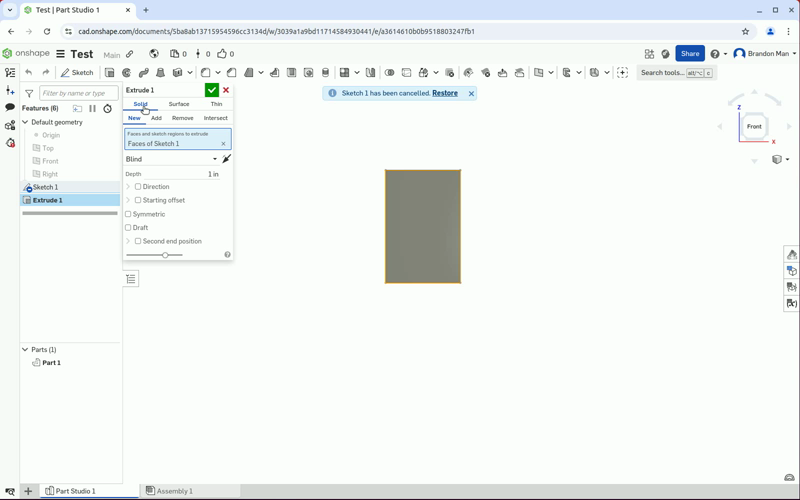
click(143, 106)
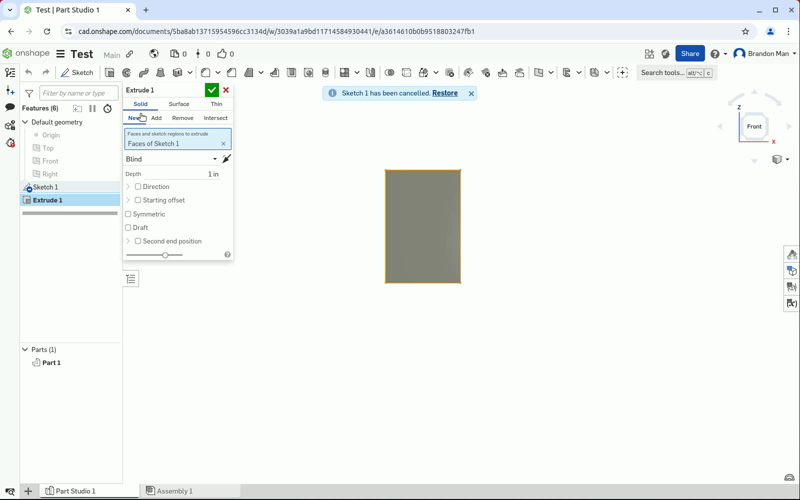
mouse_move(137, 120)
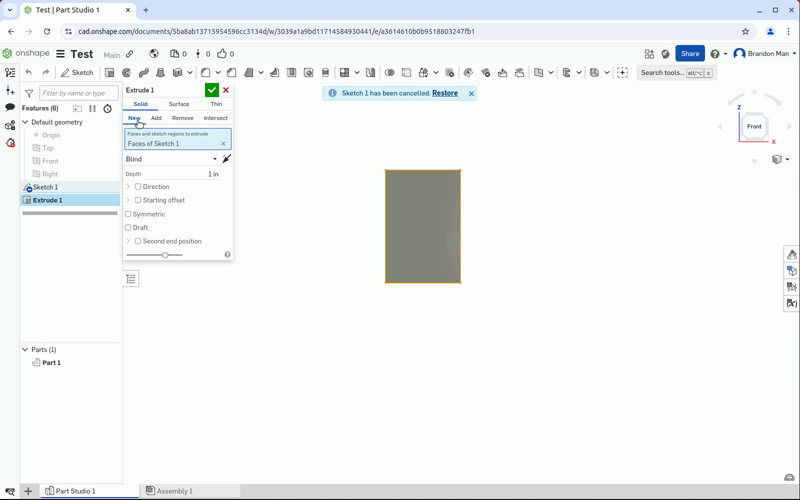
click(137, 120)
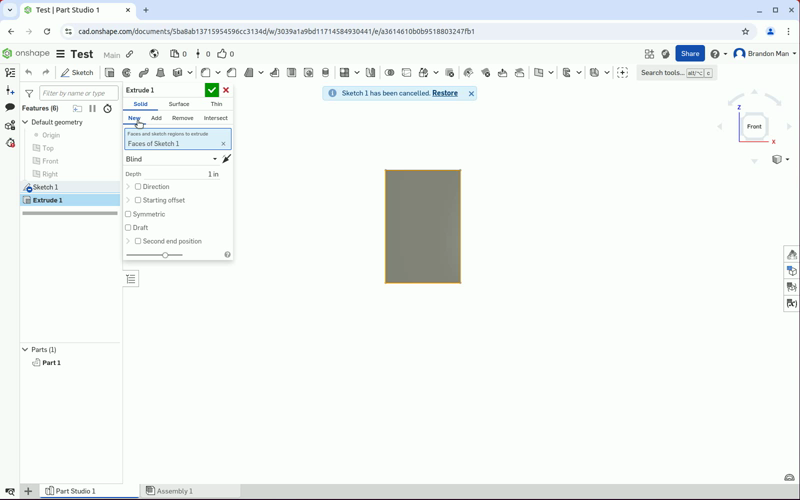
key(tab, 4)
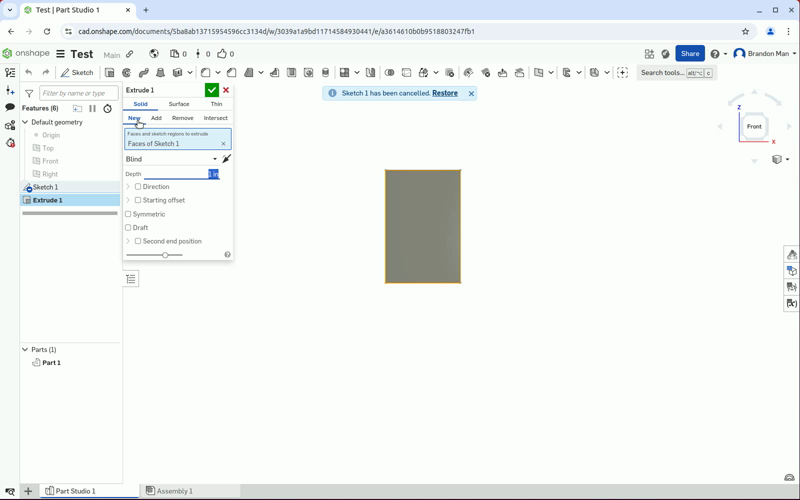
text(7.703)
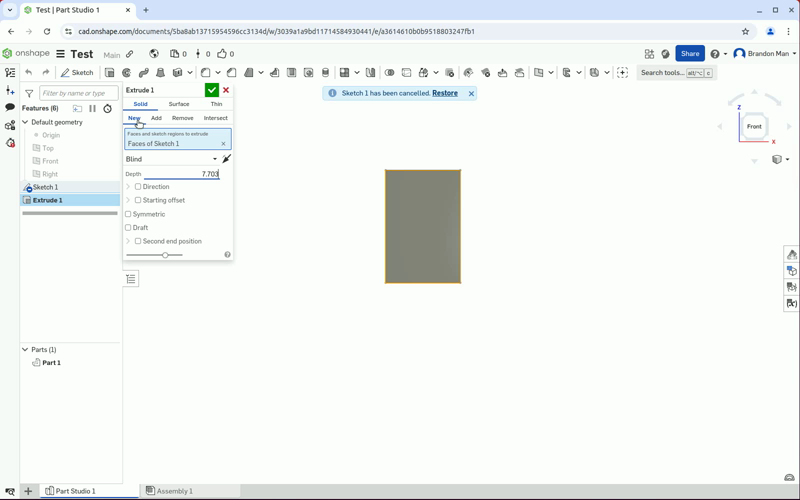
key(enter)
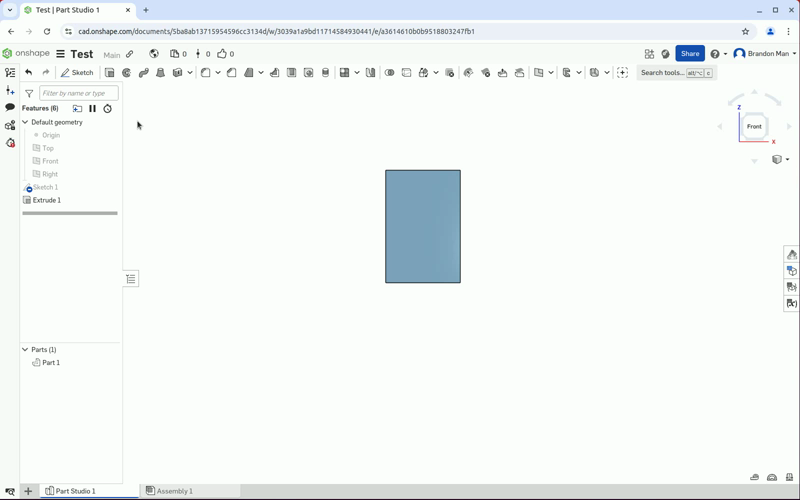
key(shift+h)
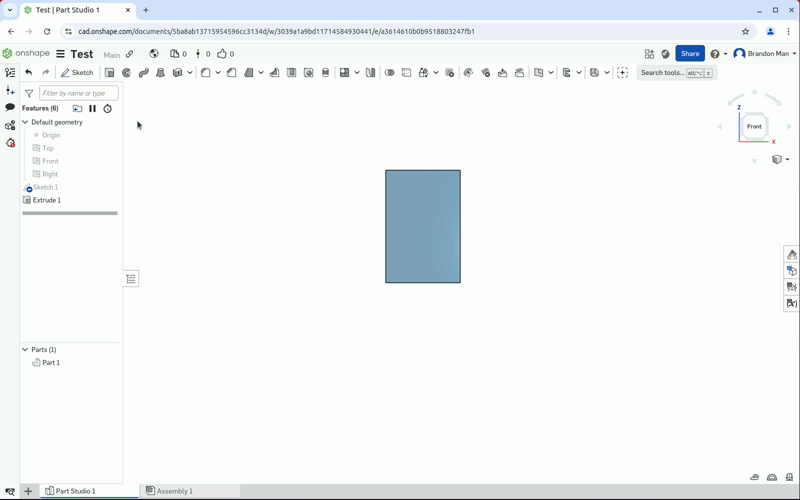
key(shift+h)
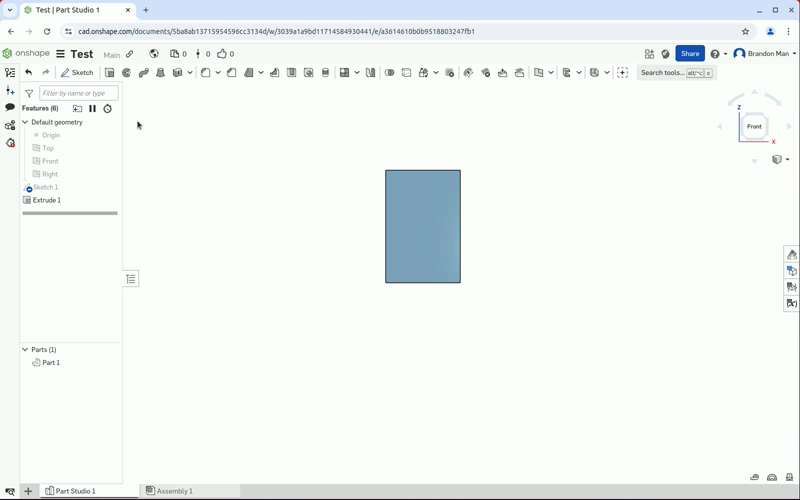
mouse_move(73, 189)
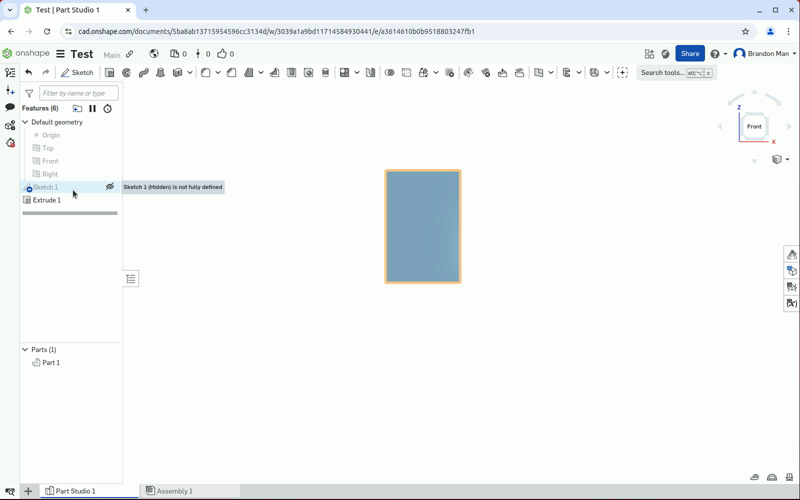
click(73, 189)
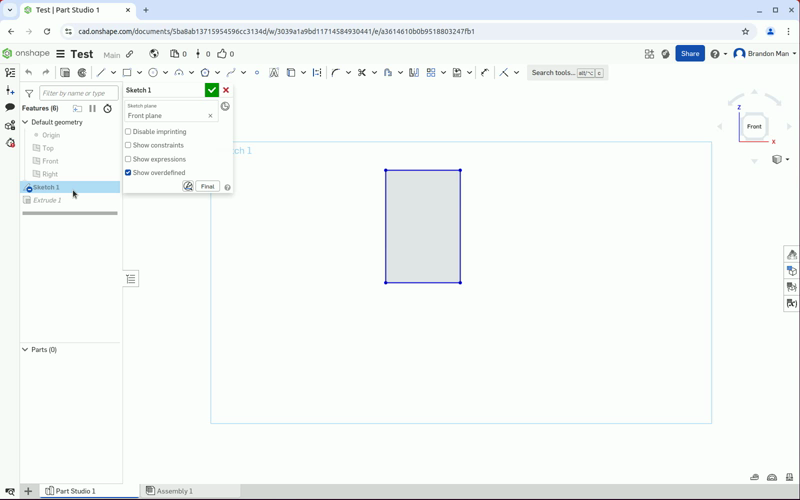
mouse_move(229, 92)
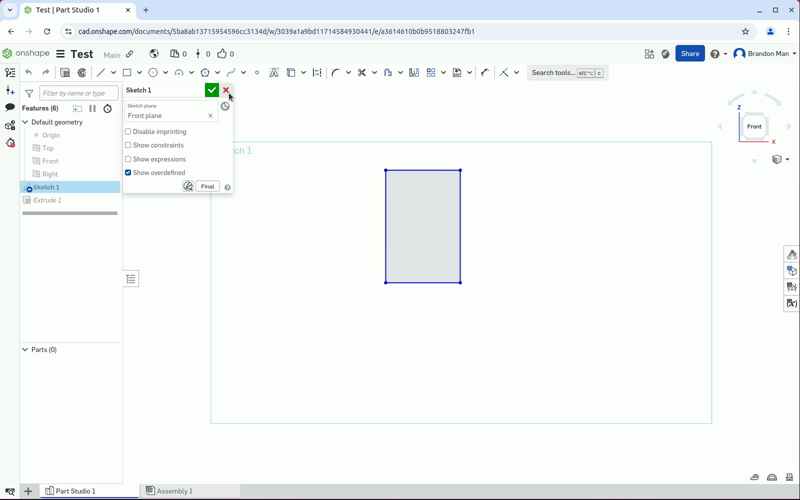
click(229, 92)
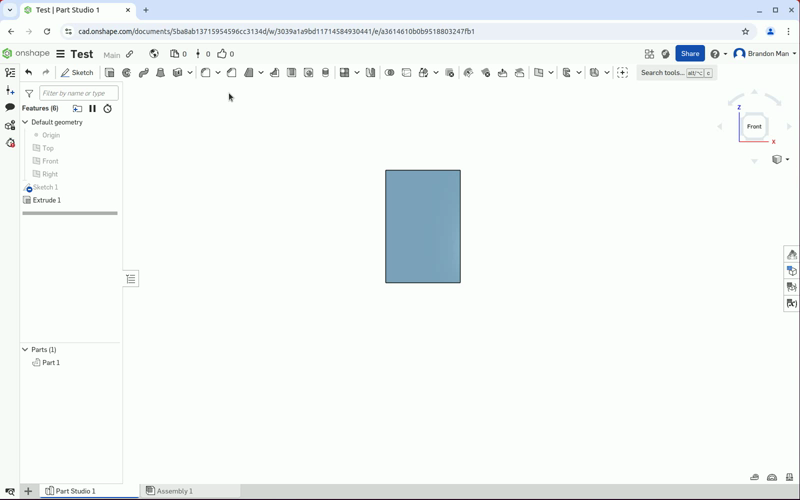
mouse_move(541, 75)
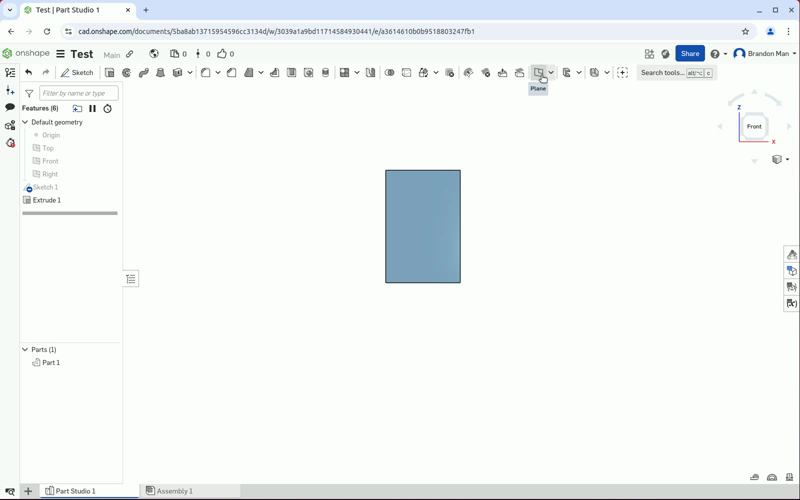
click(541, 75)
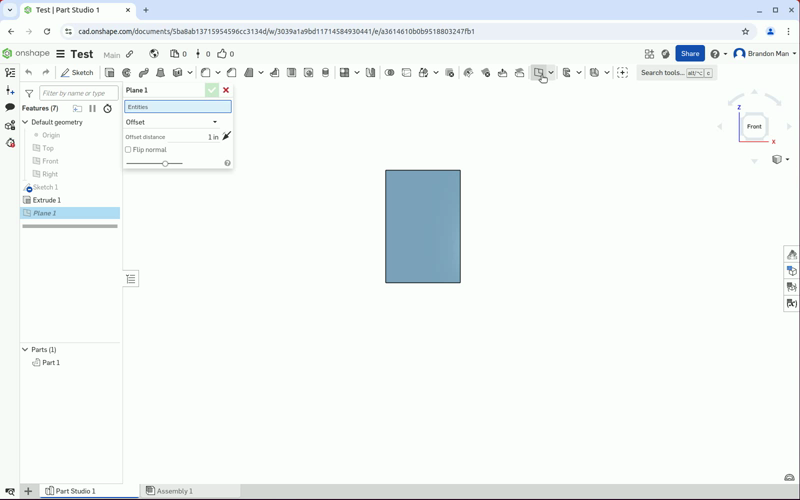
mouse_move(73, 163)
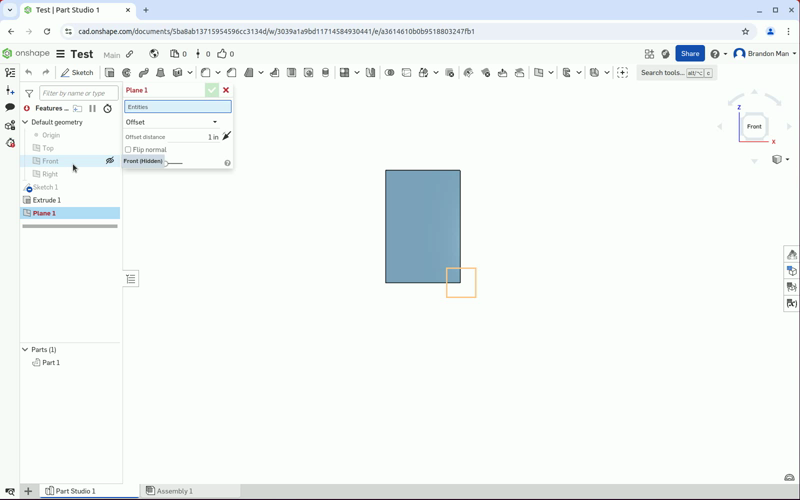
click(73, 163)
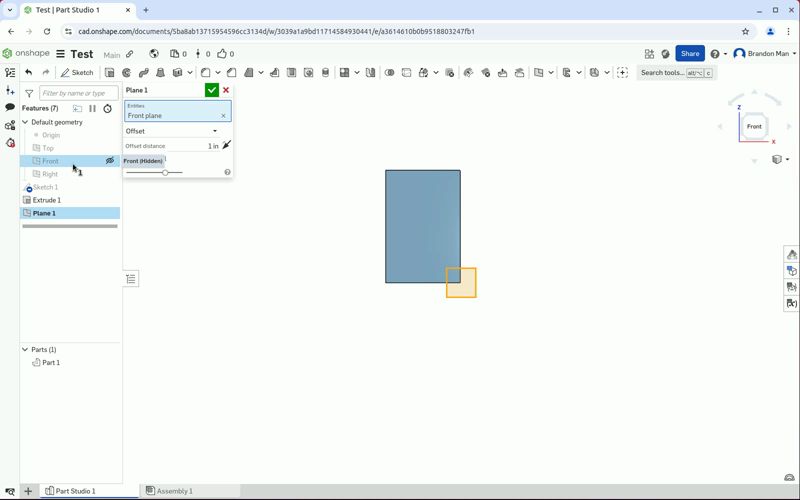
key(tab, 2)
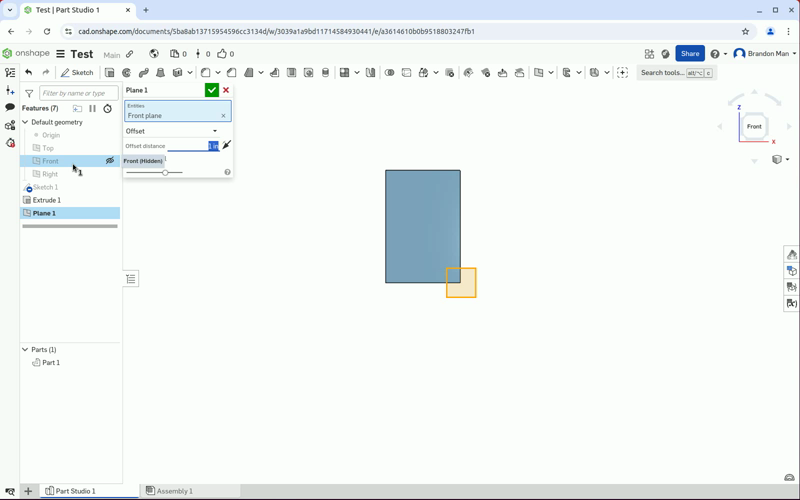
text(7.703)
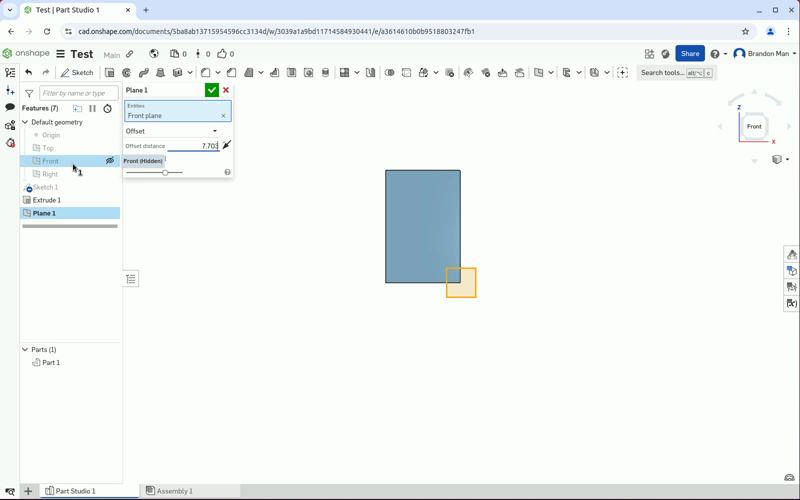
key(enter, 2)
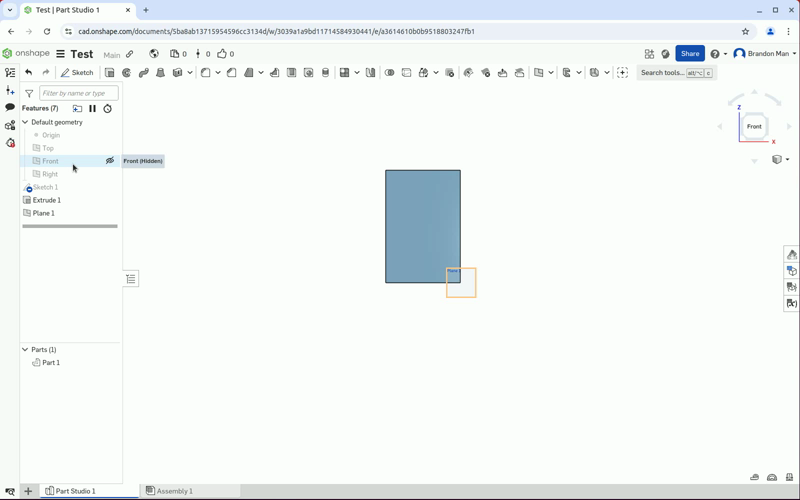
key(shift+s)
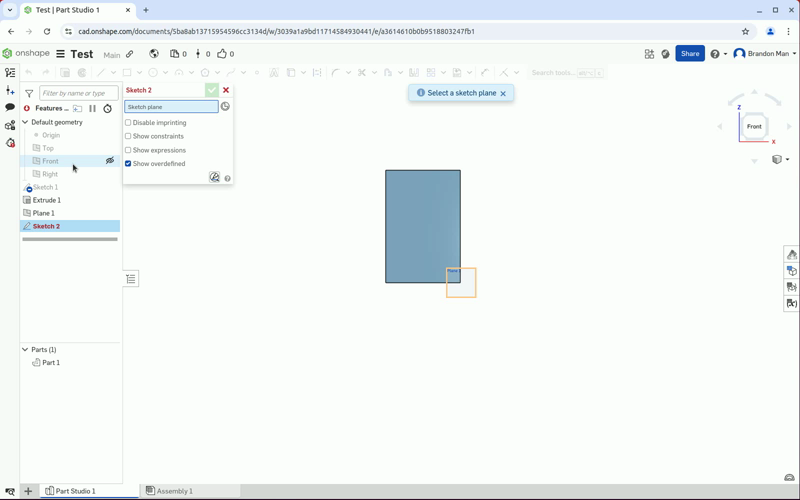
mouse_move(73, 215)
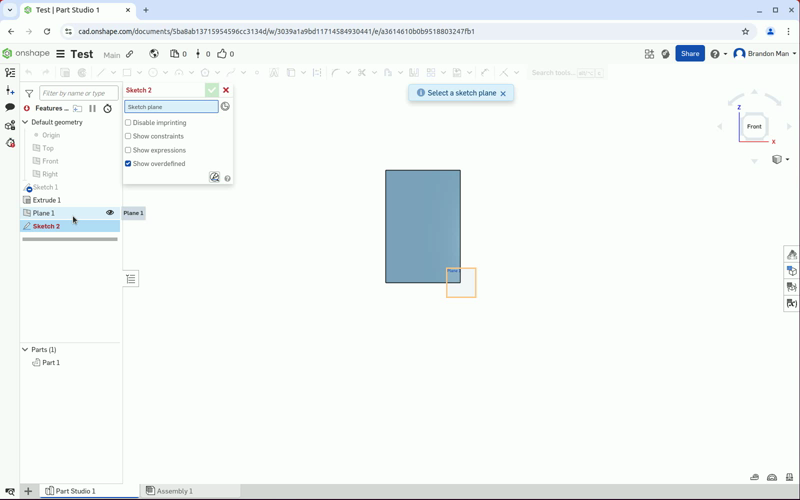
click(73, 215)
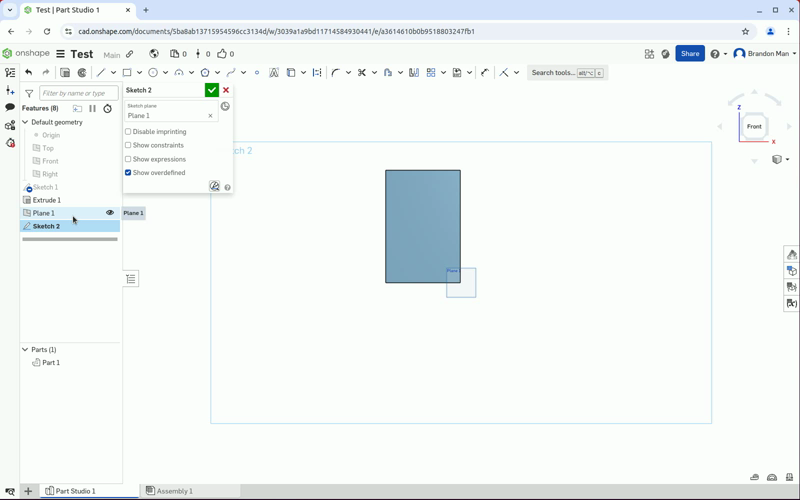
mouse_move(73, 352)
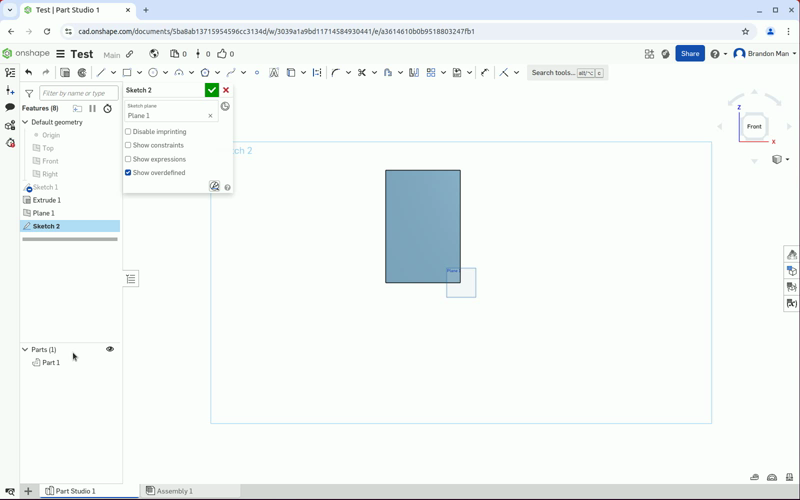
key(y)
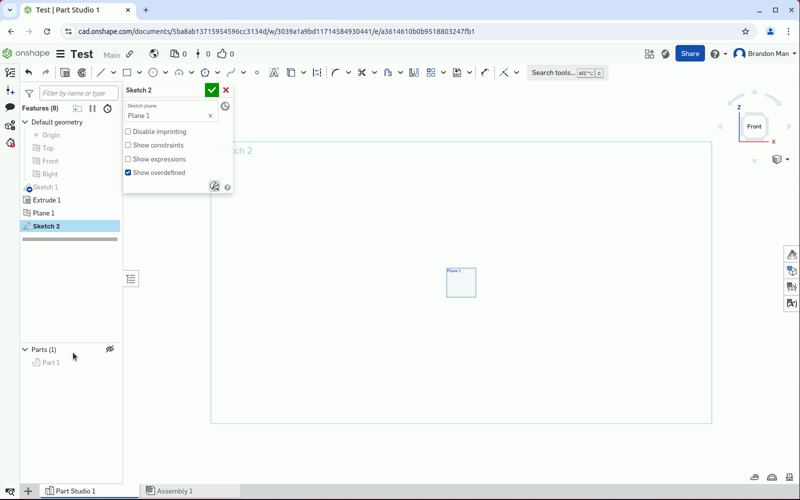
key(l)
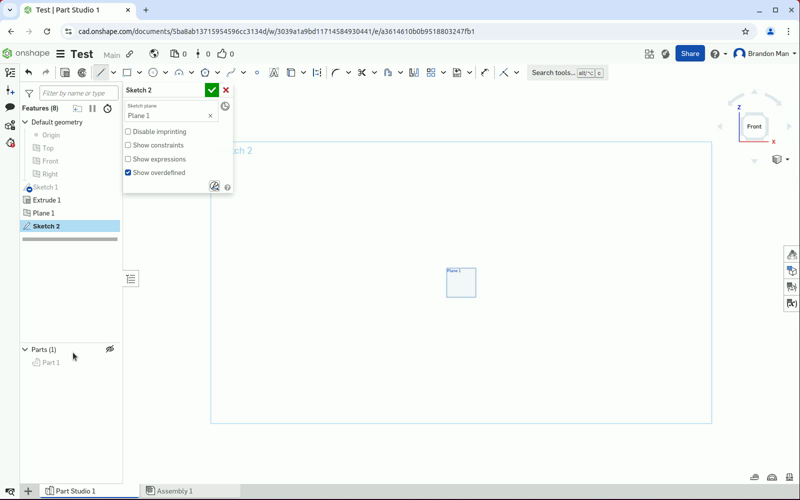
key_down(shift)
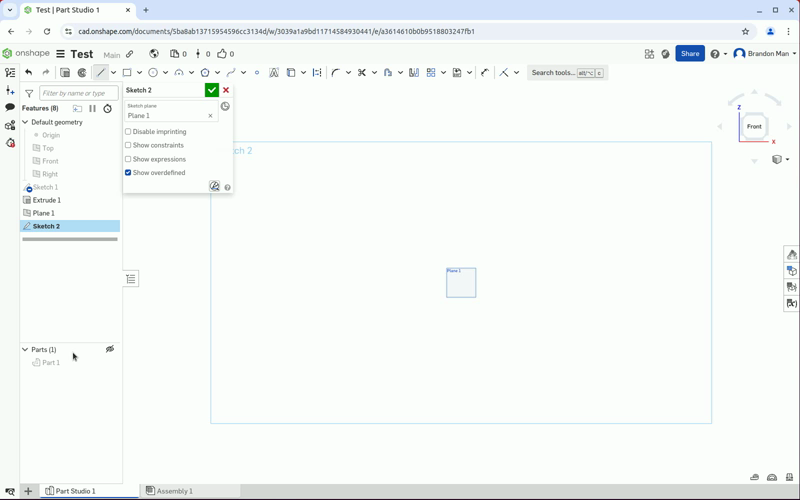
mouse_move(390, 278)
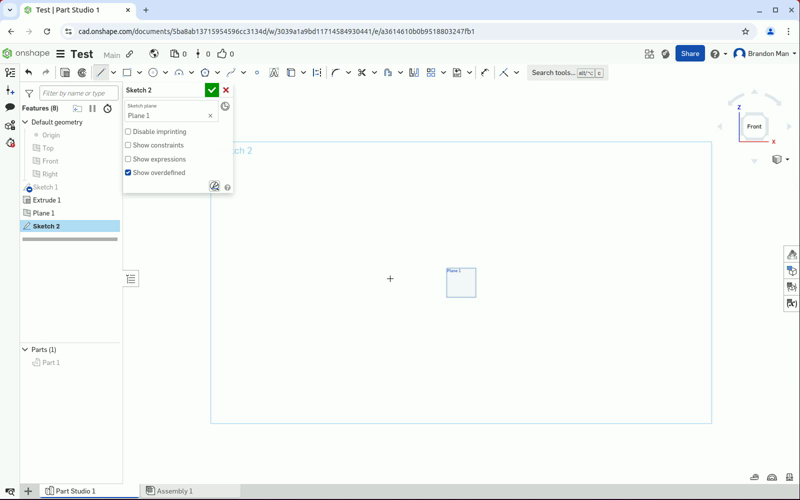
click(390, 278)
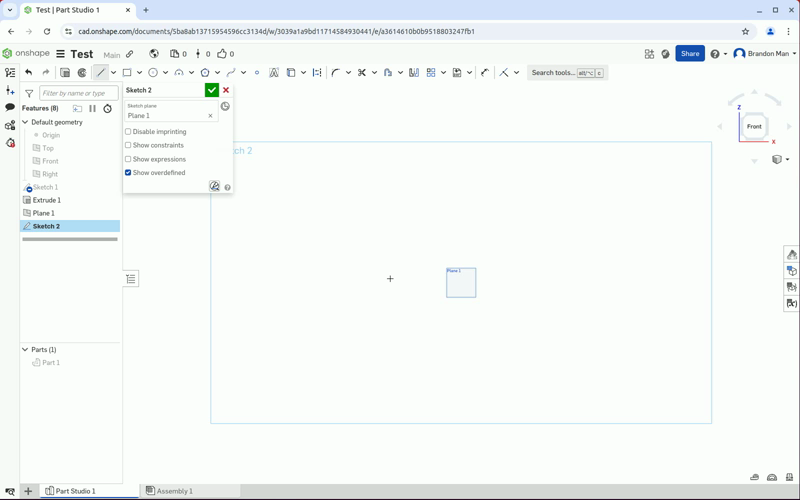
key_up(shift)
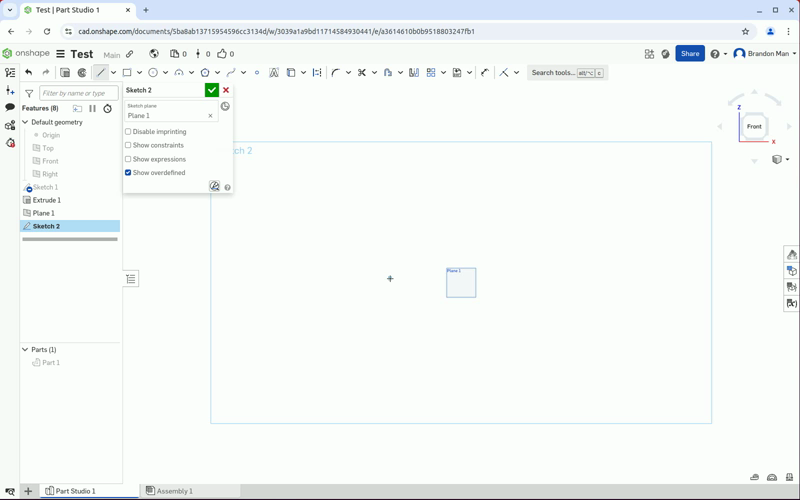
key_down(shift)
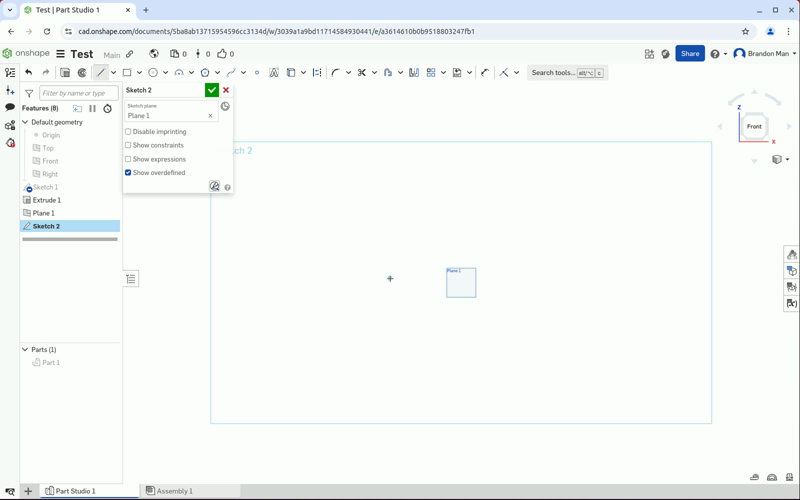
mouse_move(455, 278)
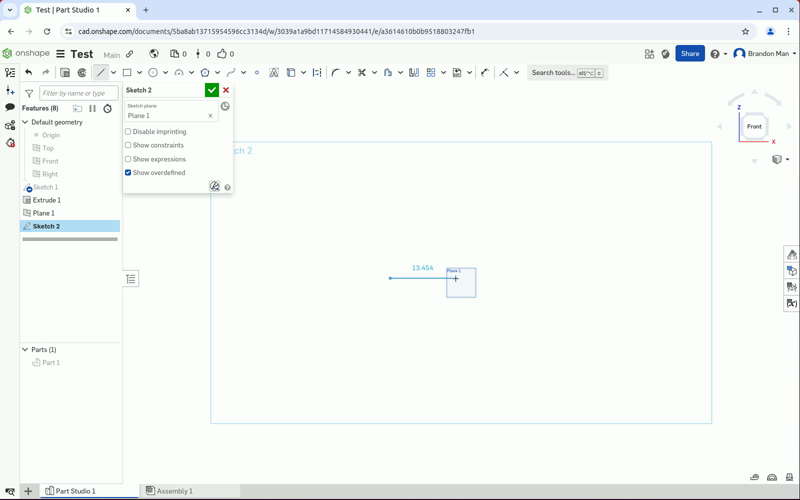
click(455, 278)
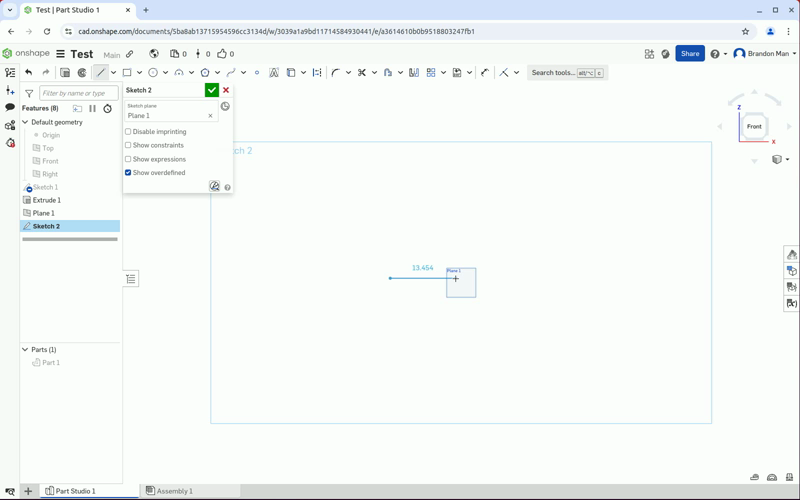
key_up(shift)
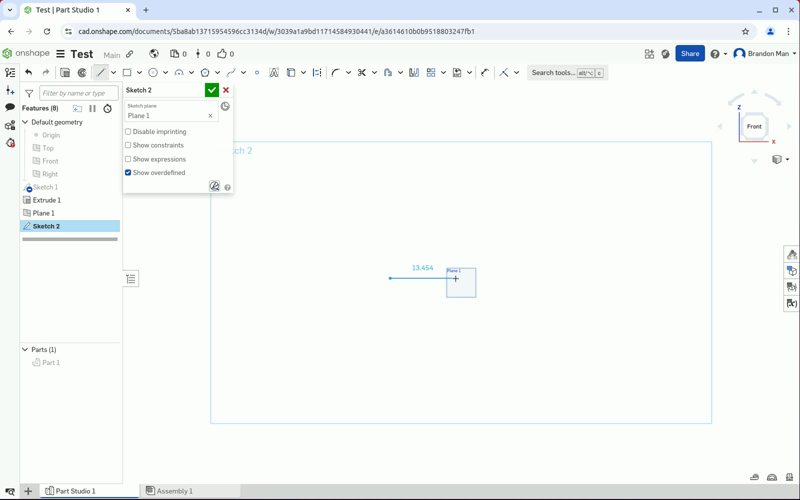
key_down(shift)
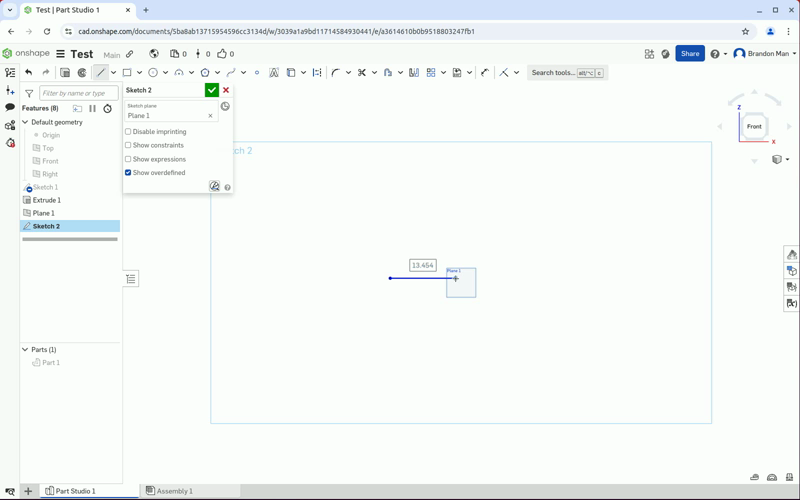
mouse_move(455, 174)
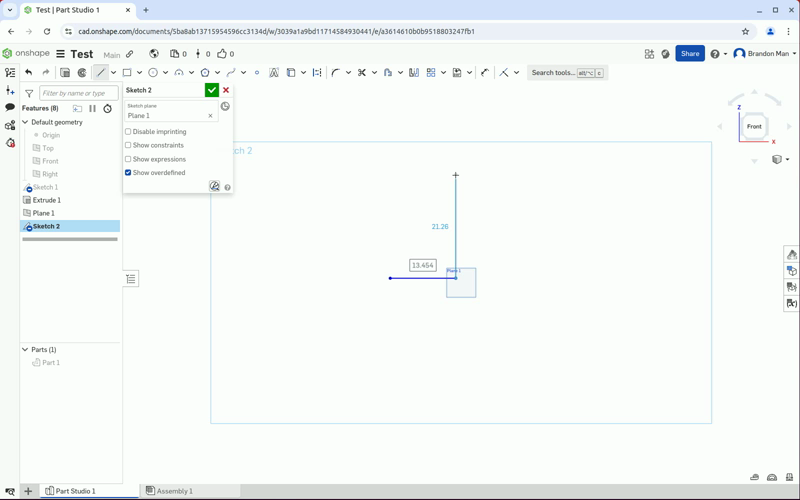
click(455, 174)
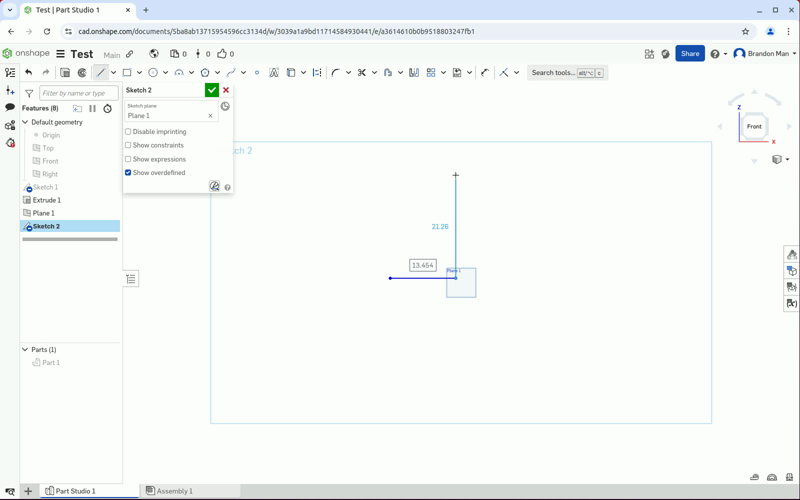
key_up(shift)
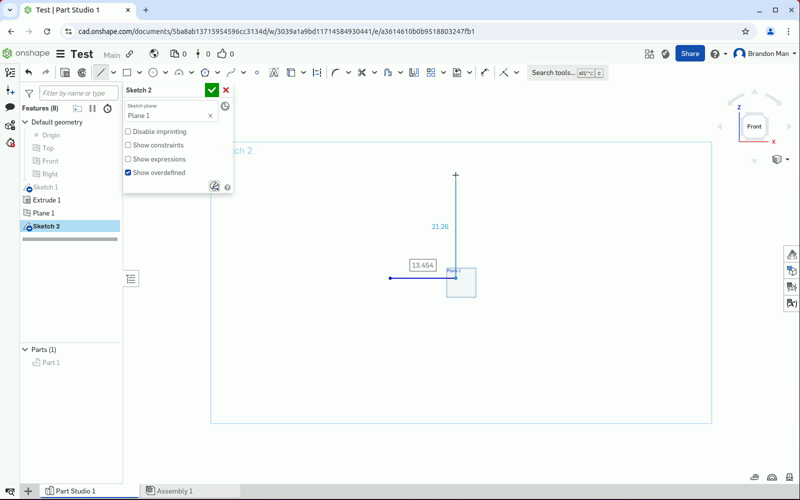
key_down(shift)
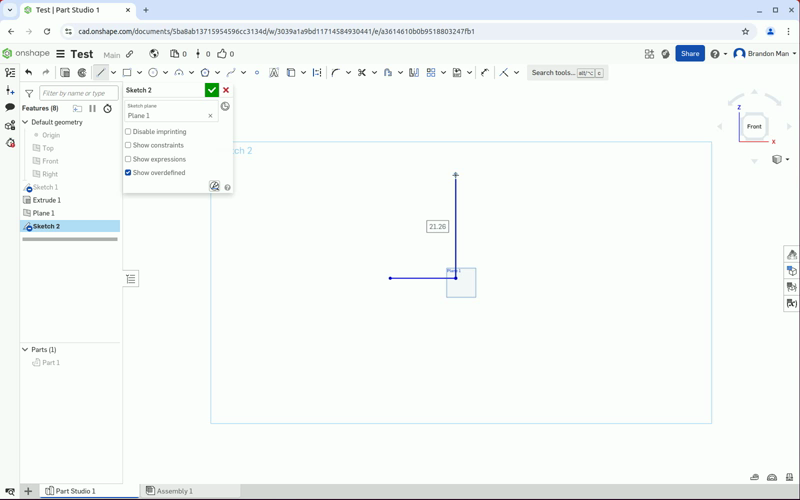
mouse_move(390, 174)
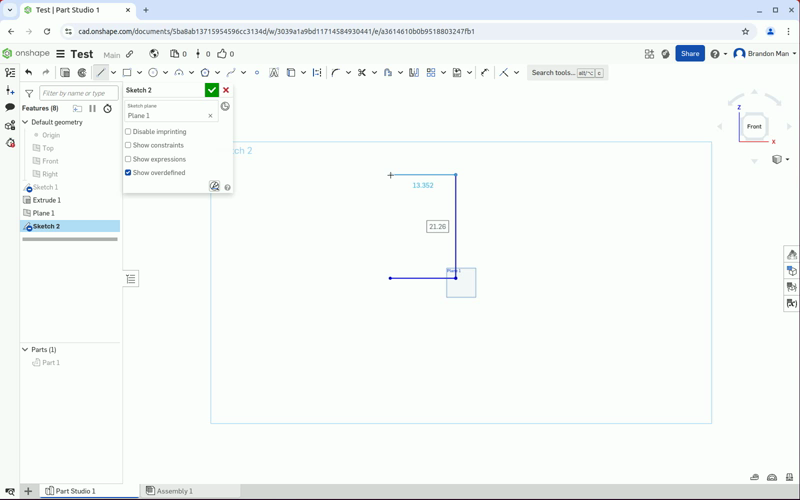
click(390, 174)
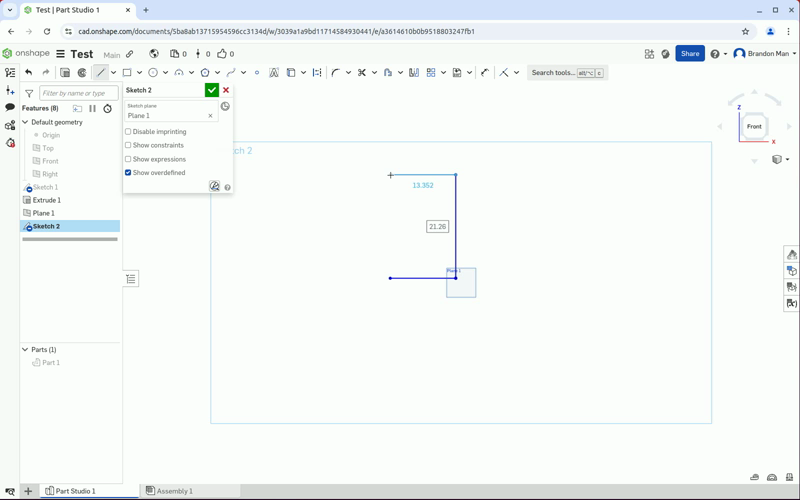
key_up(shift)
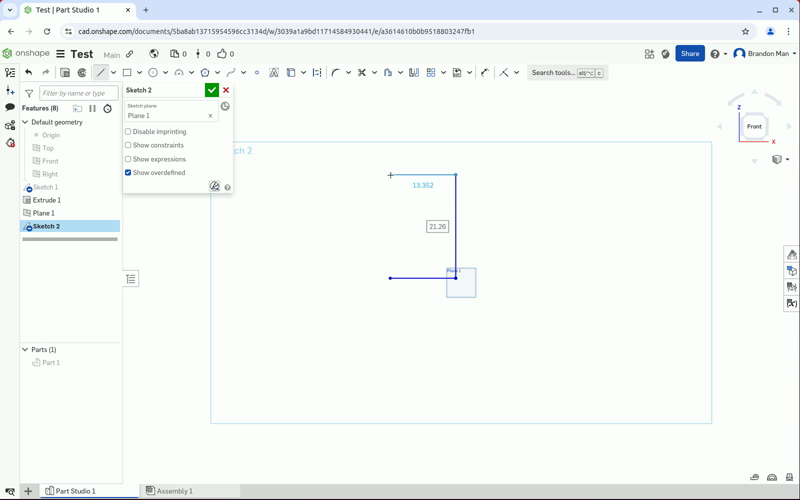
key_down(shift)
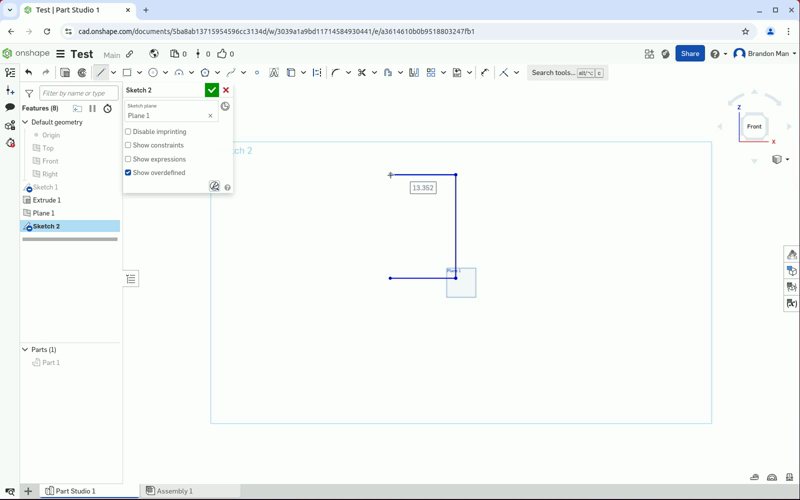
mouse_move(390, 278)
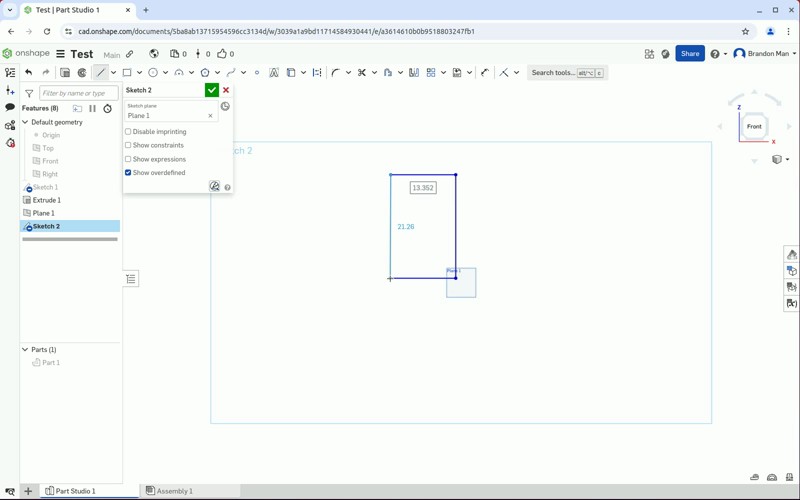
key_up(shift)
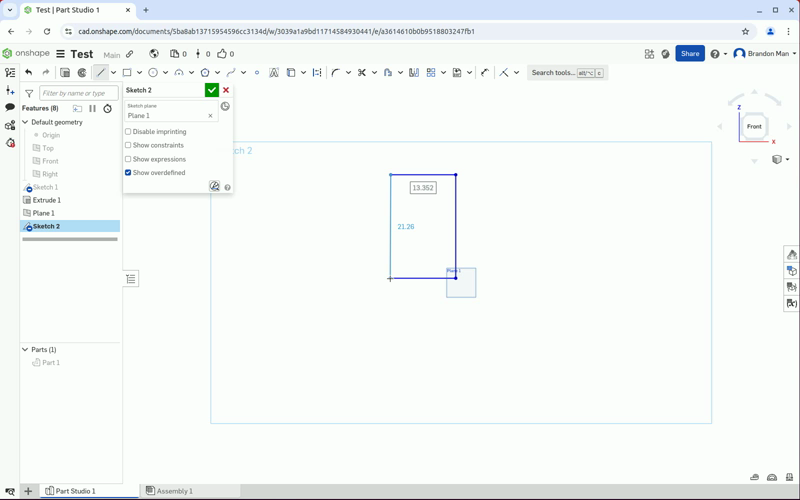
click(390, 278)
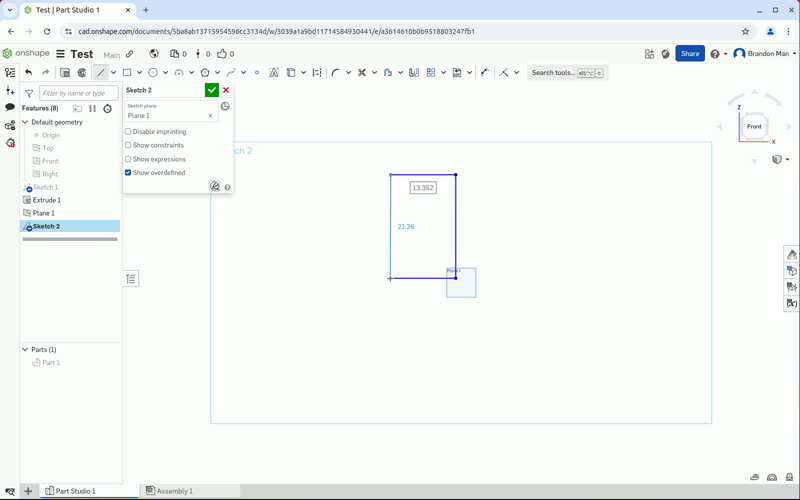
key(esc)
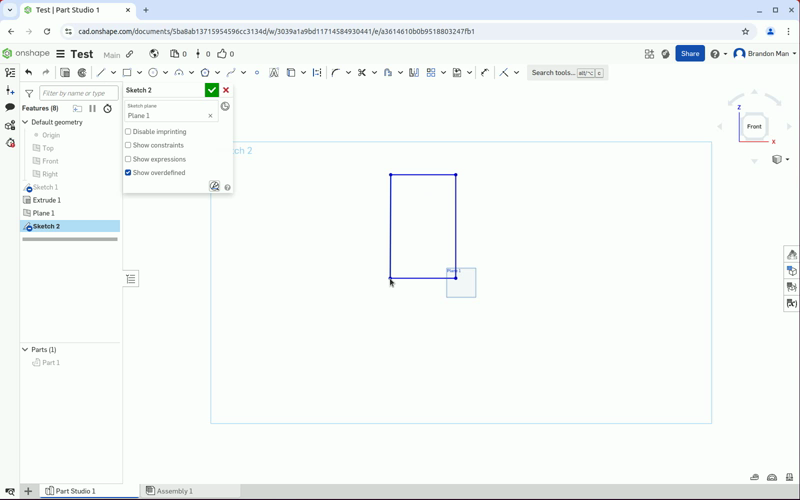
mouse_move(403, 233)
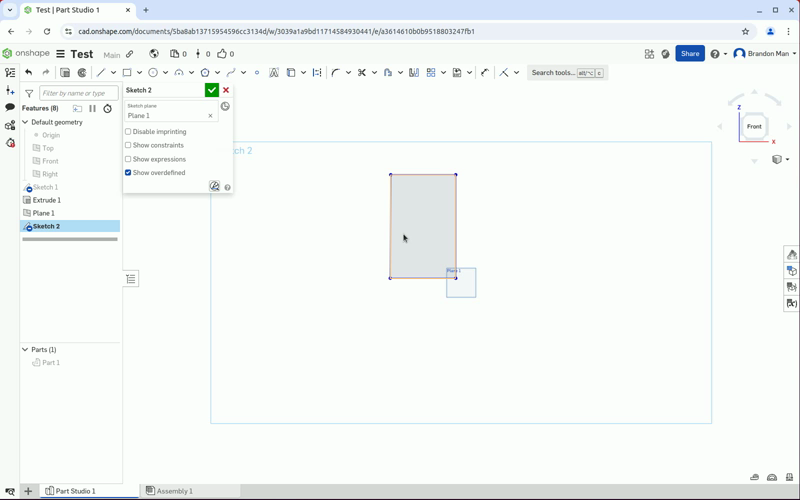
click(403, 233)
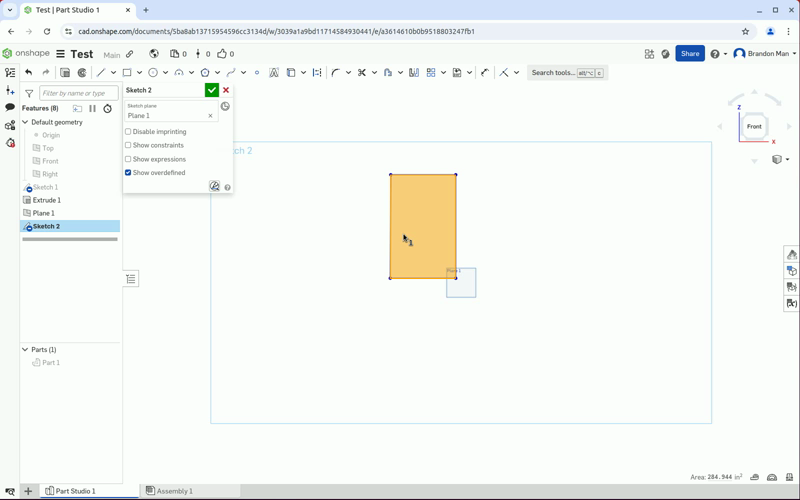
mouse_move(73, 352)
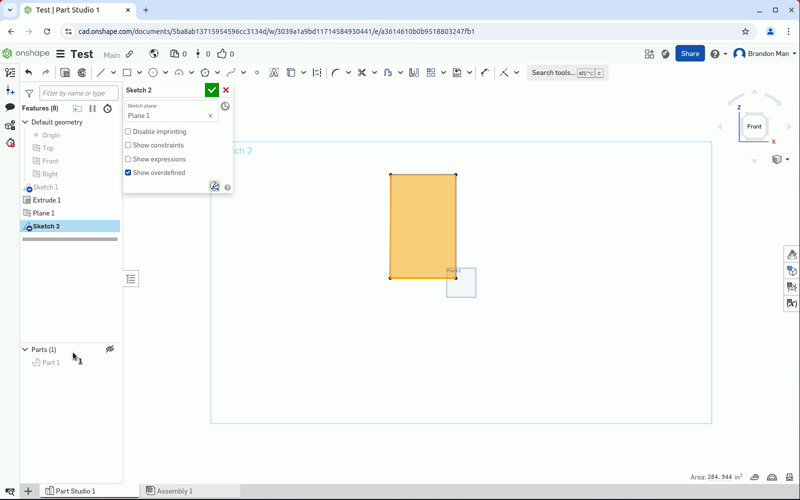
key(shift+y)
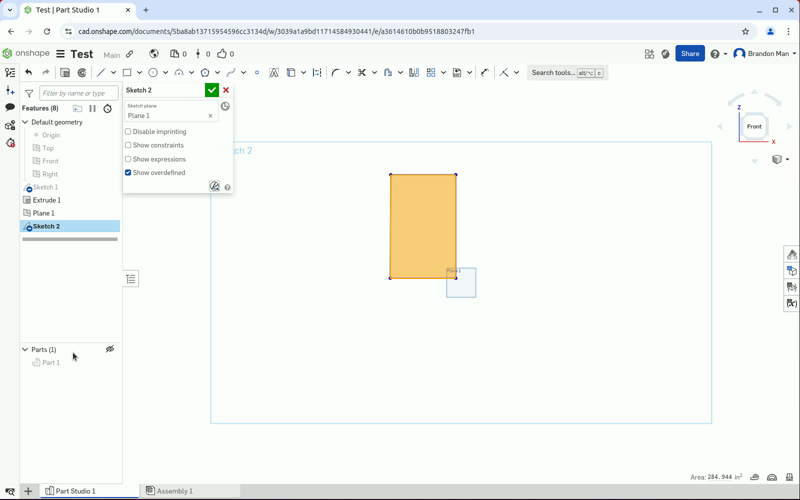
key(shift+e)
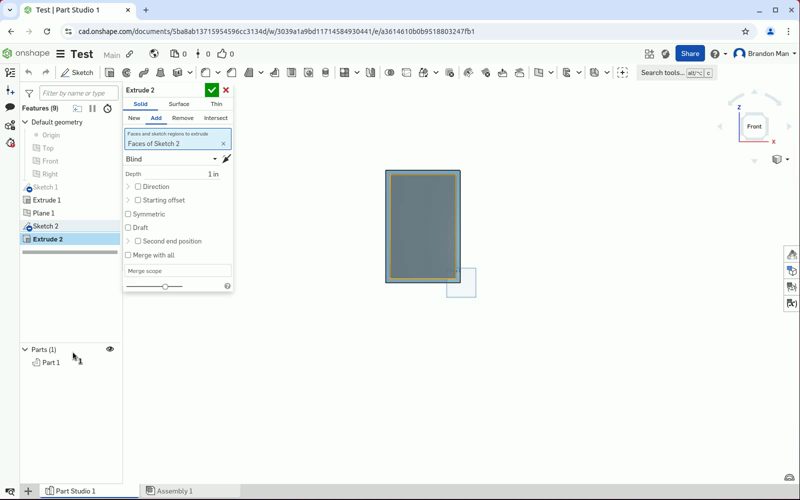
mouse_move(143, 106)
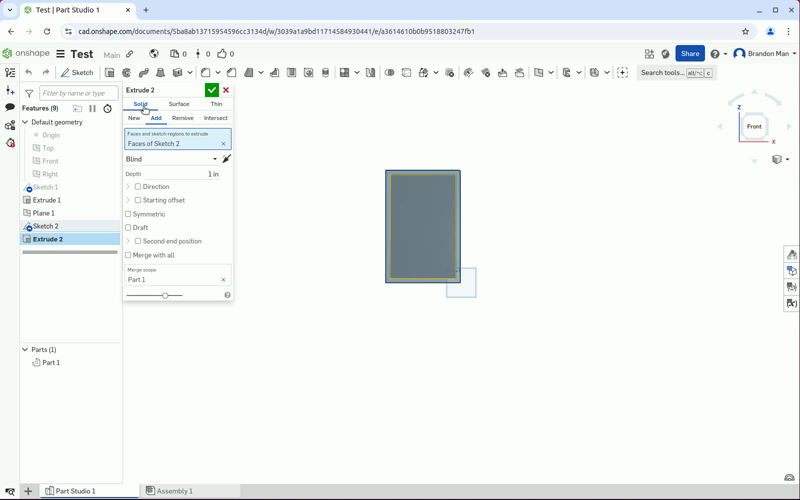
click(143, 106)
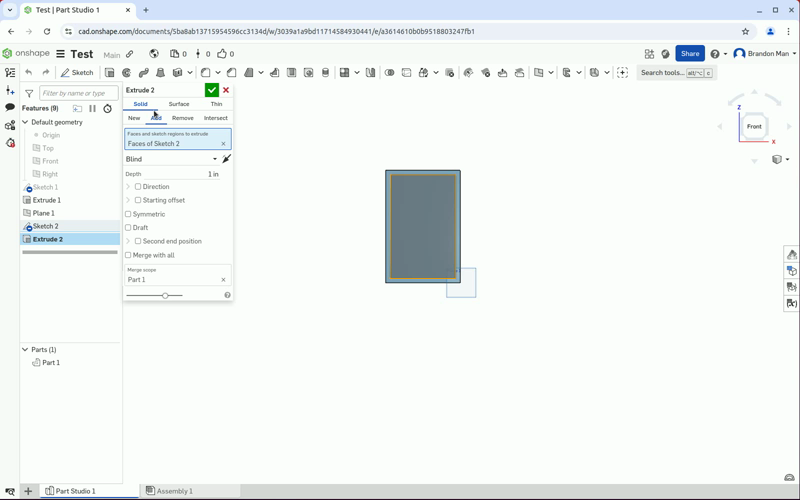
mouse_move(186, 120)
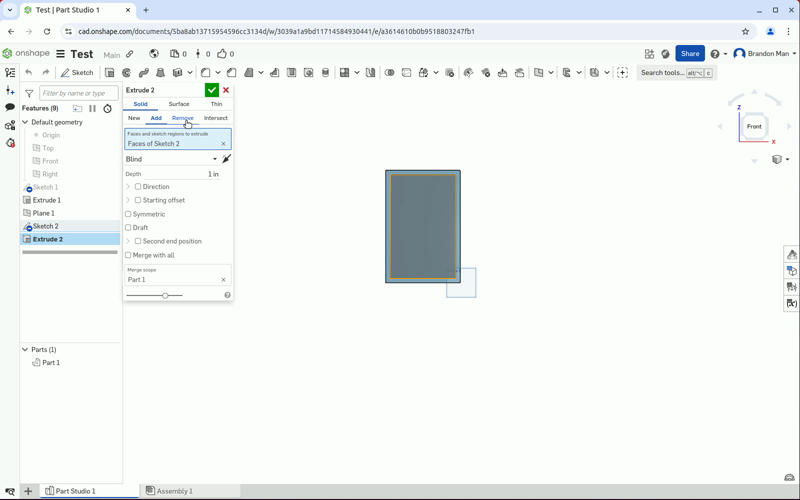
click(186, 120)
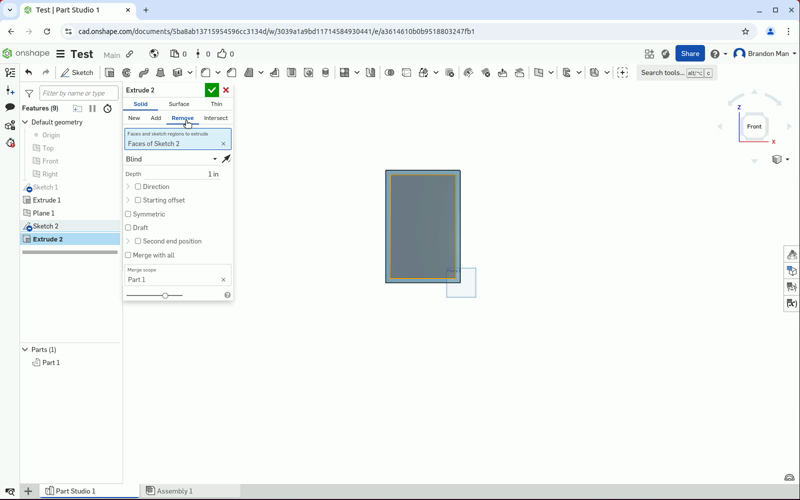
key(tab, 4)
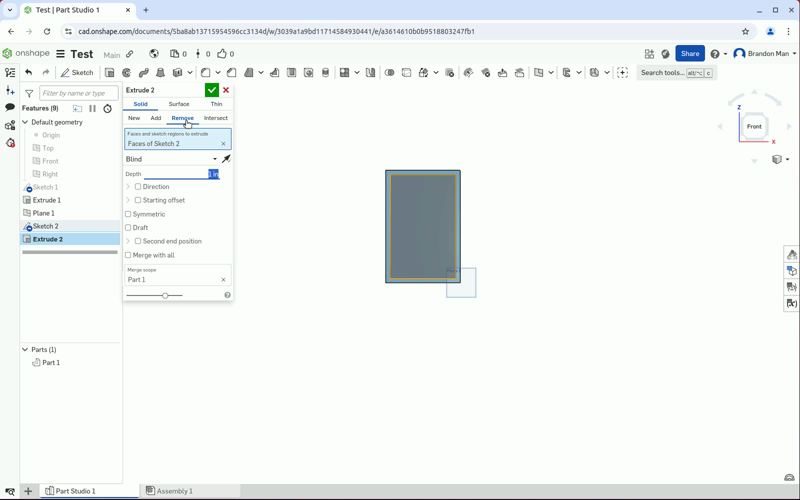
text(6.981)
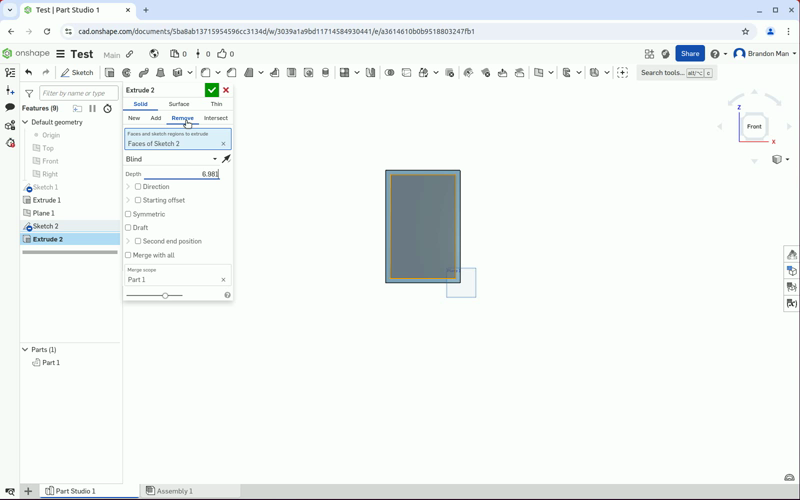
key(tab, 6)
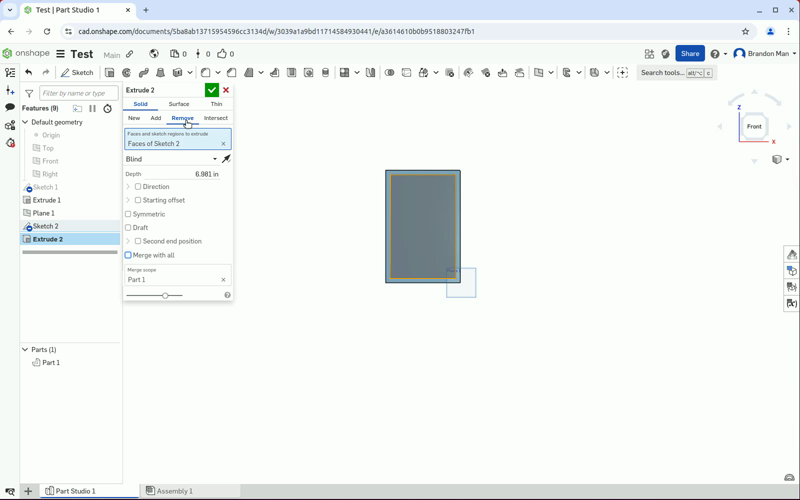
key(space)
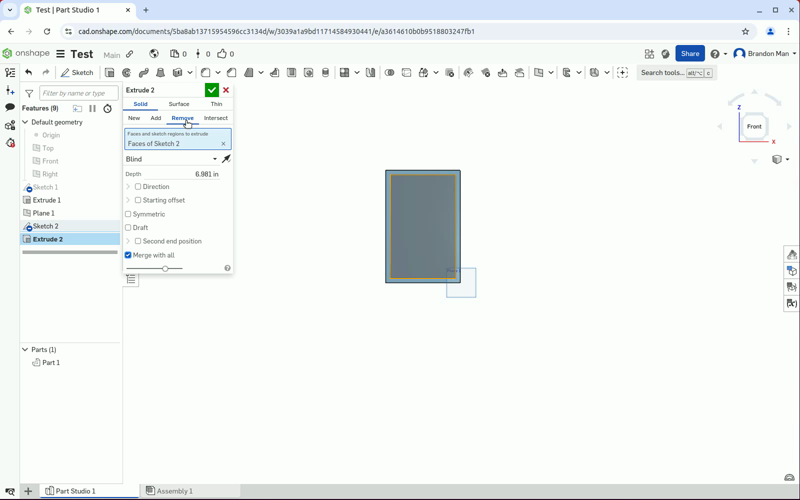
key(enter)
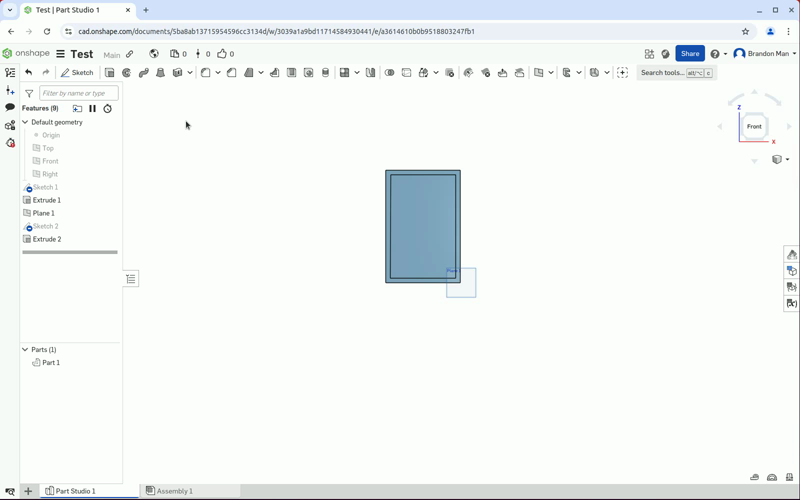
key(shift+h)
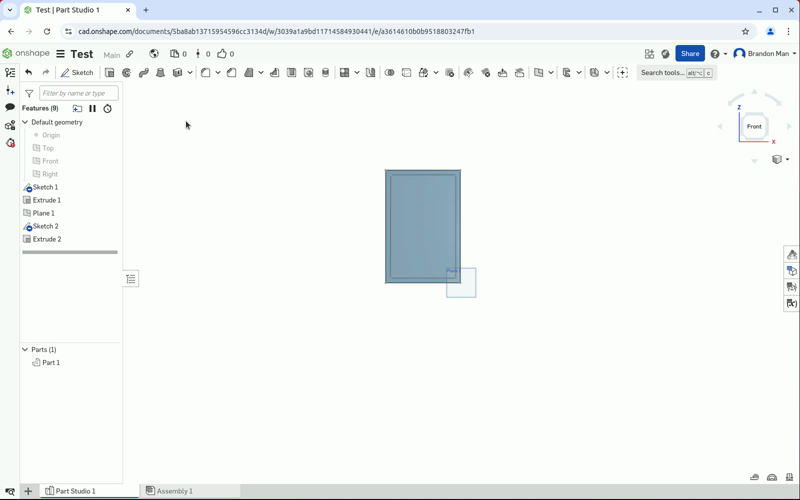
key(shift+h)
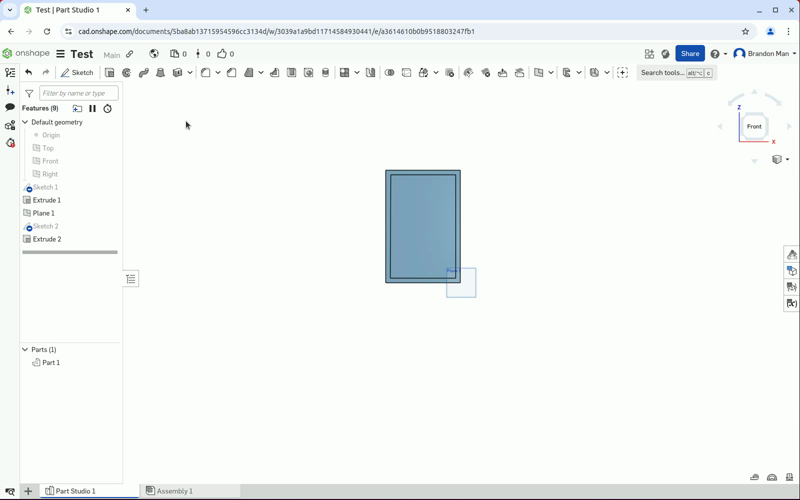
mouse_move(73, 189)
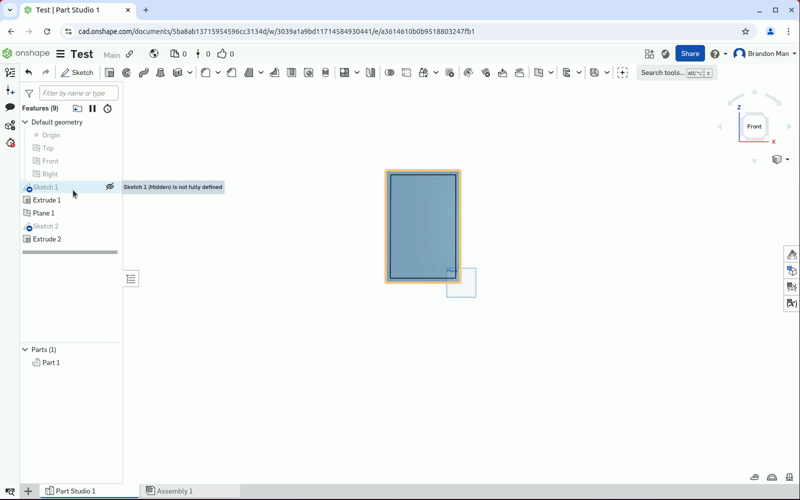
click(73, 189)
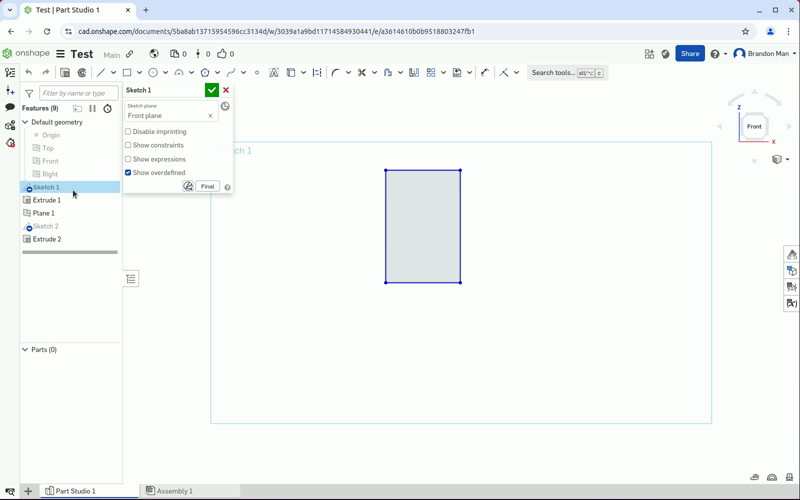
mouse_move(229, 92)
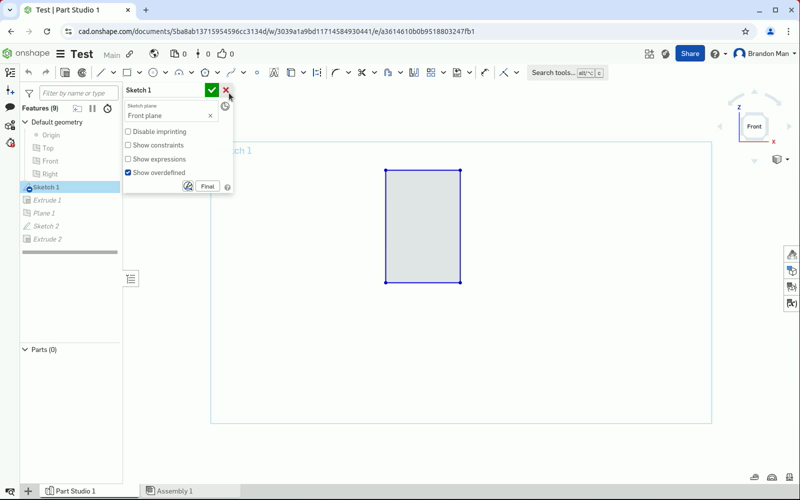
click(229, 92)
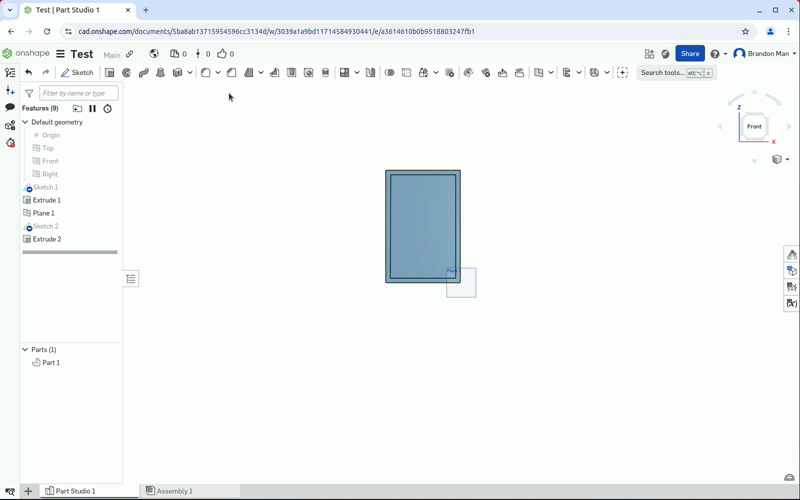
mouse_move(73, 352)
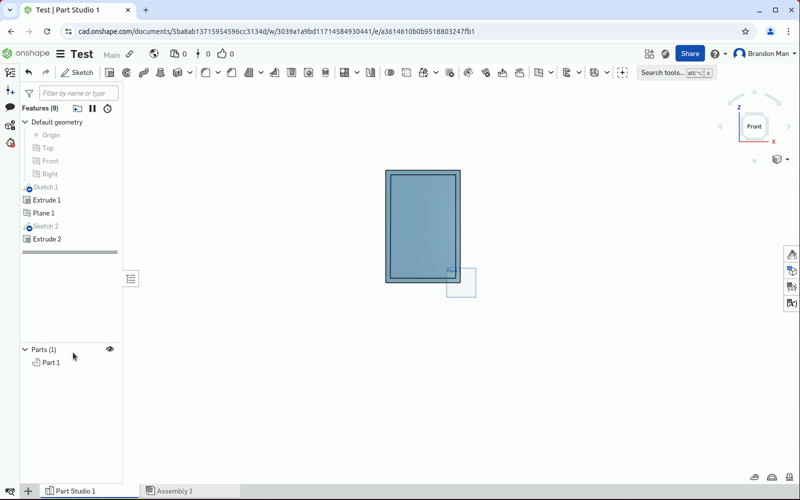
key(y)
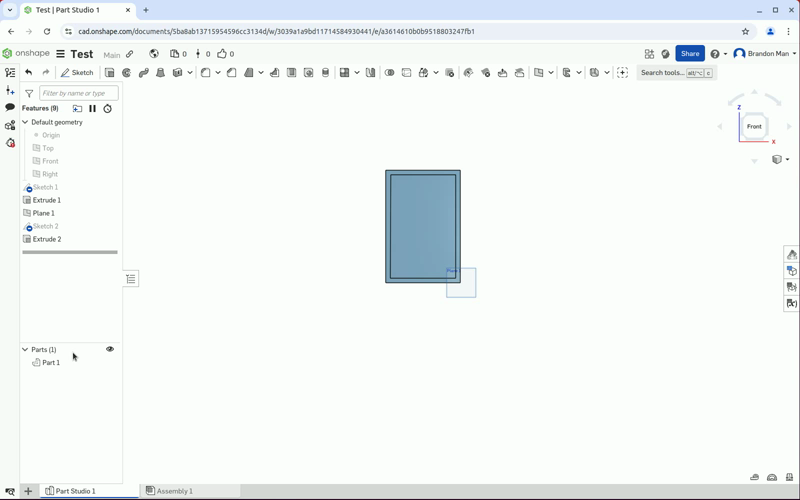
key(shift+p)
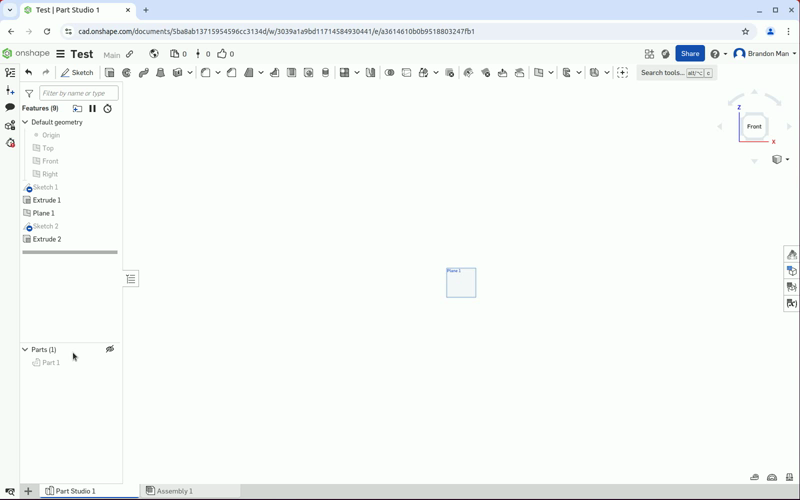
key(space)
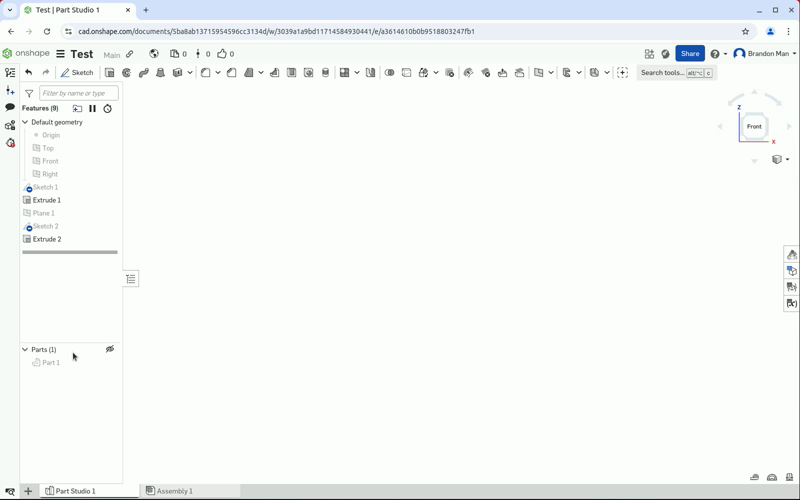
key_down(shift)
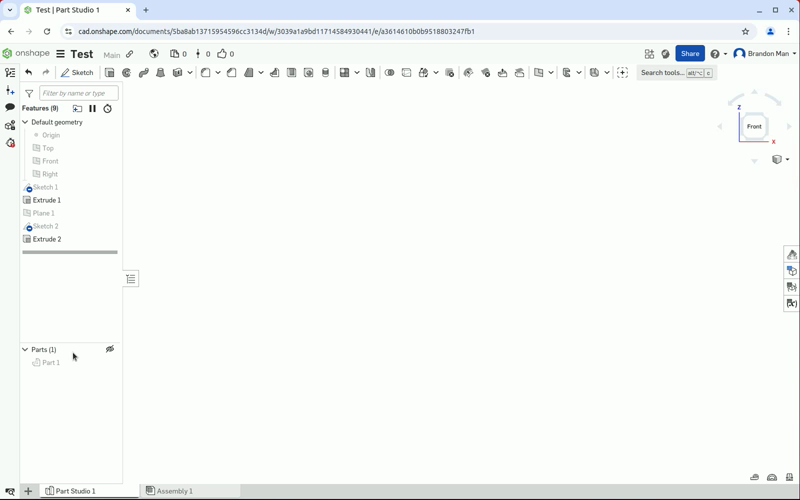
key(left)
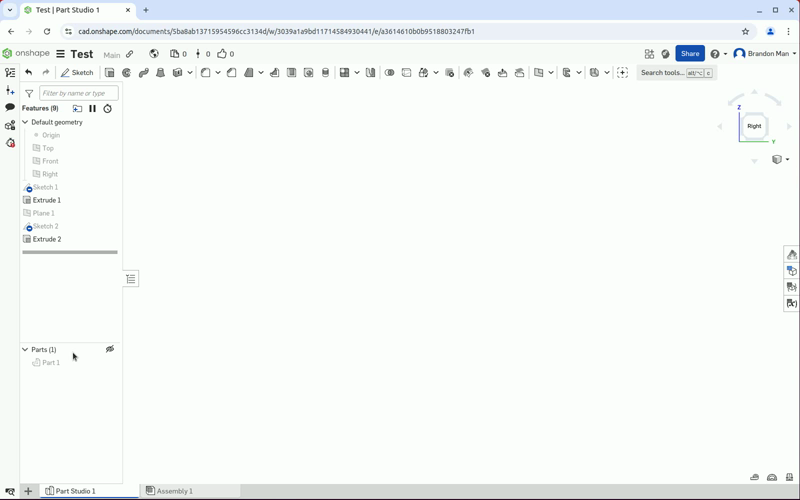
key_up(shift)
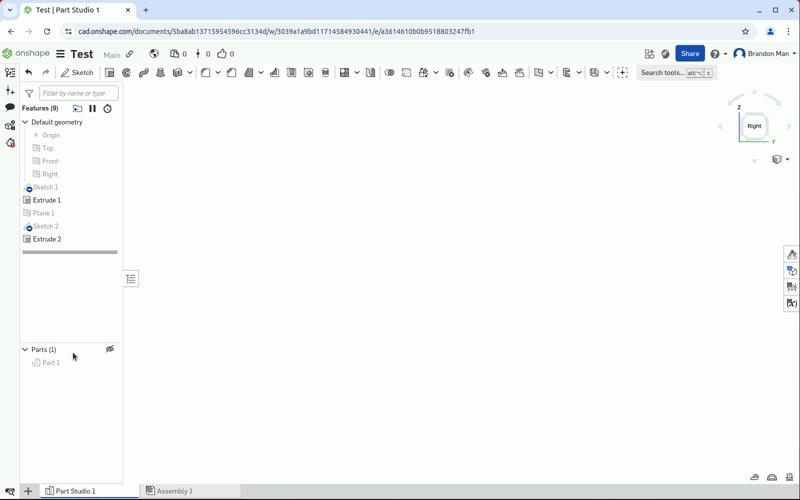
mouse_move(73, 352)
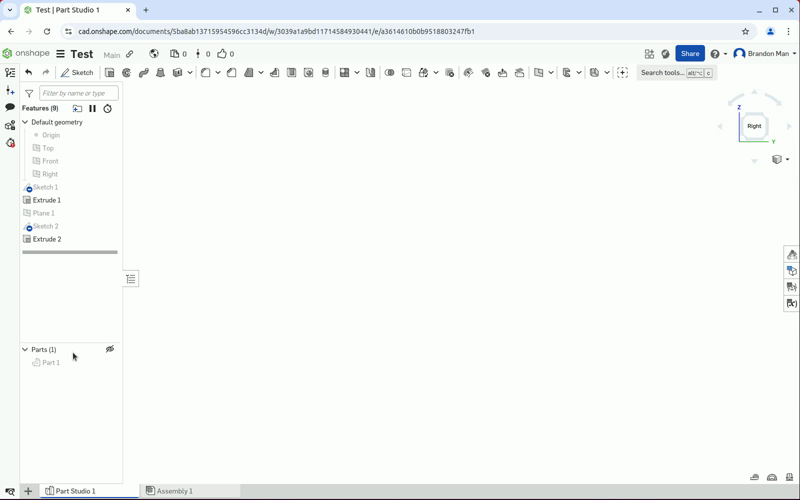
key(shift+y)
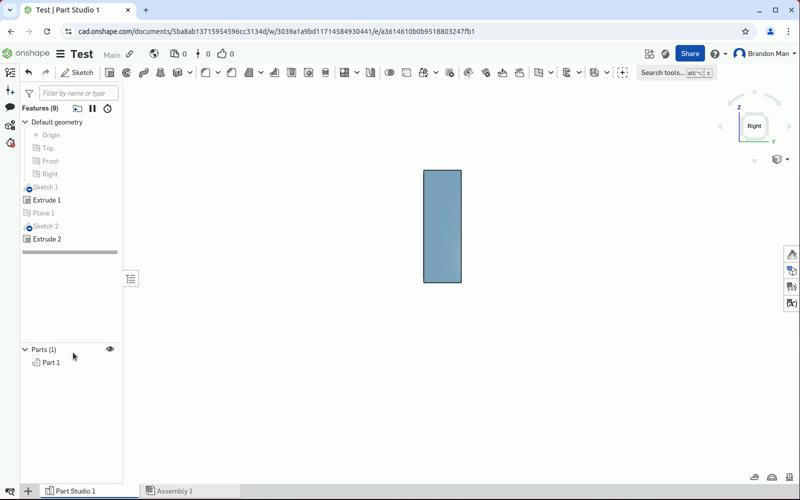
mouse_move(541, 75)
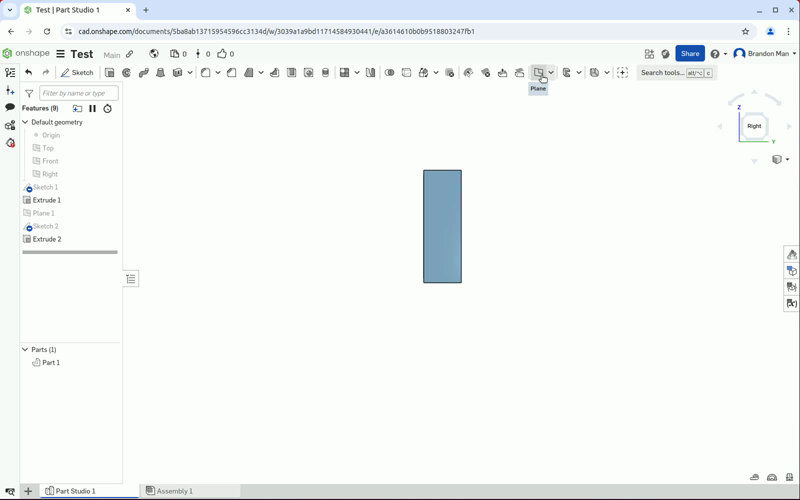
click(541, 75)
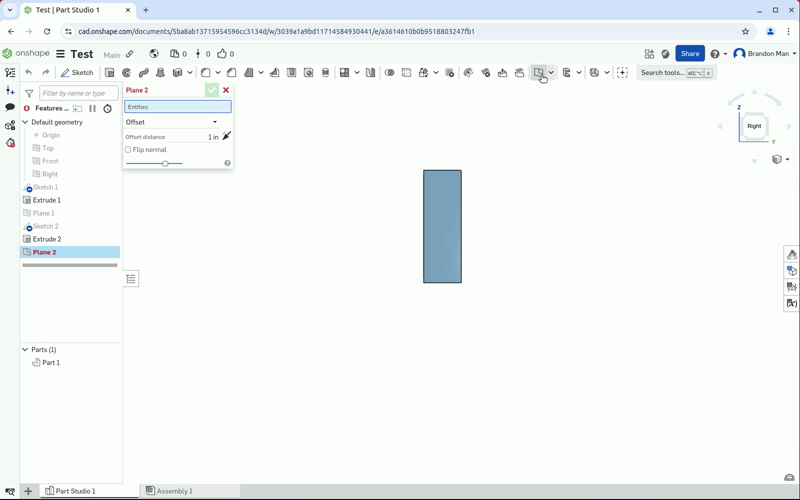
mouse_move(73, 176)
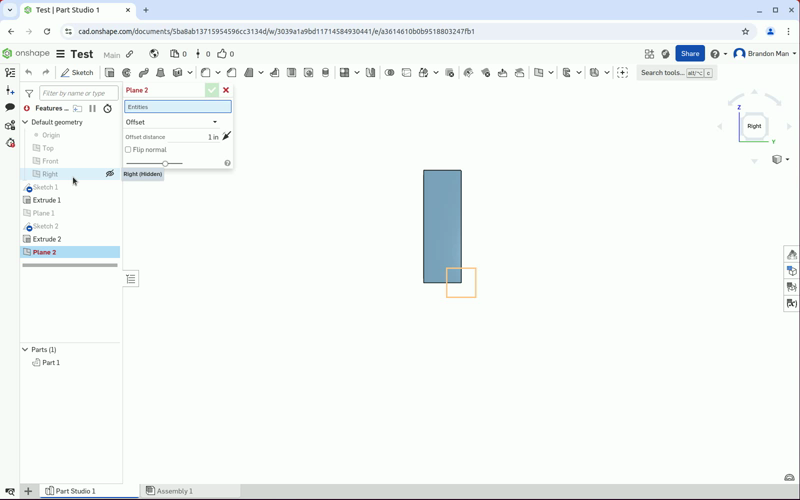
click(73, 176)
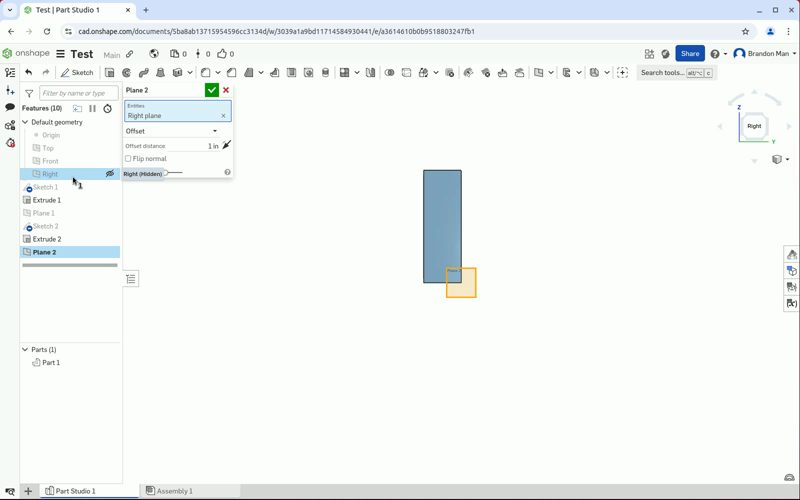
key(tab, 2)
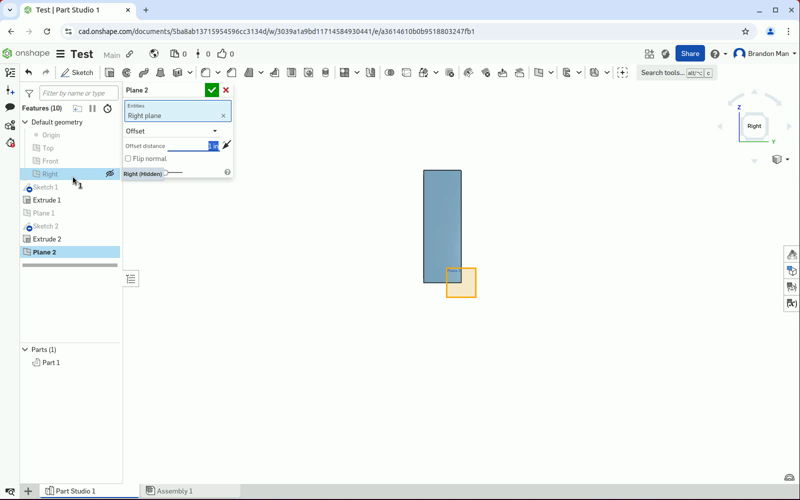
text(14.45)
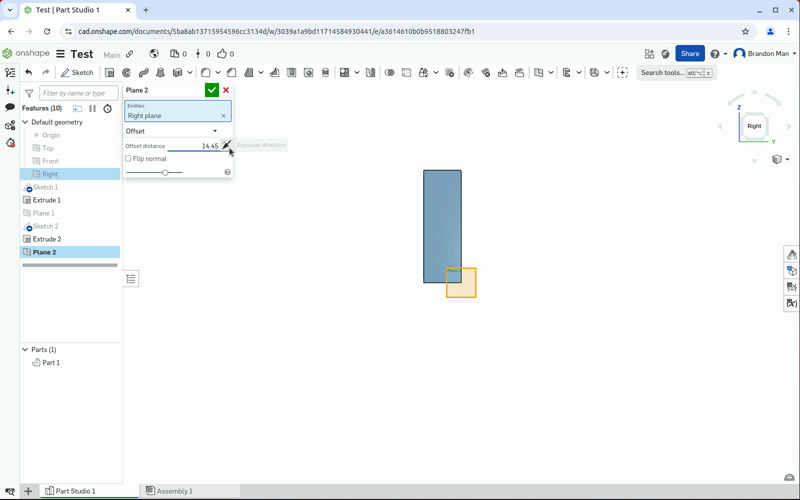
mouse_move(229, 147)
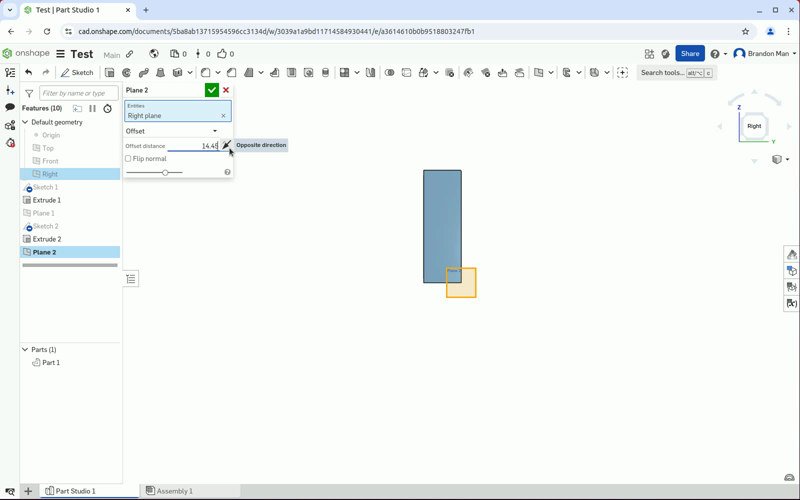
click(229, 147)
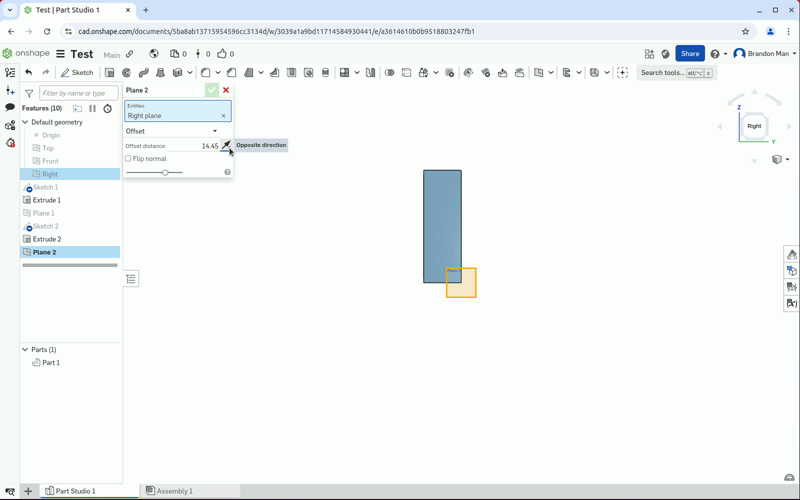
key(enter, 2)
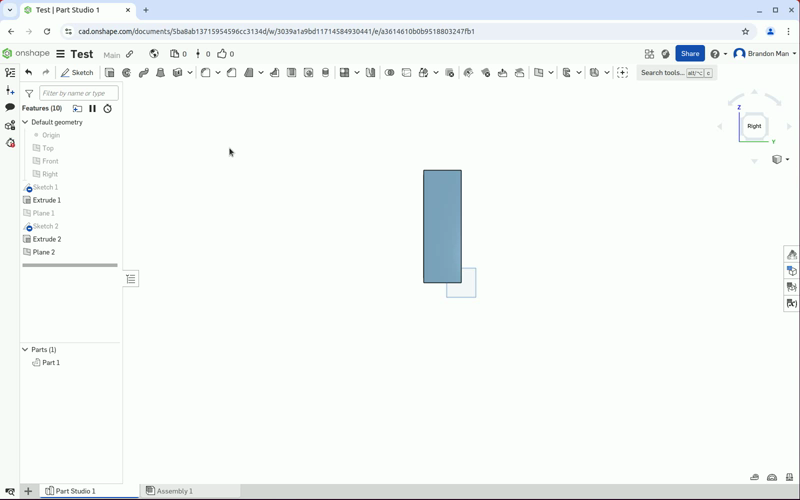
key(shift+s)
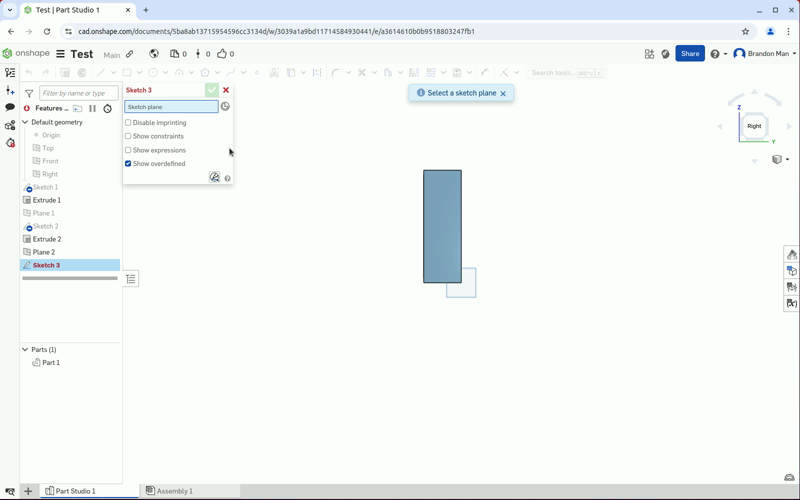
mouse_move(73, 254)
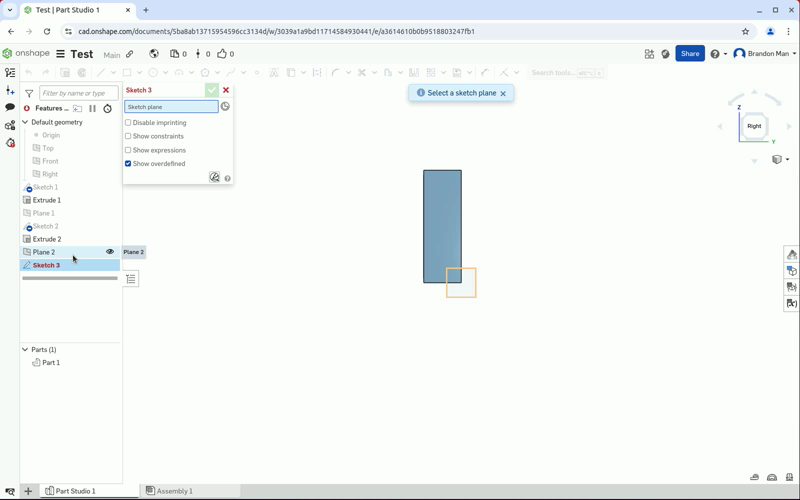
click(73, 254)
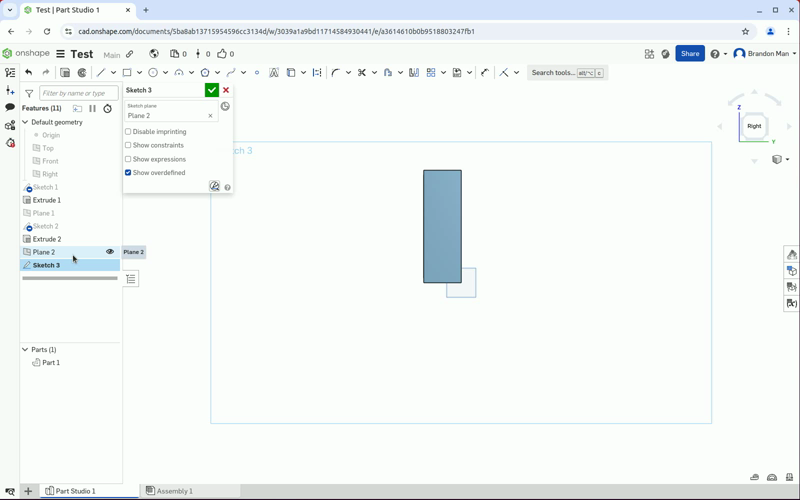
mouse_move(73, 352)
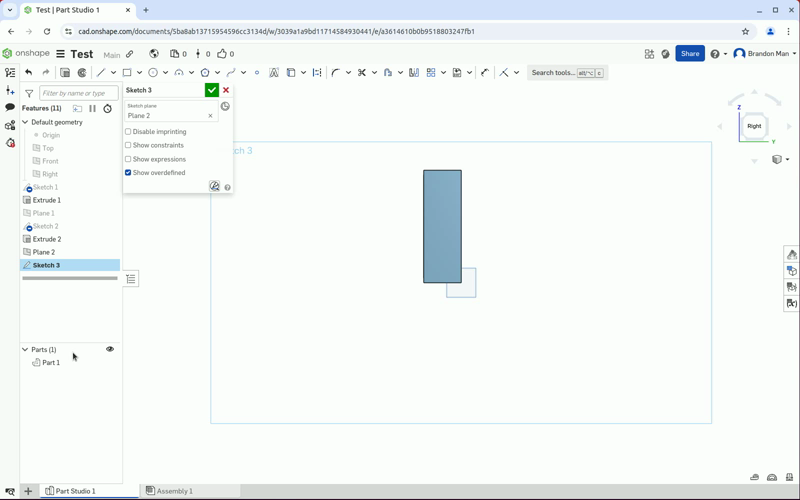
key(y)
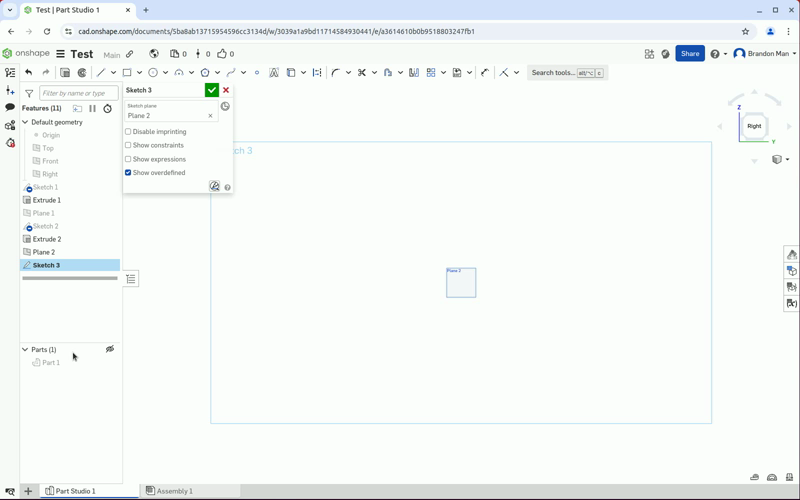
key(l)
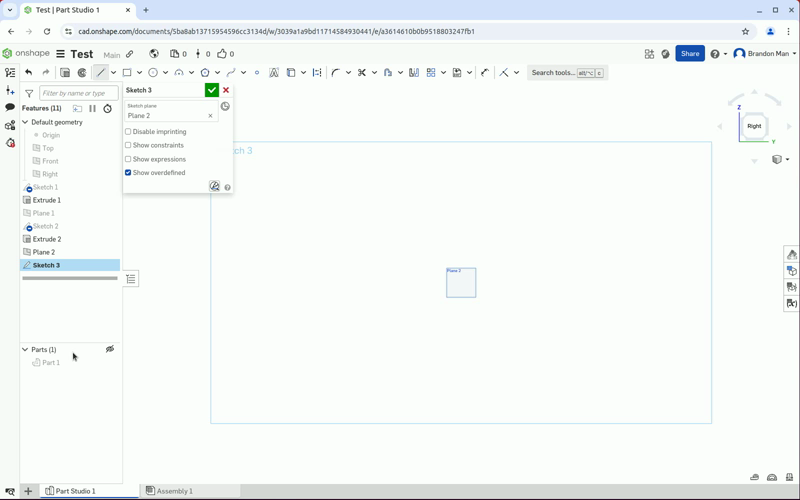
key_down(shift)
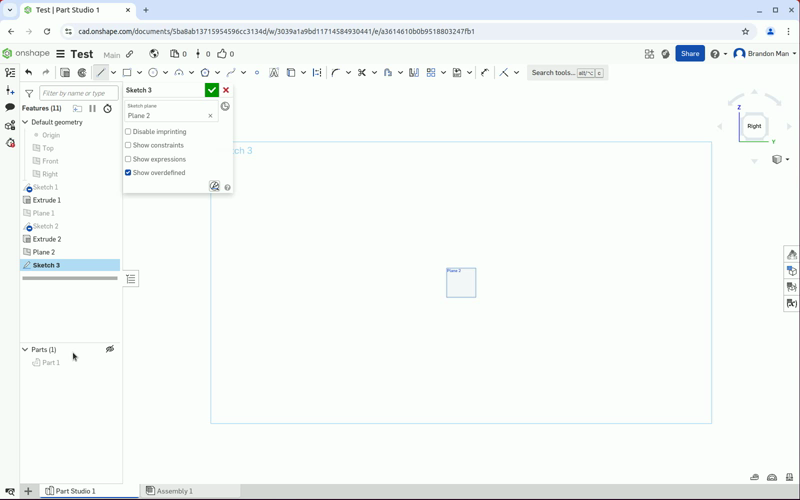
mouse_move(457, 264)
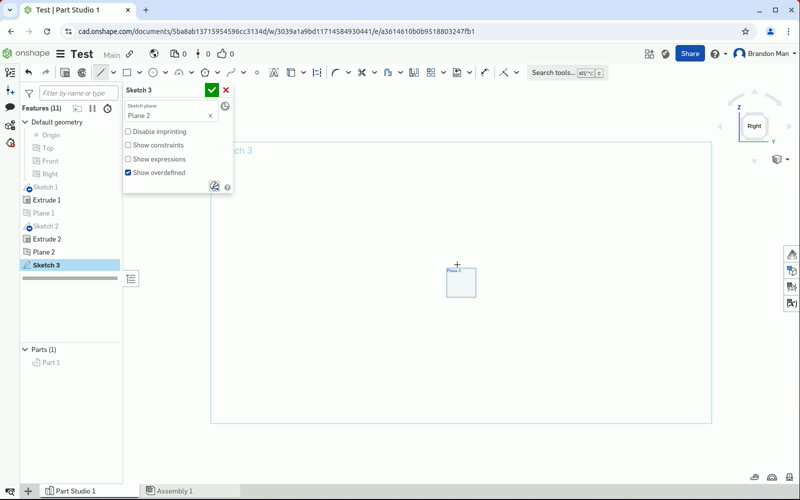
click(457, 264)
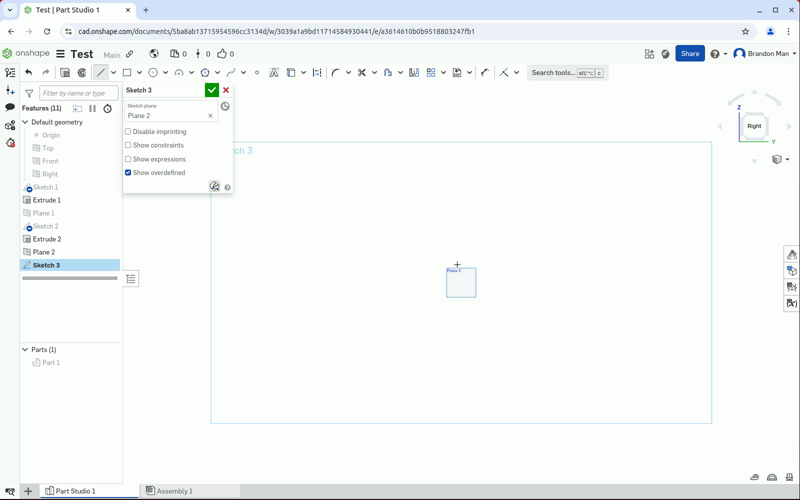
key_up(shift)
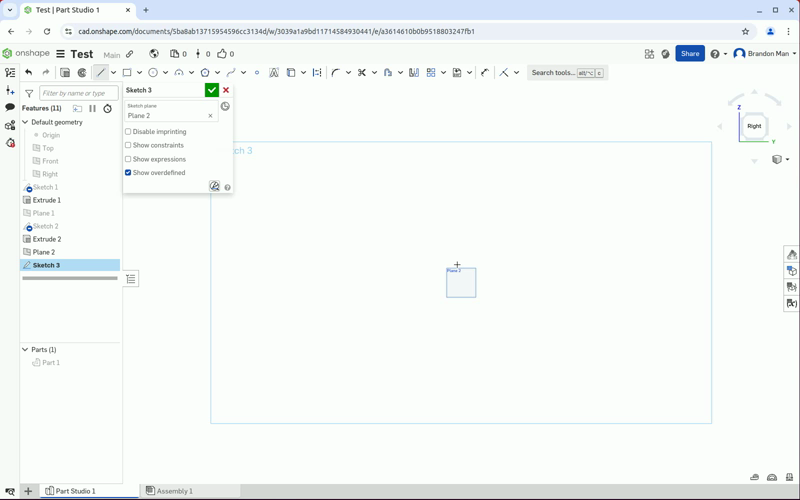
key_down(shift)
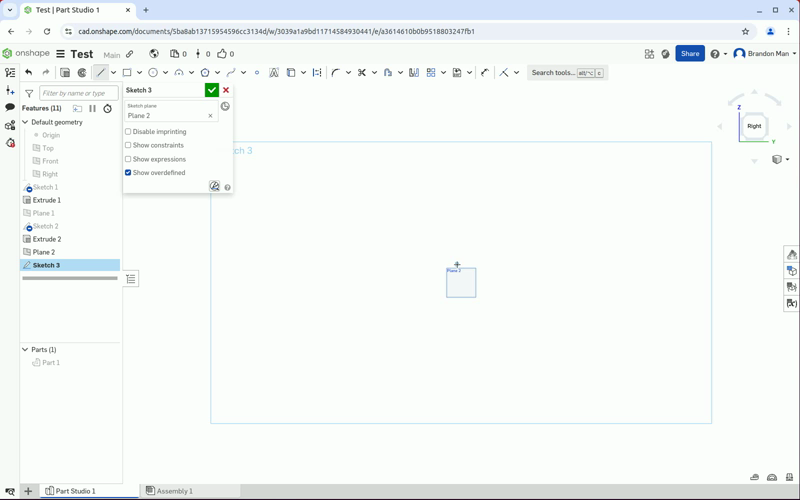
mouse_move(487, 264)
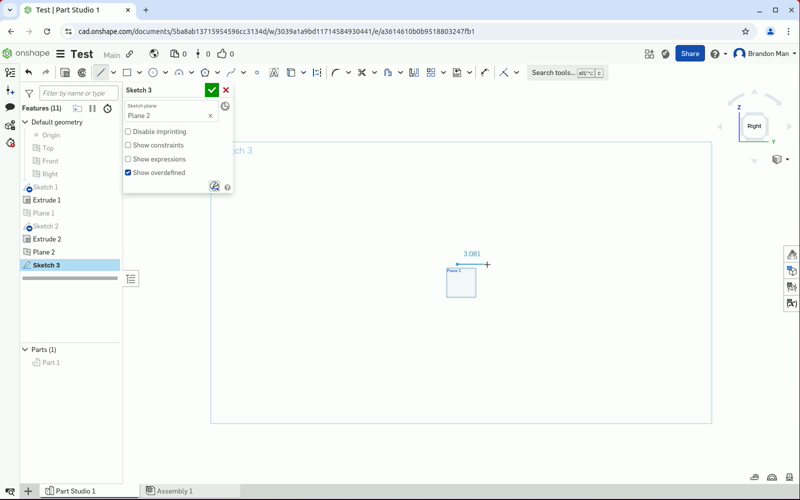
mouse_move(461, 264)
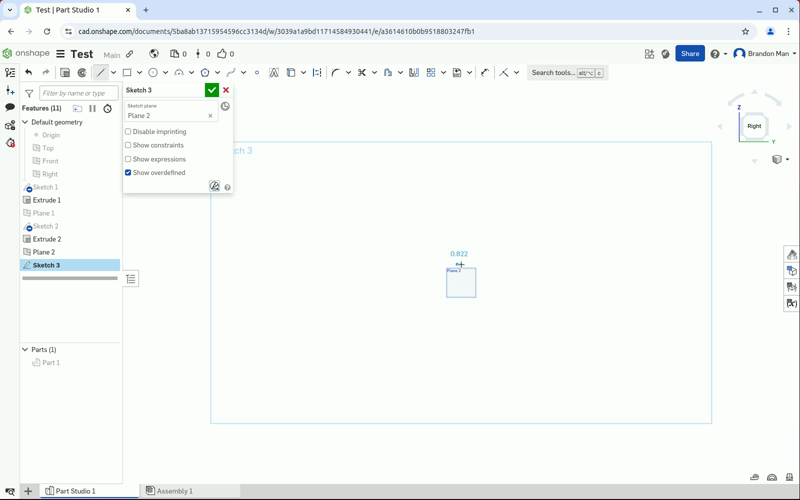
scroll(6)
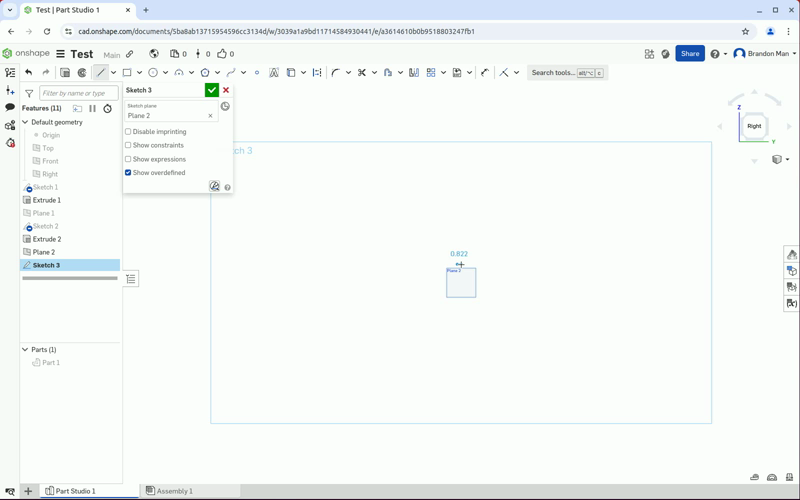
scroll(6)
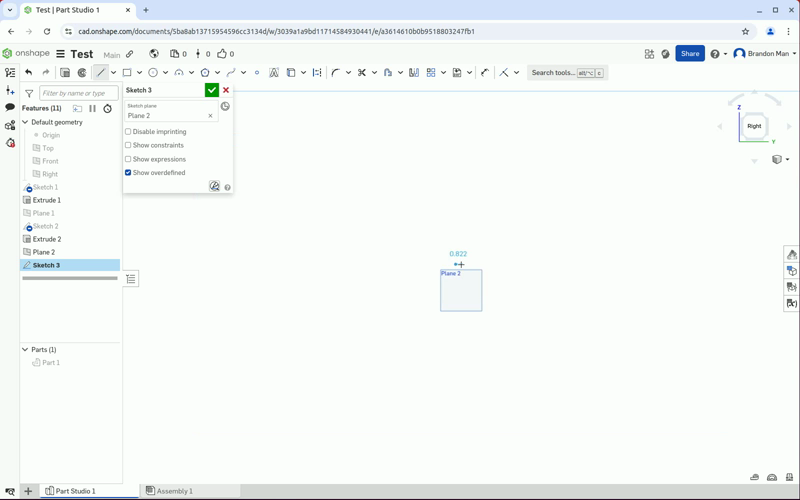
scroll(6)
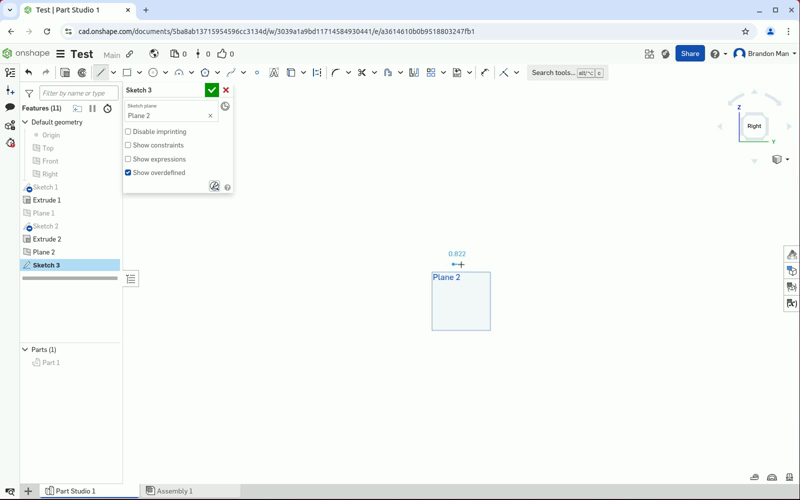
scroll(6)
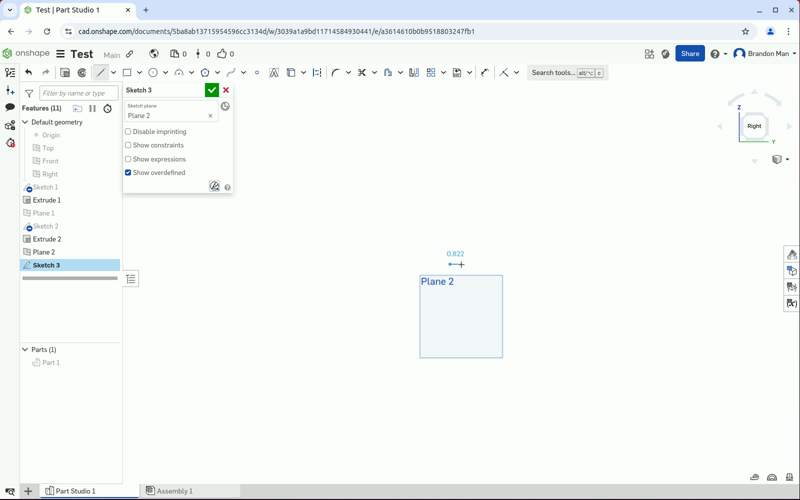
scroll(6)
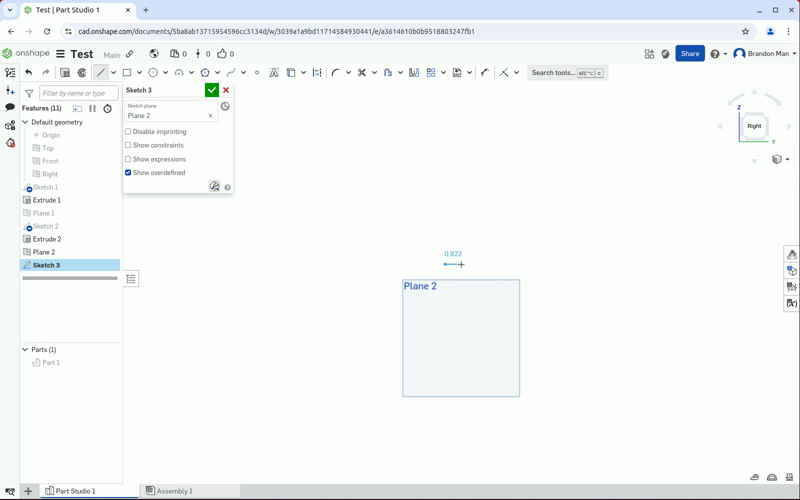
scroll(6)
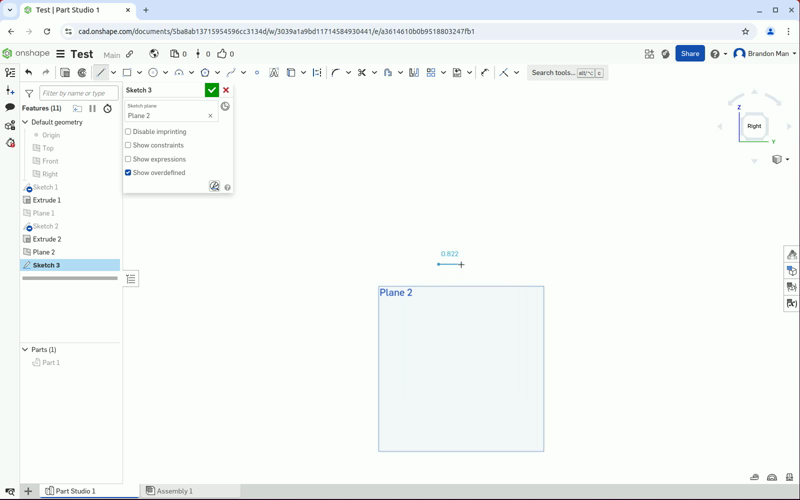
scroll(6)
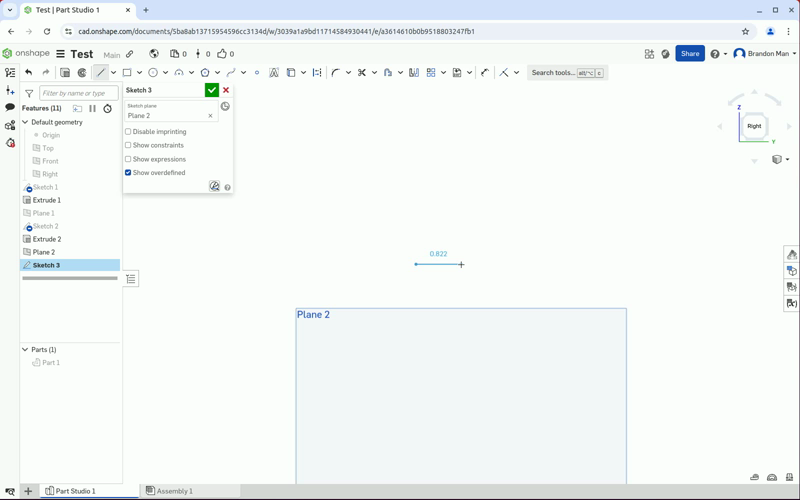
click(461, 264)
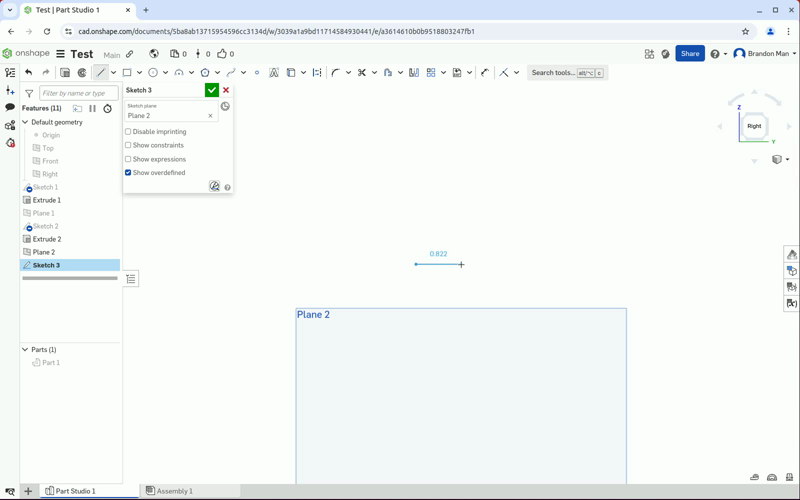
scroll(-6)
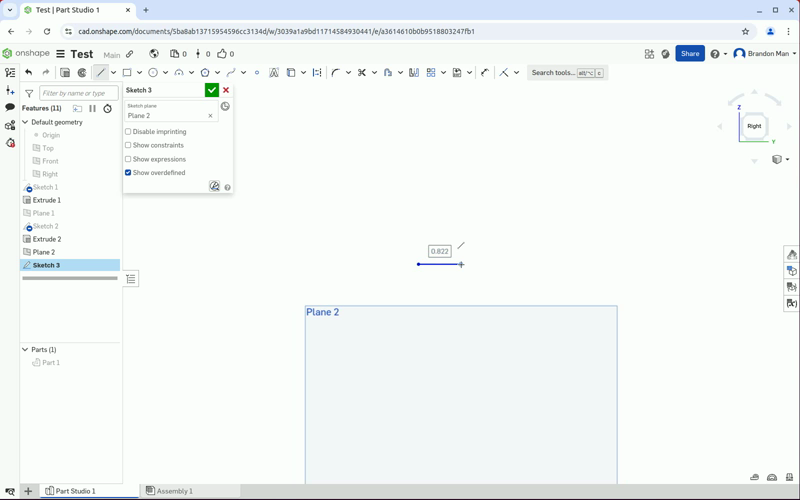
scroll(-6)
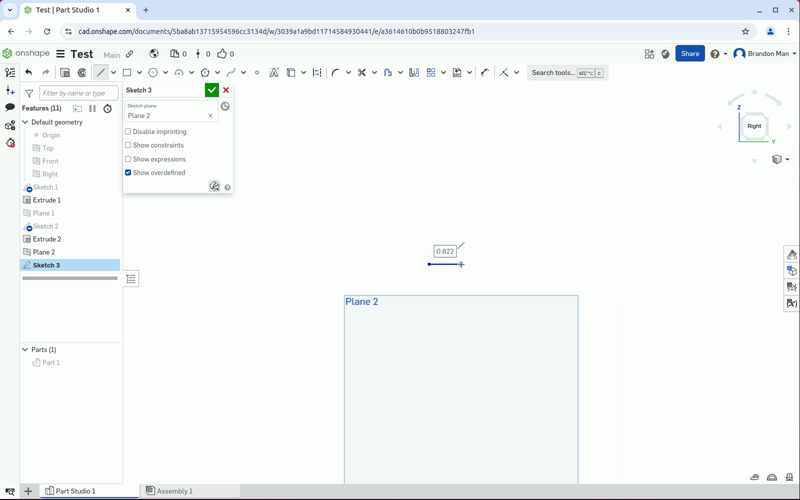
scroll(-6)
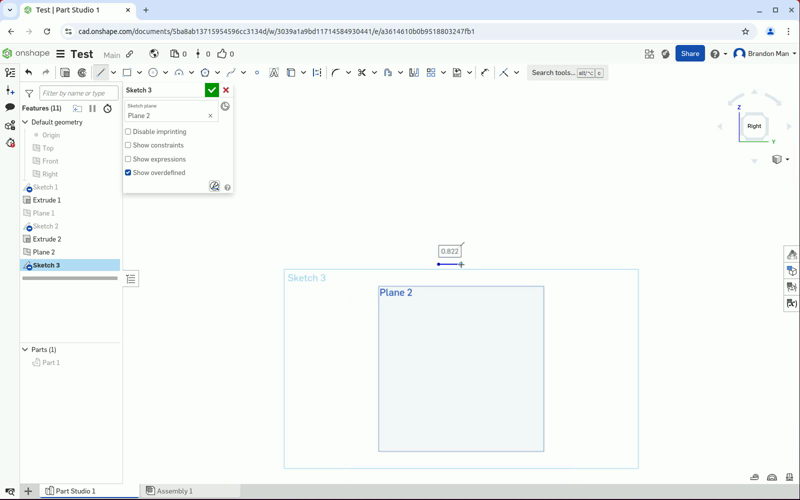
scroll(-6)
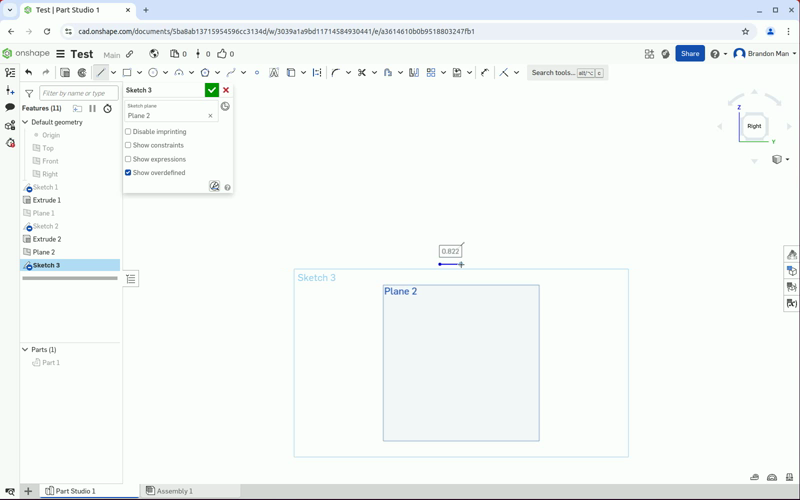
scroll(-6)
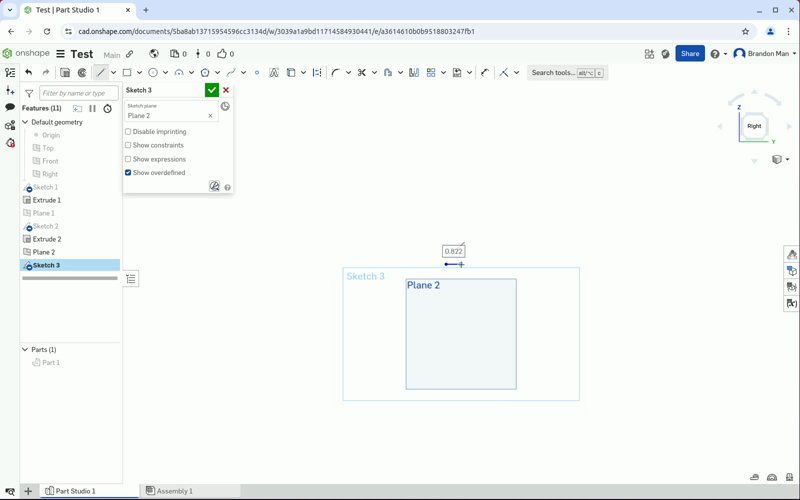
scroll(-6)
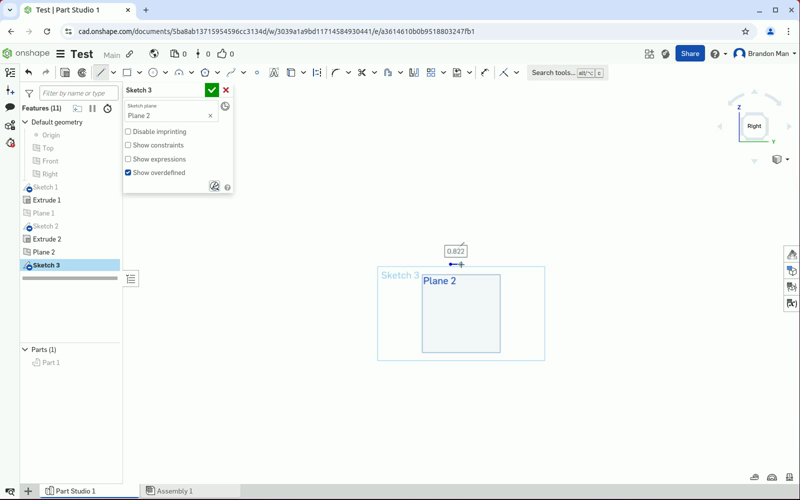
scroll(-6)
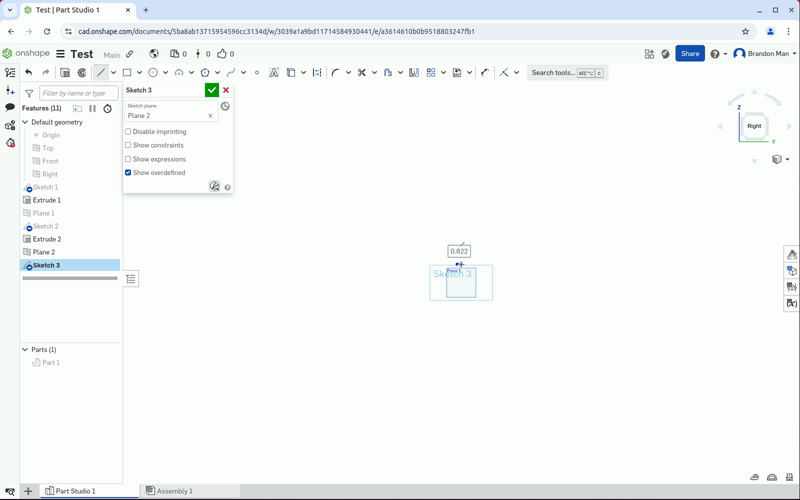
key_up(shift)
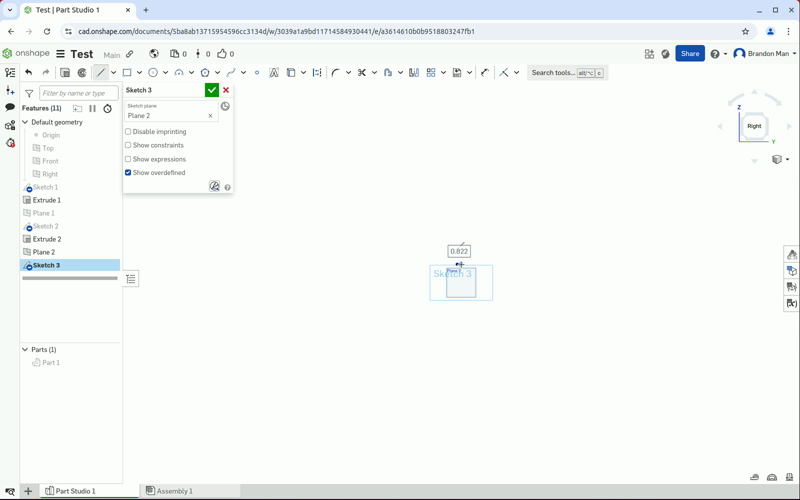
key_down(shift)
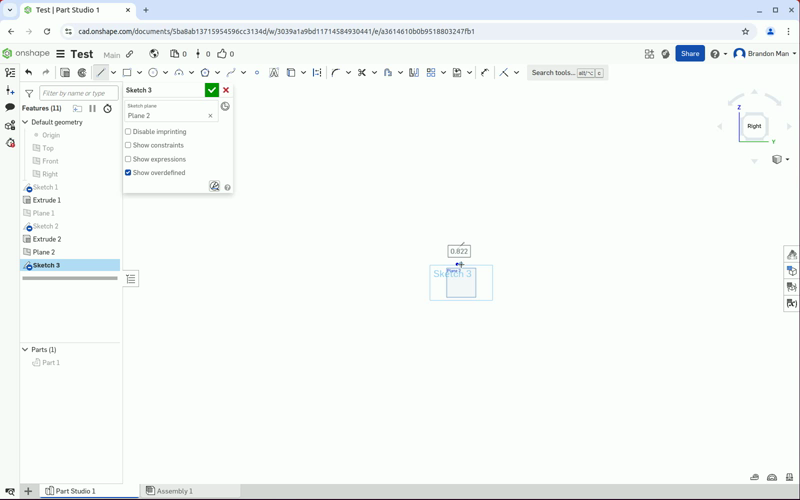
mouse_move(491, 264)
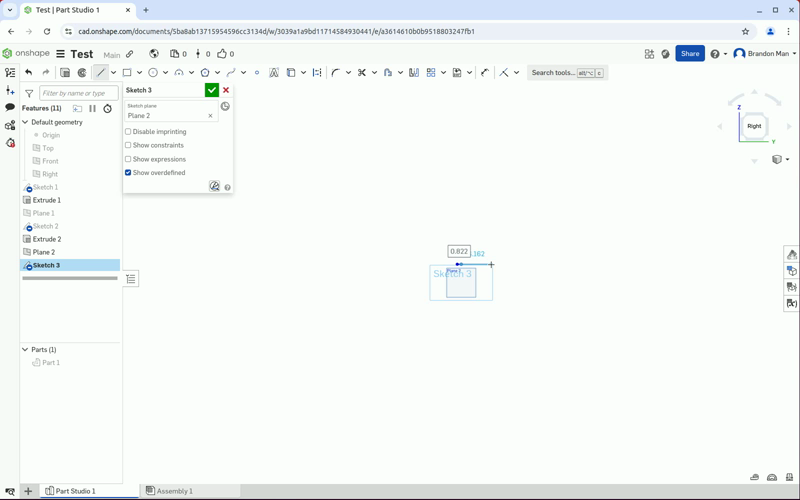
mouse_move(461, 253)
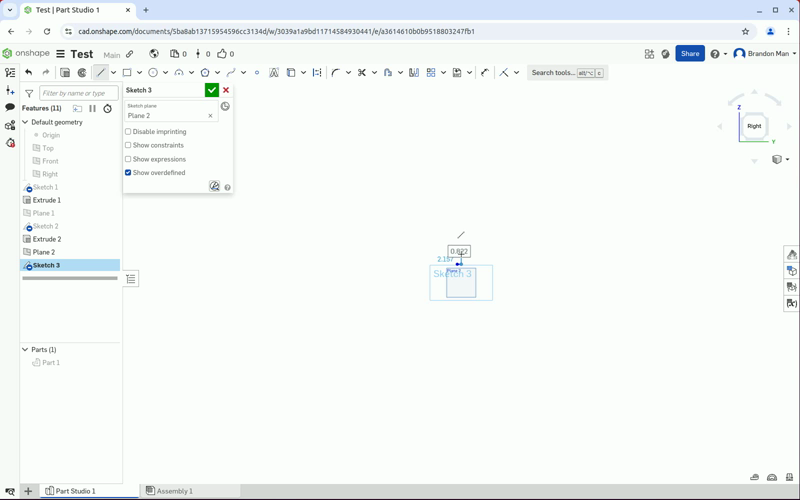
click(461, 253)
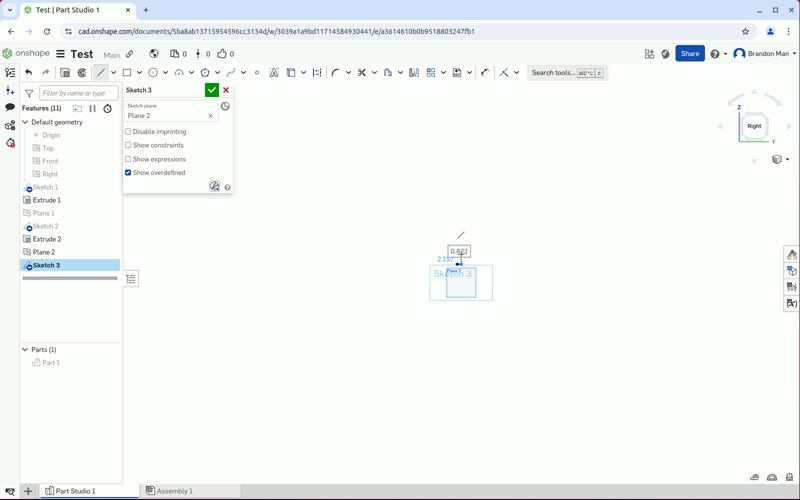
key_up(shift)
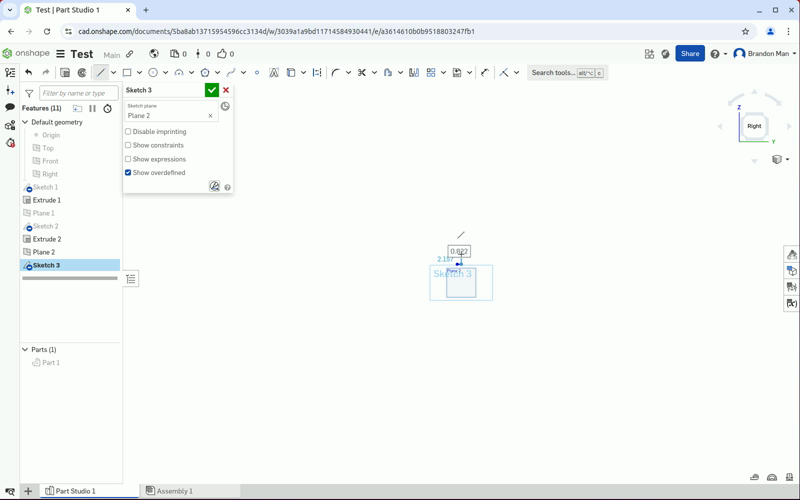
key_down(shift)
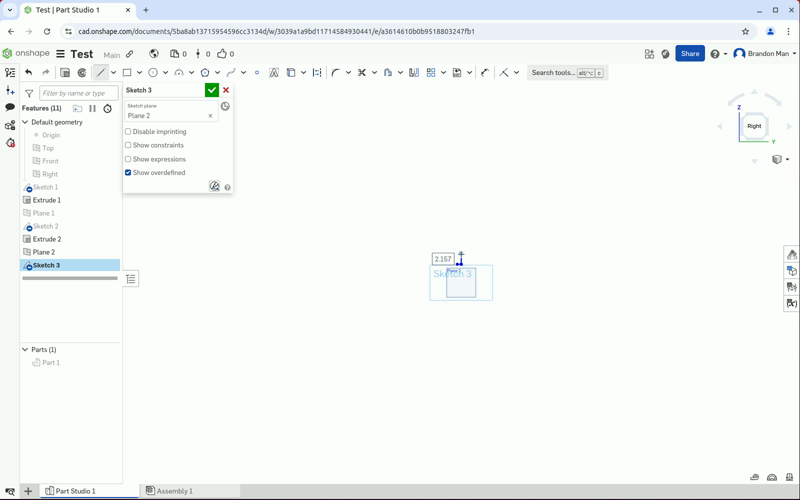
mouse_move(491, 253)
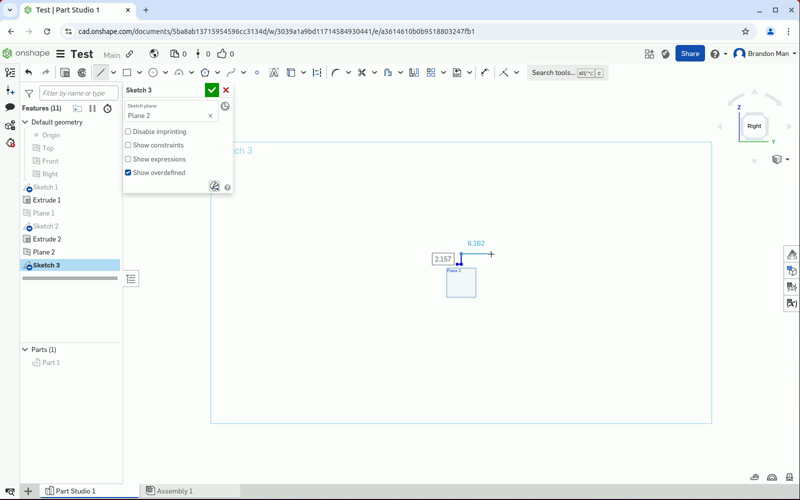
mouse_move(457, 253)
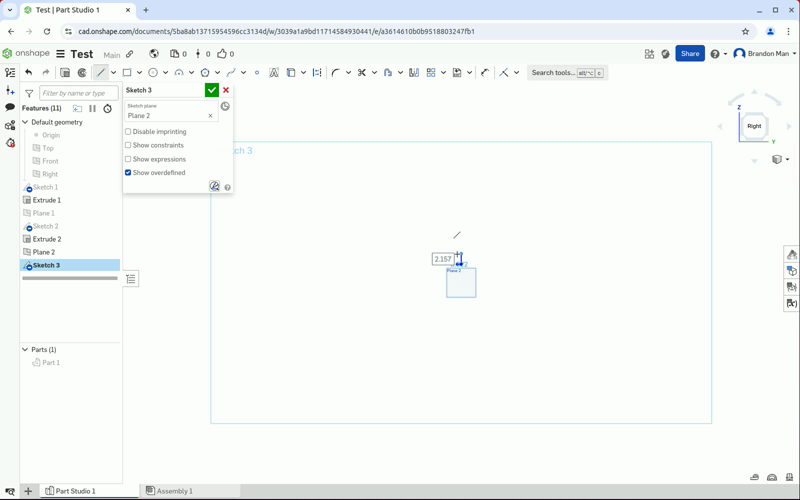
scroll(6)
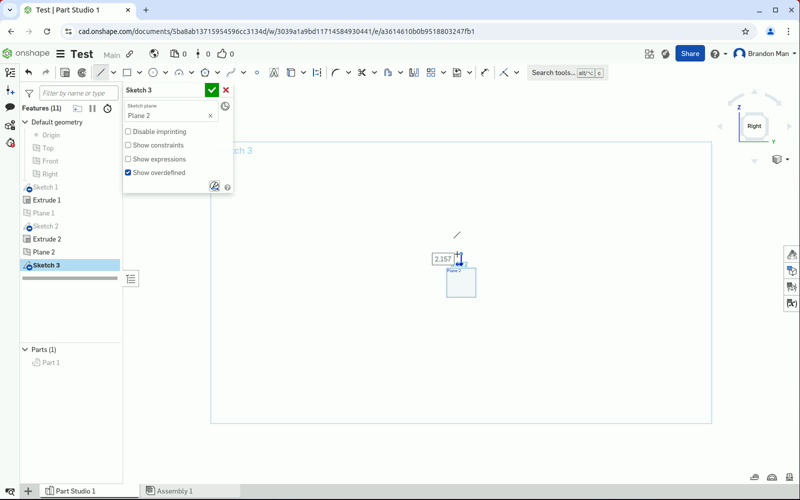
scroll(6)
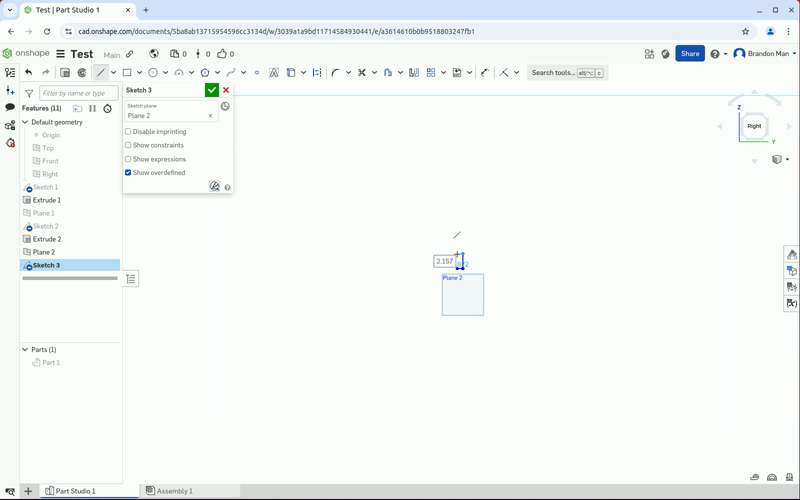
scroll(6)
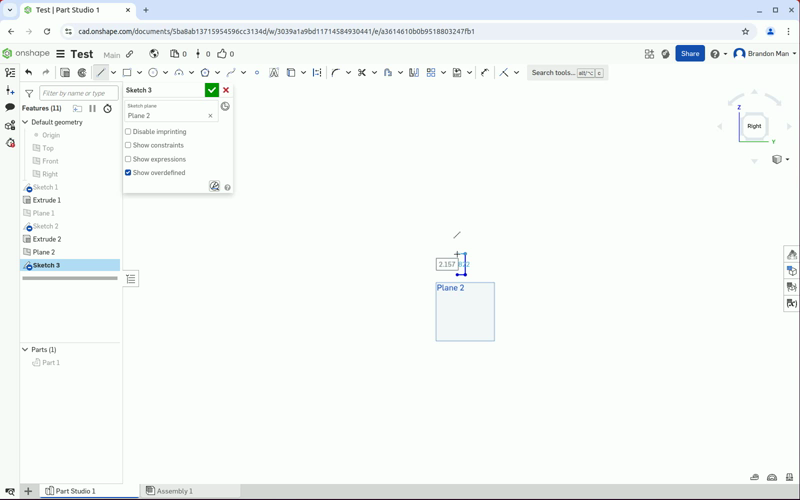
scroll(6)
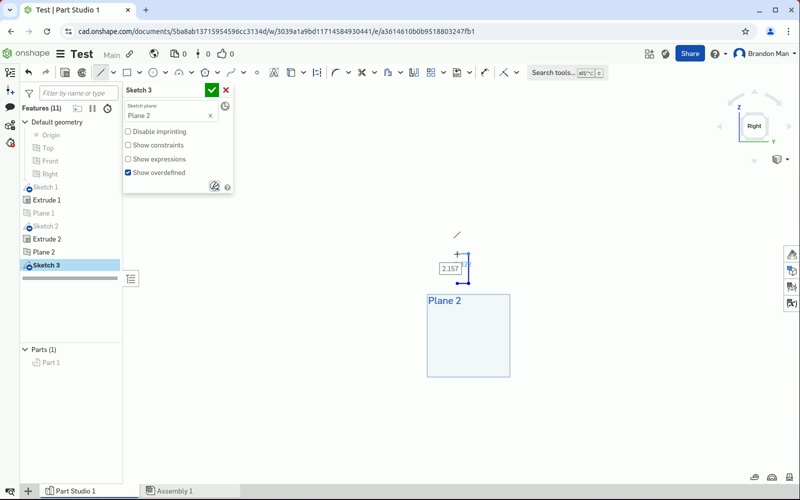
scroll(6)
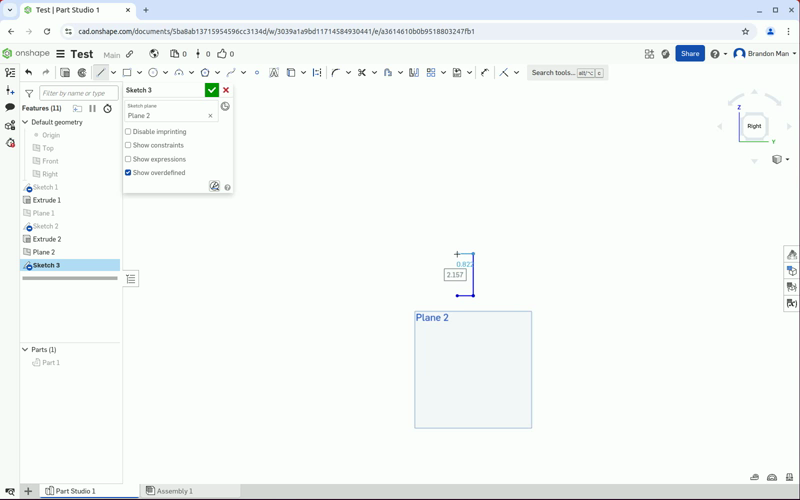
scroll(6)
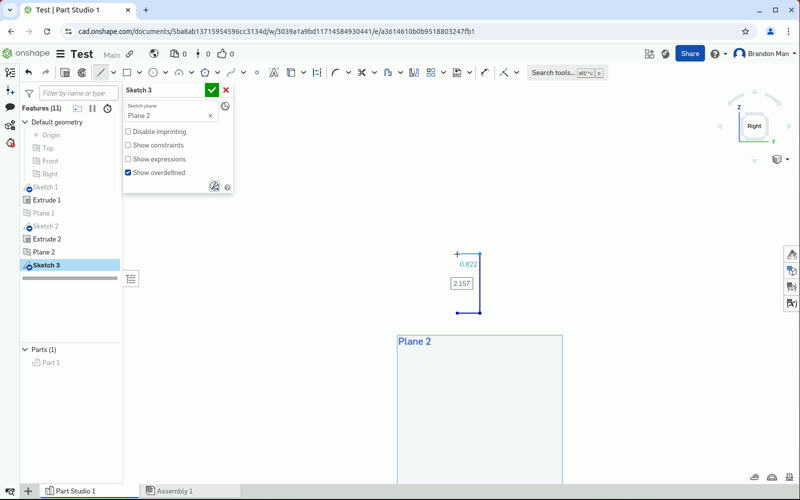
scroll(6)
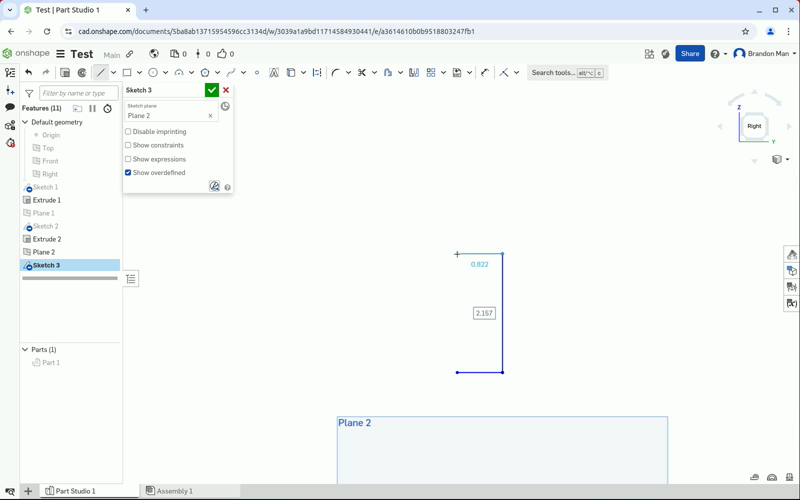
click(457, 253)
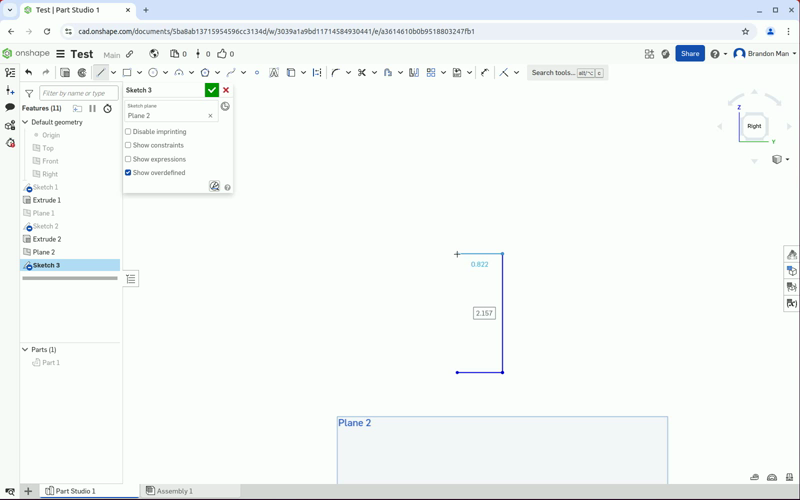
scroll(-6)
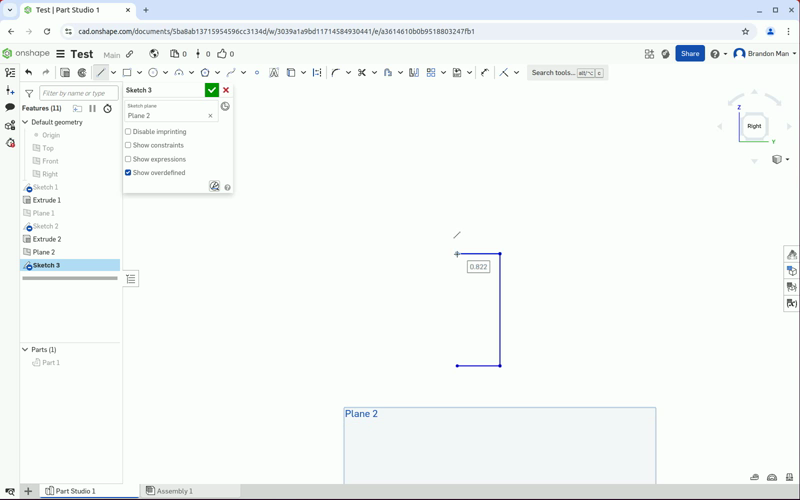
scroll(-6)
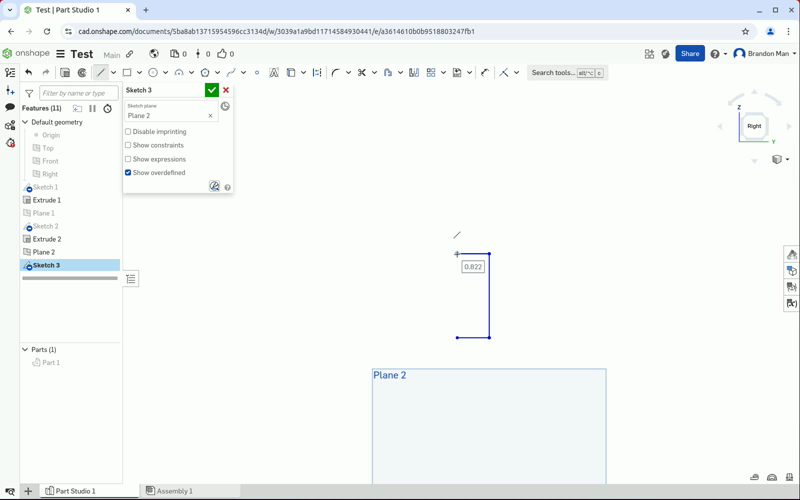
scroll(-6)
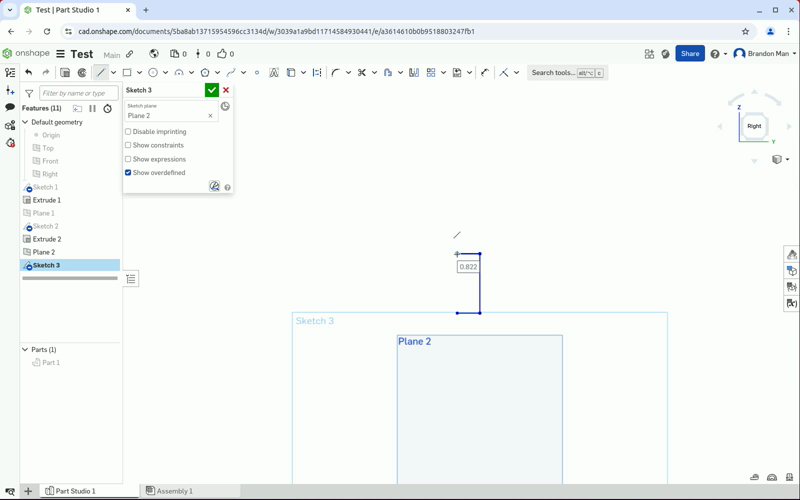
scroll(-6)
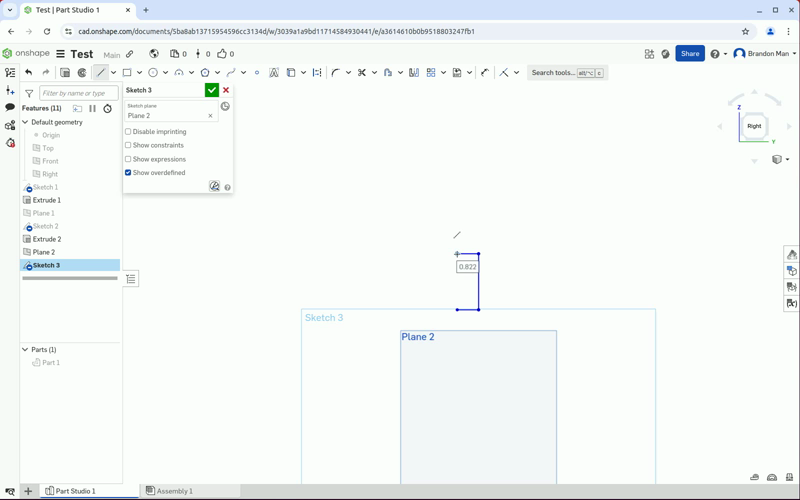
scroll(-6)
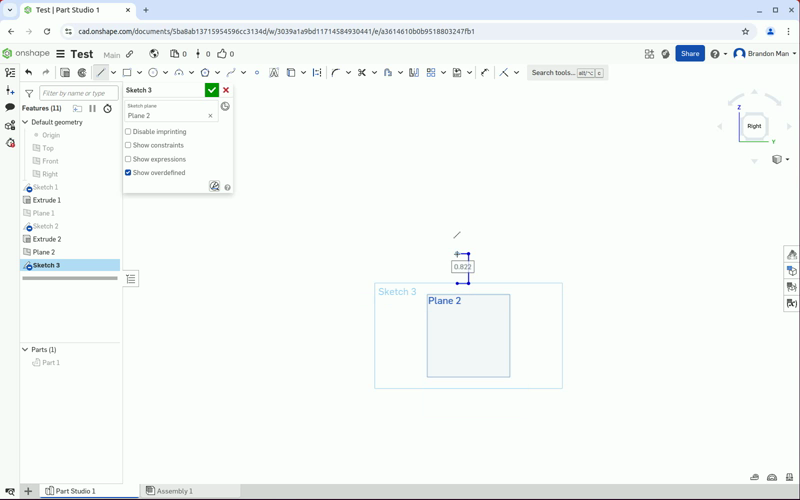
scroll(-6)
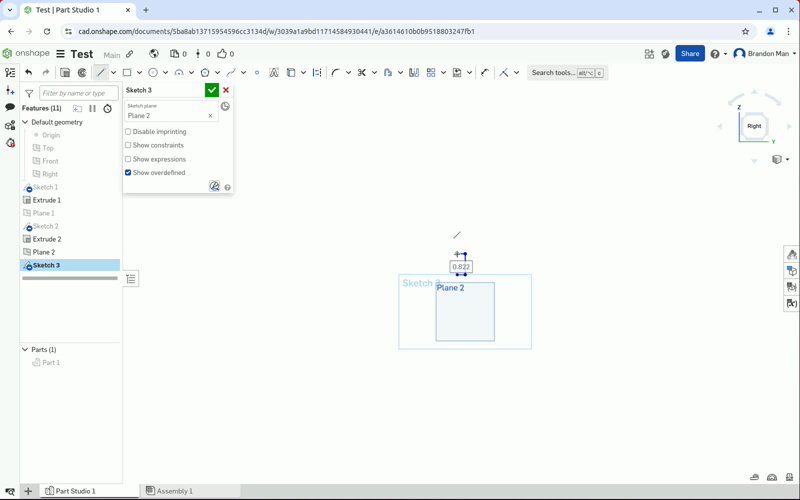
scroll(-6)
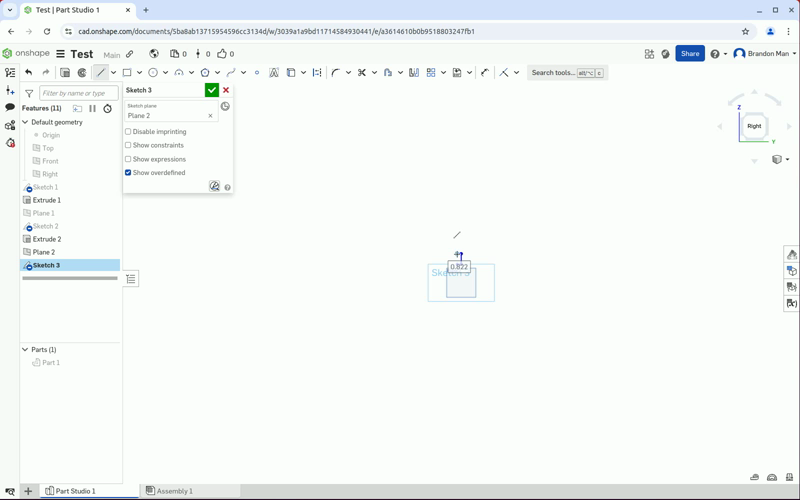
key_up(shift)
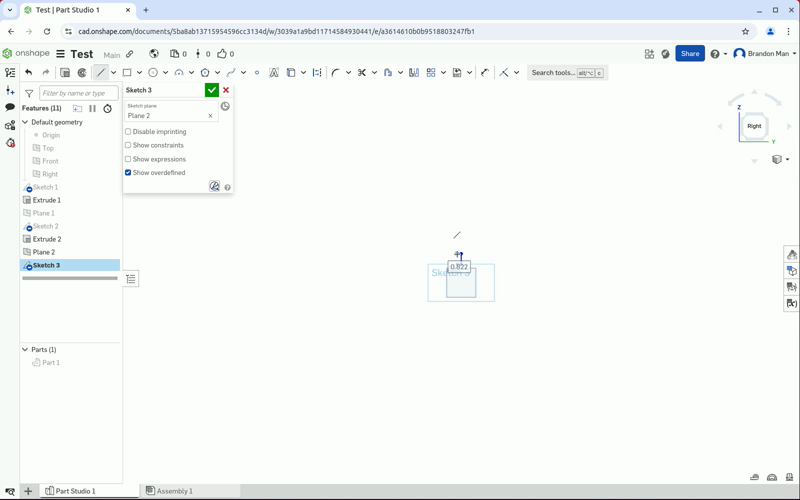
mouse_move(487, 253)
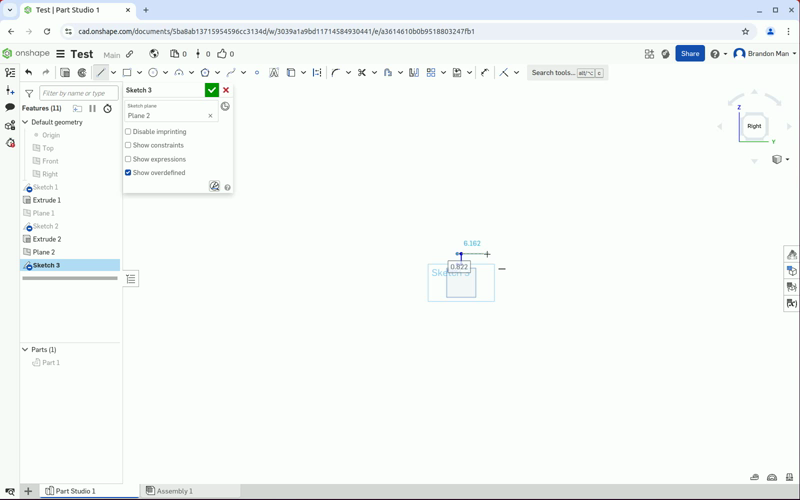
key_down(shift)
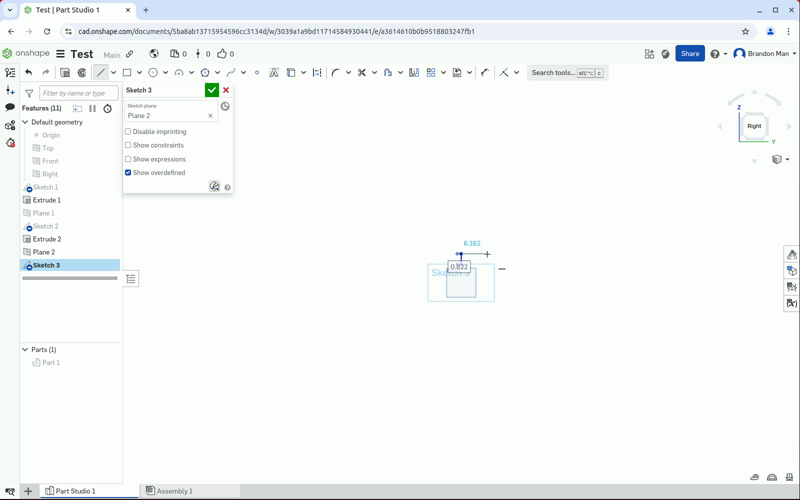
mouse_move(457, 264)
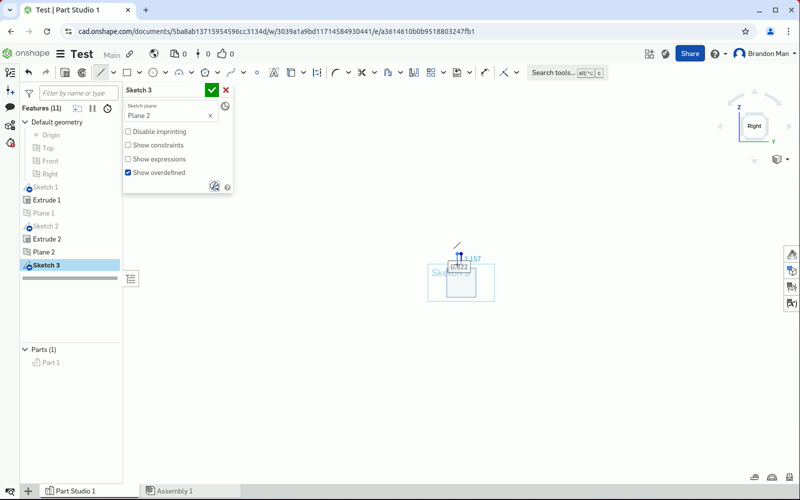
scroll(6)
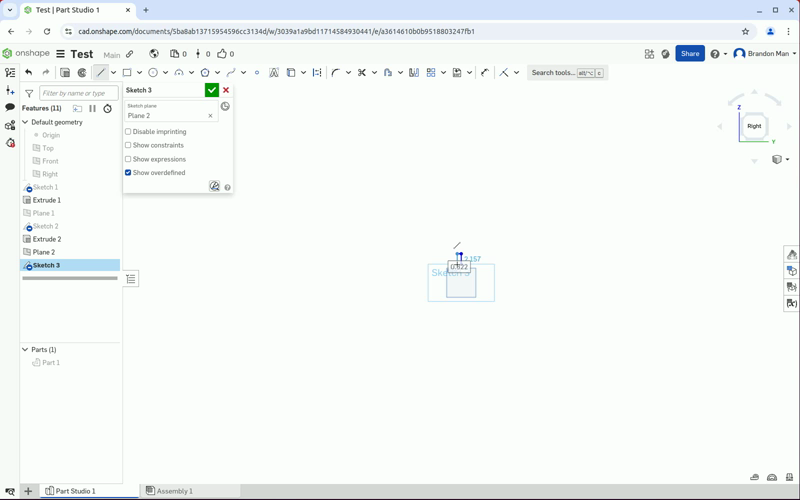
scroll(6)
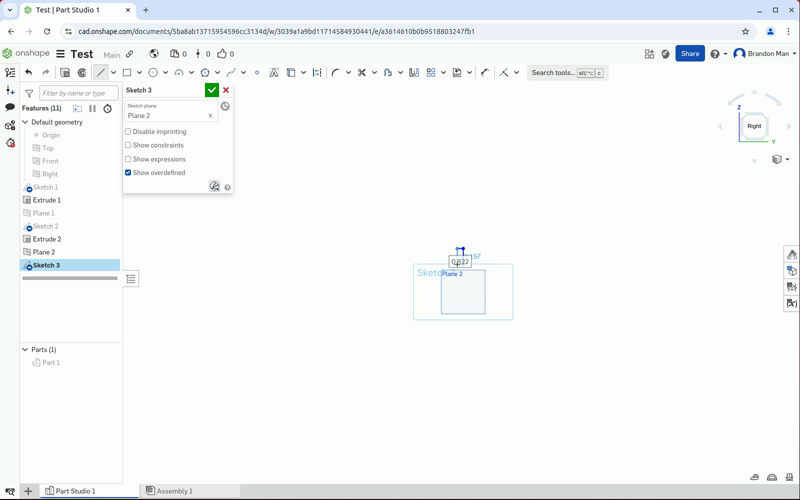
scroll(6)
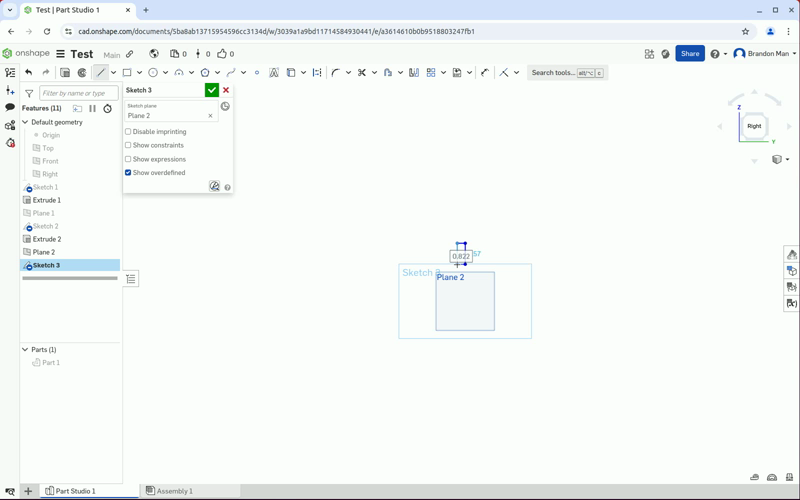
scroll(6)
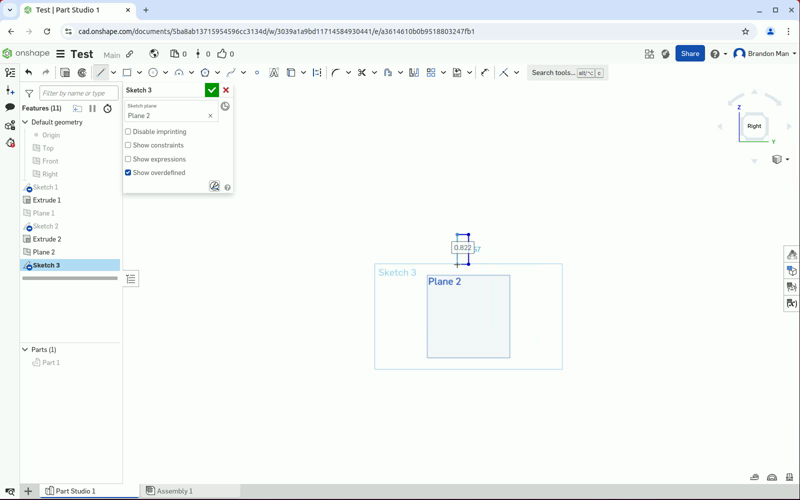
scroll(6)
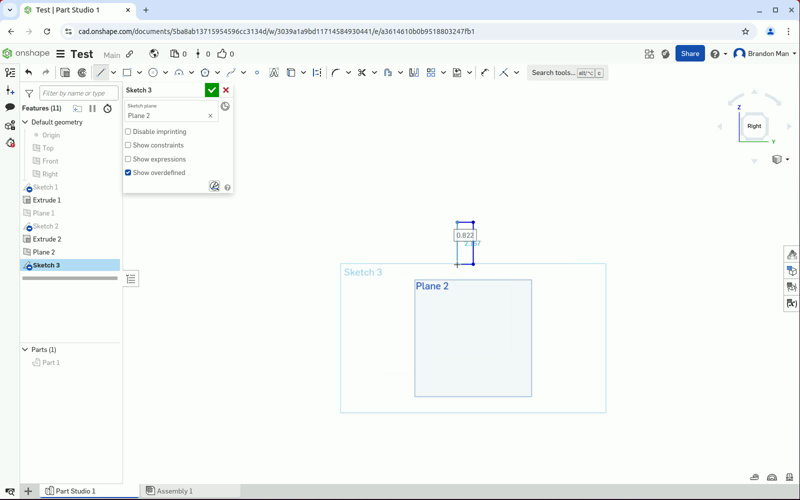
scroll(6)
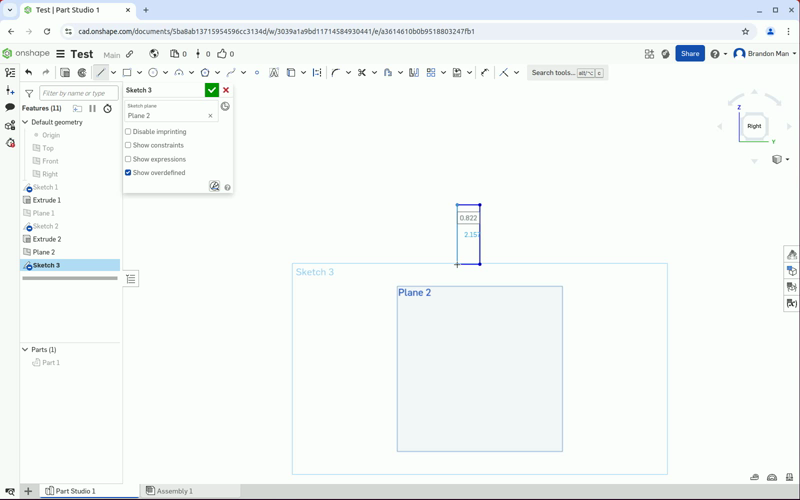
scroll(6)
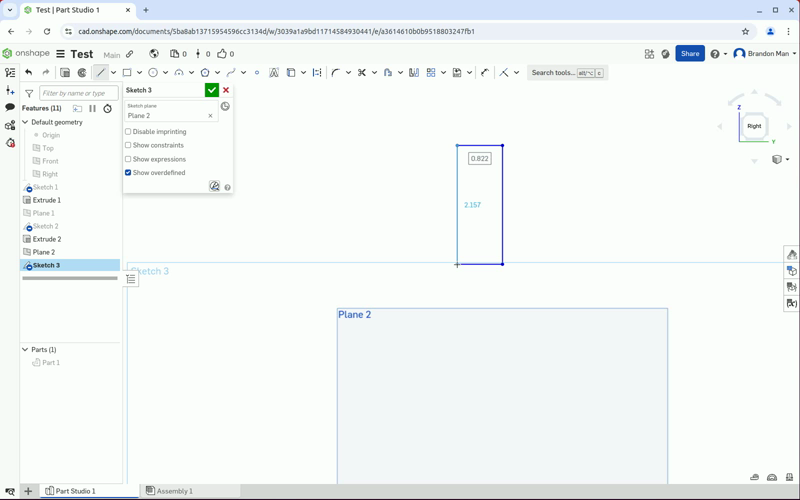
key_up(shift)
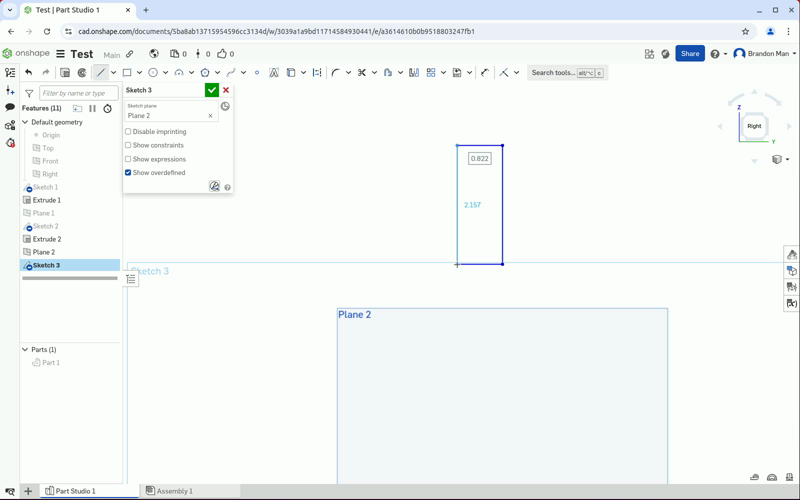
click(457, 264)
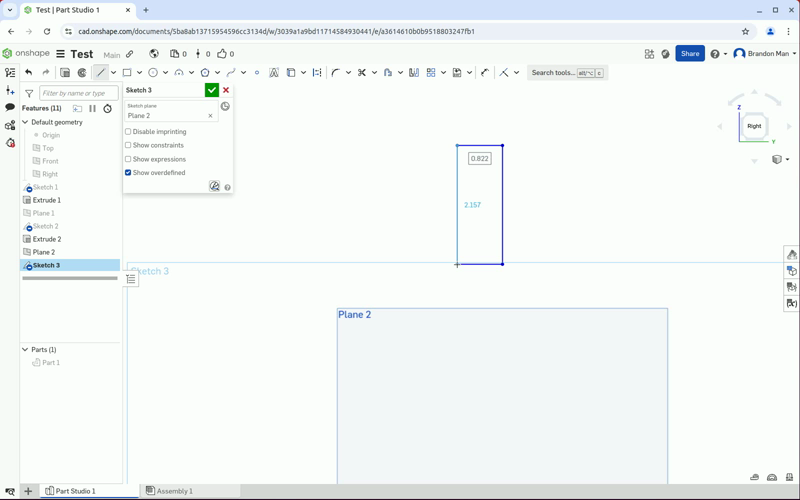
scroll(-6)
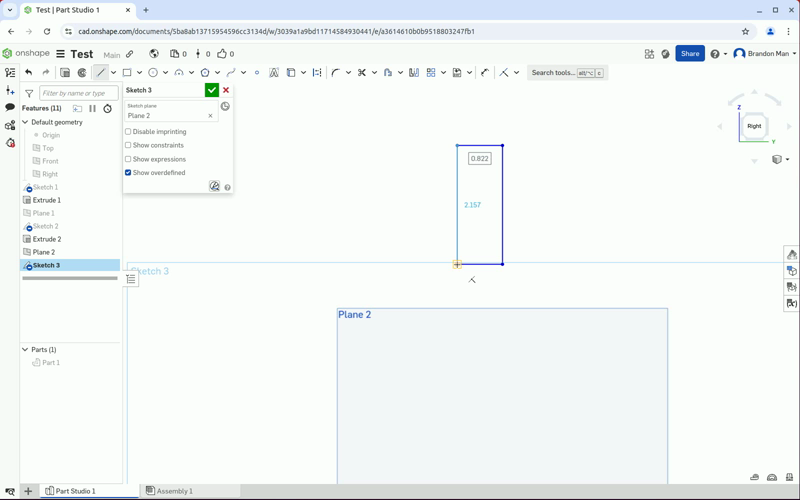
scroll(-6)
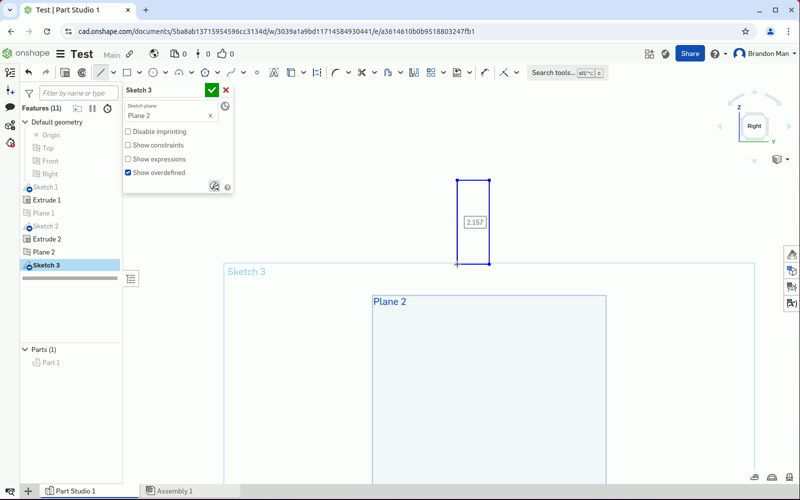
scroll(-6)
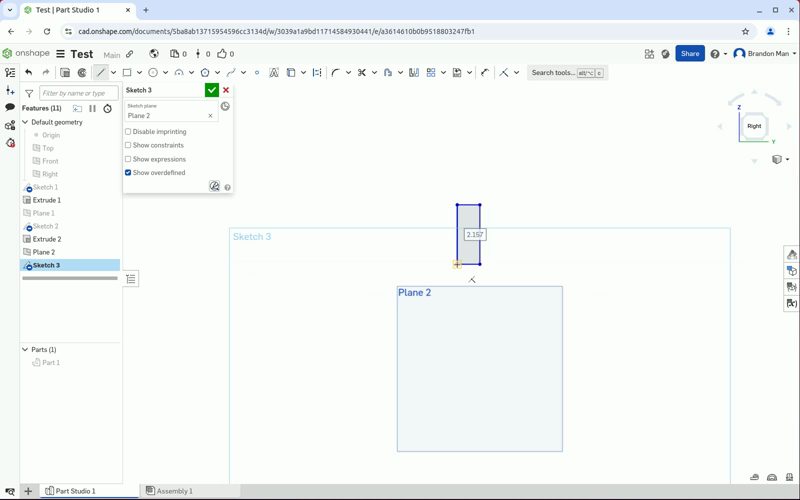
scroll(-6)
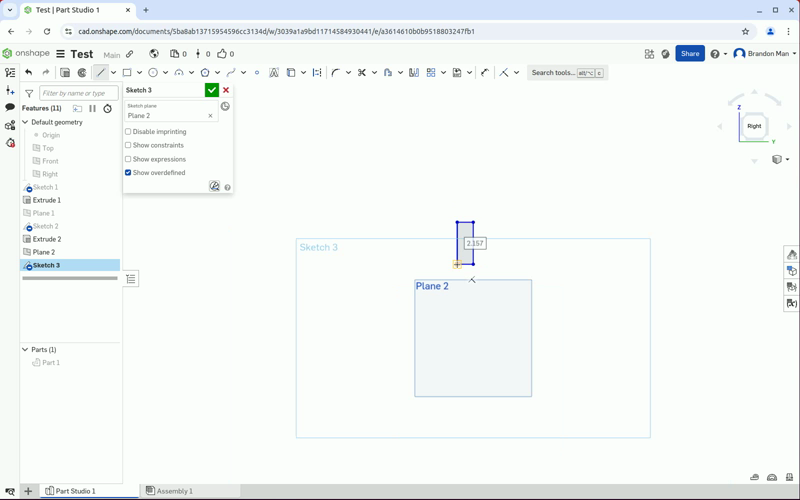
scroll(-6)
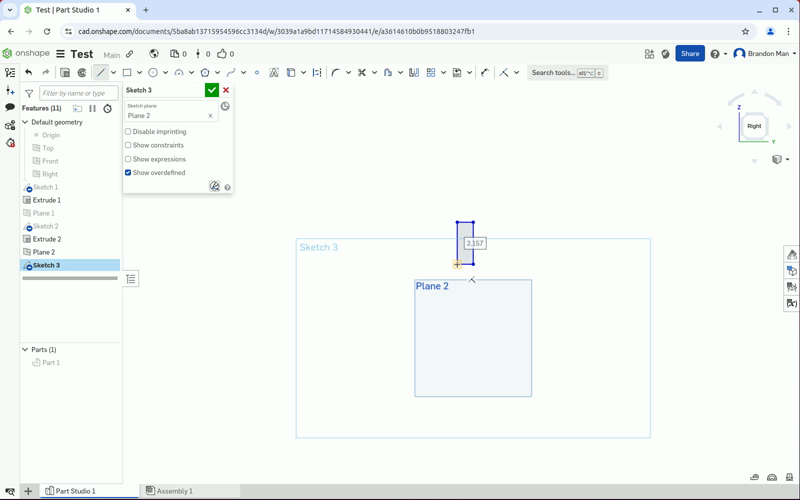
scroll(-6)
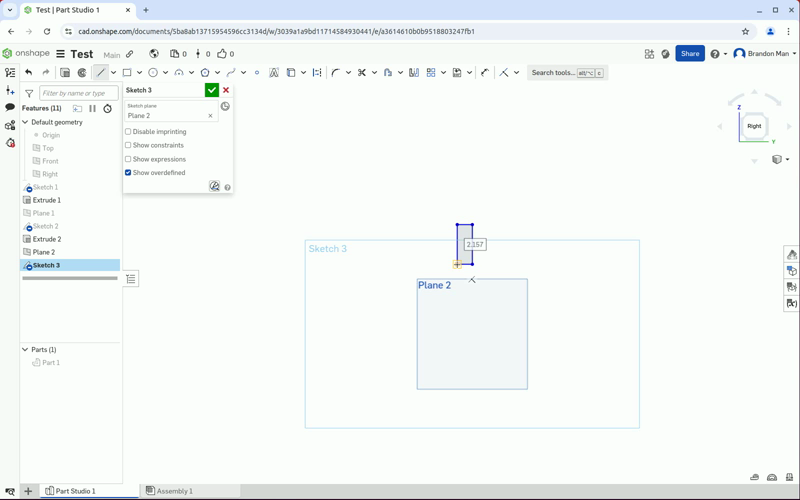
scroll(-6)
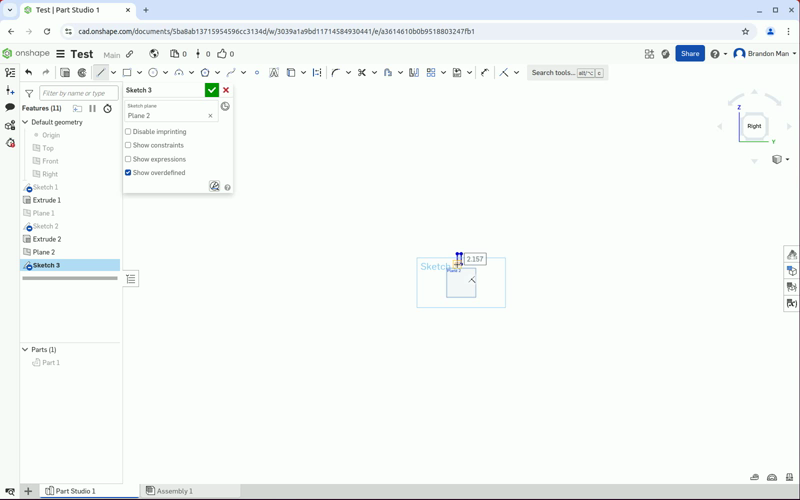
key(esc)
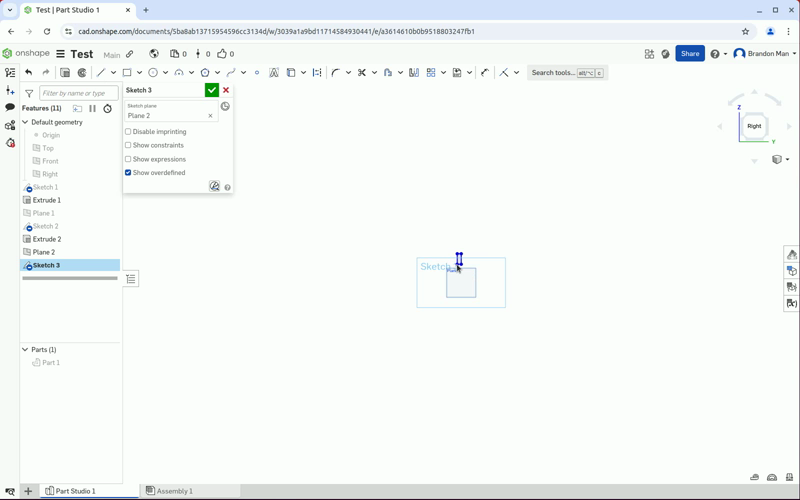
mouse_move(458, 255)
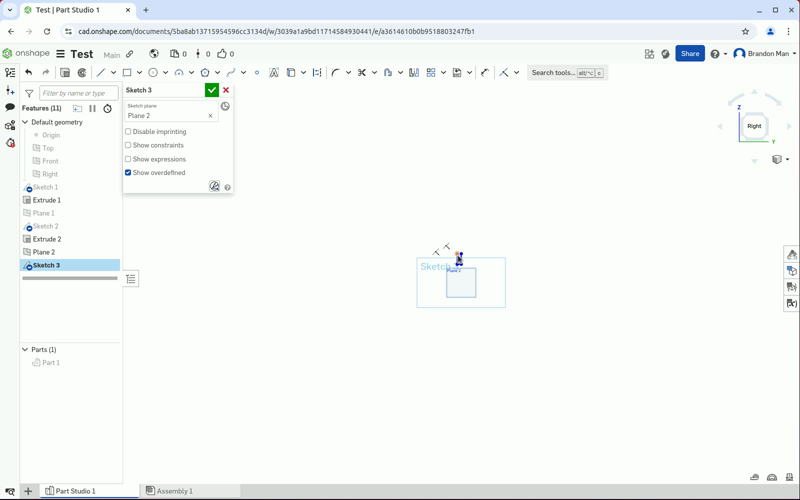
scroll(6)
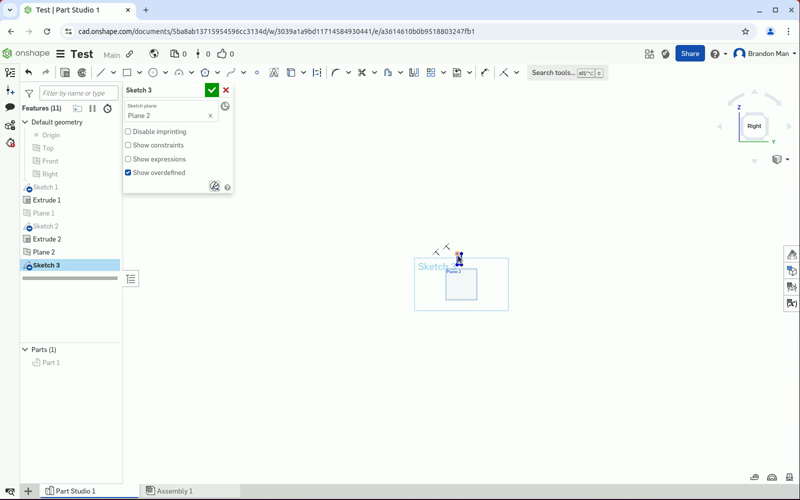
scroll(6)
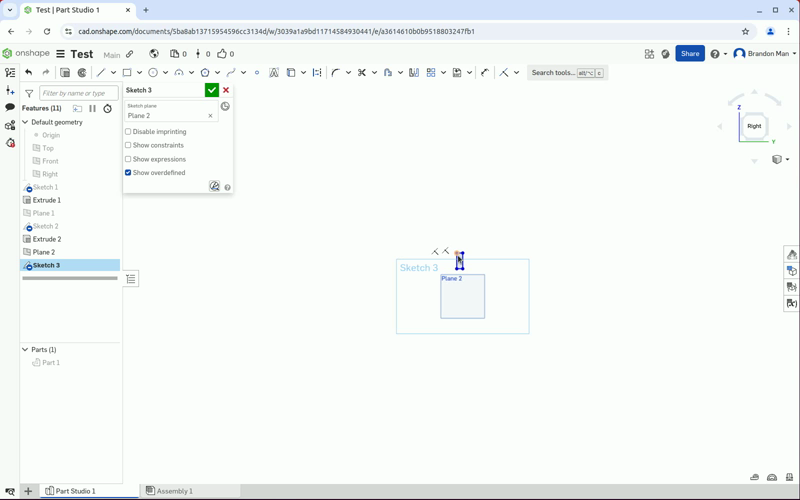
scroll(6)
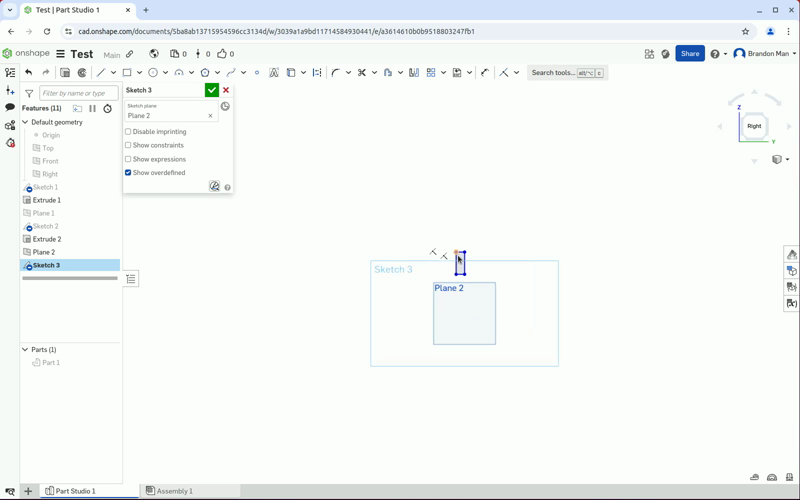
scroll(6)
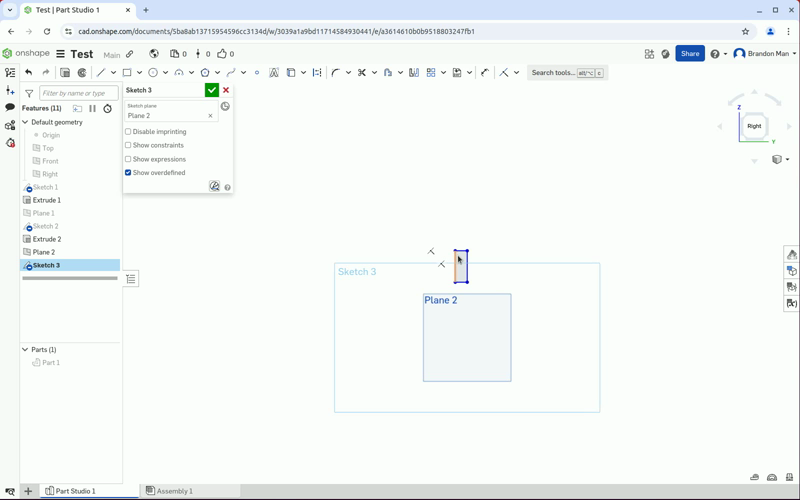
scroll(6)
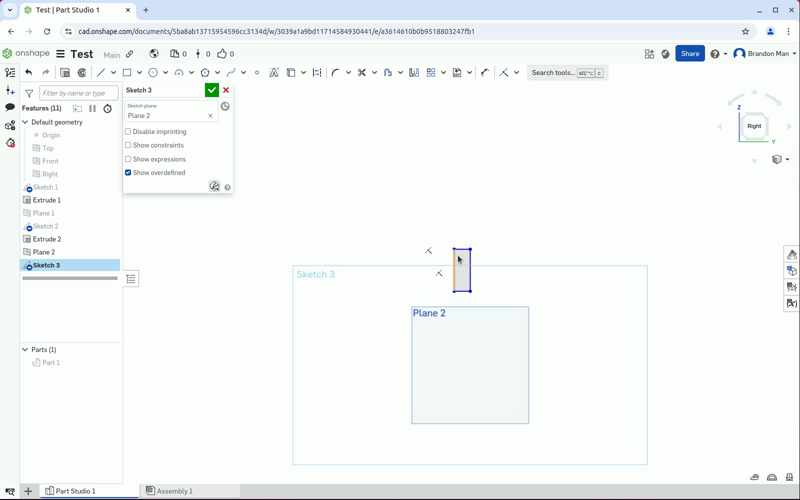
scroll(6)
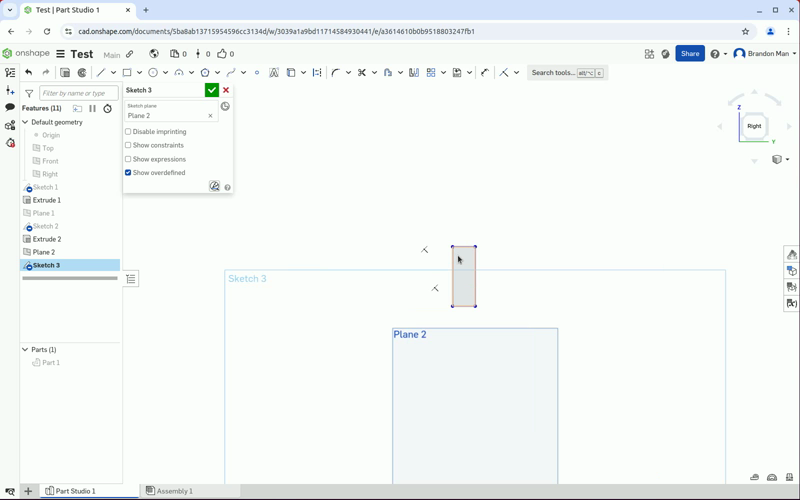
scroll(6)
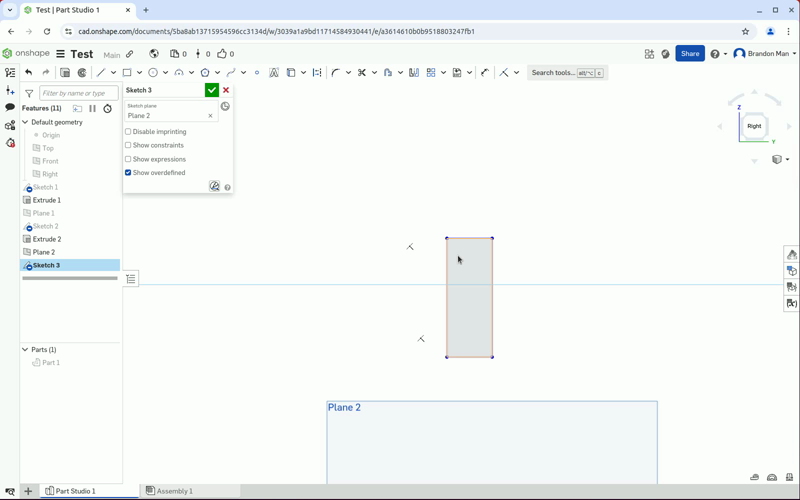
click(458, 255)
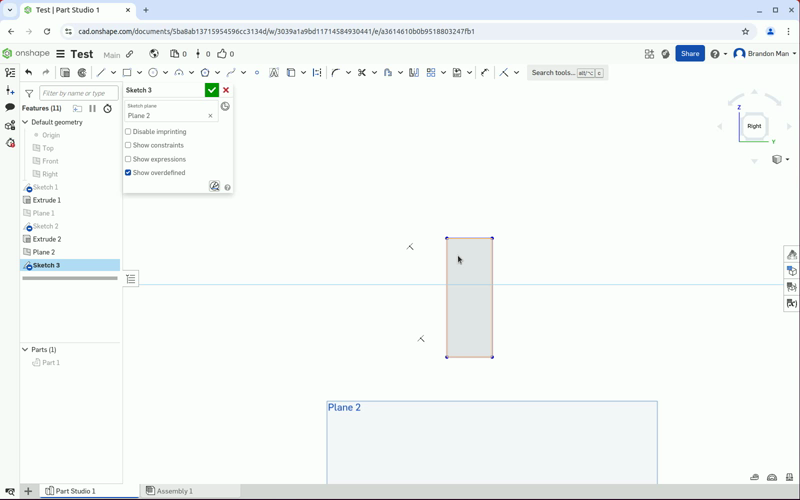
scroll(-6)
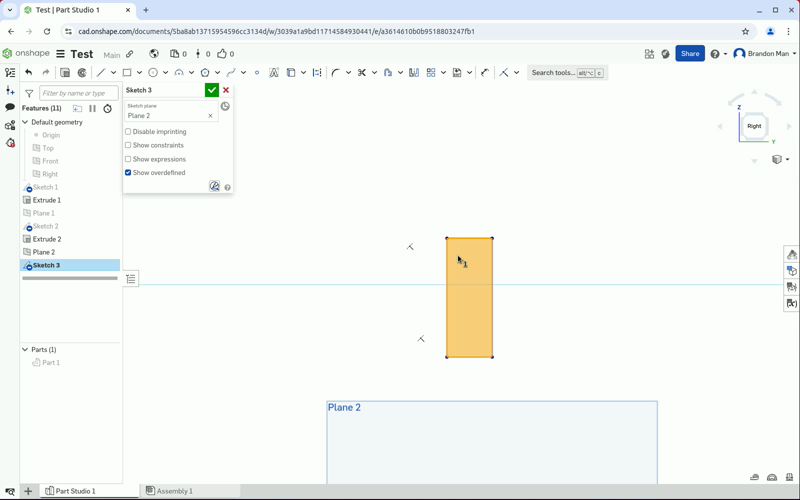
scroll(-6)
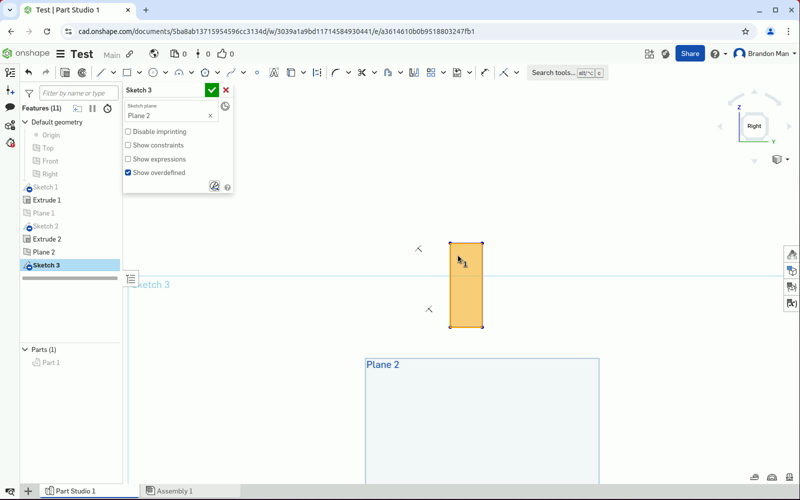
scroll(-6)
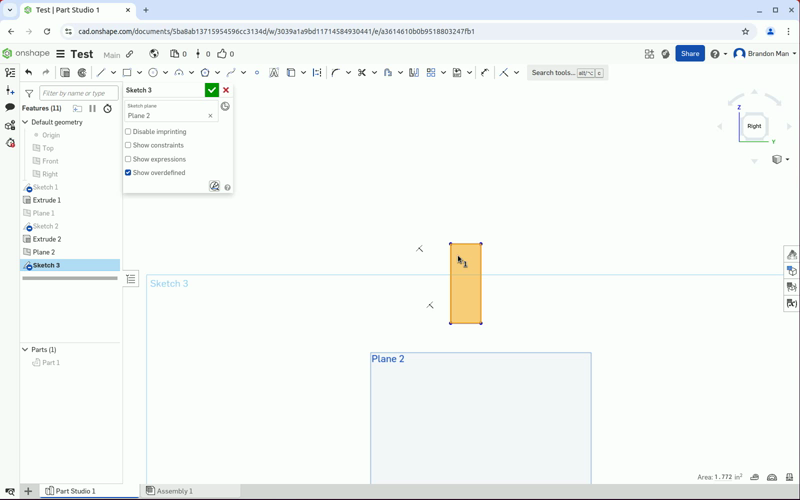
scroll(-6)
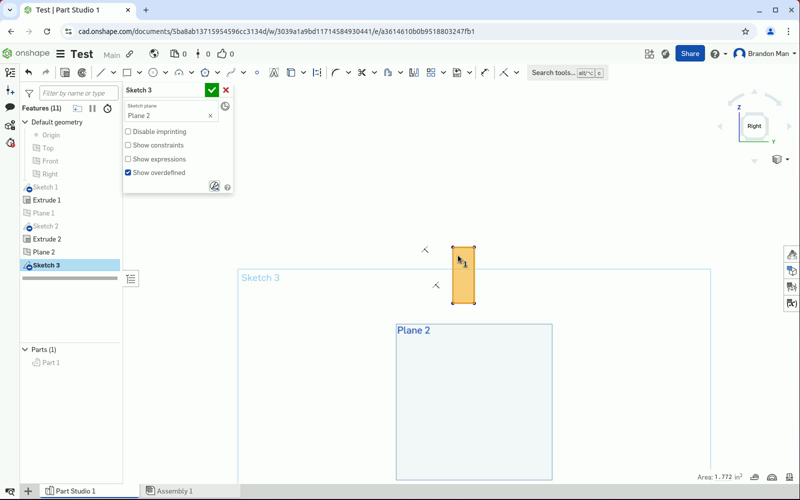
scroll(-6)
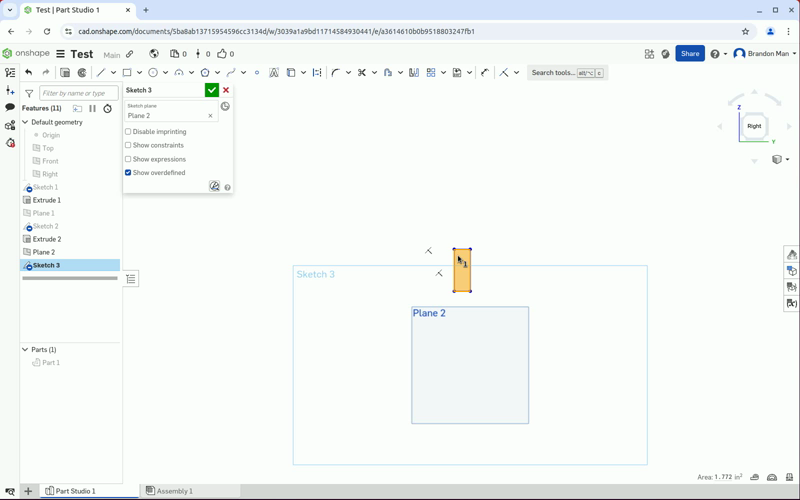
scroll(-6)
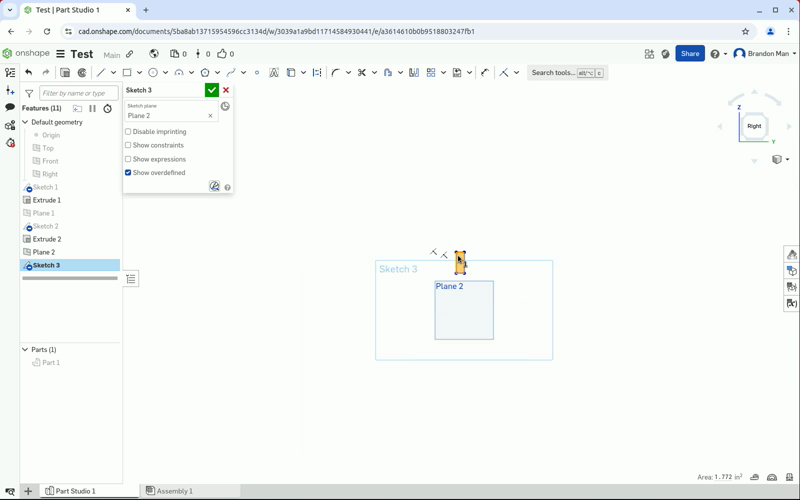
scroll(-6)
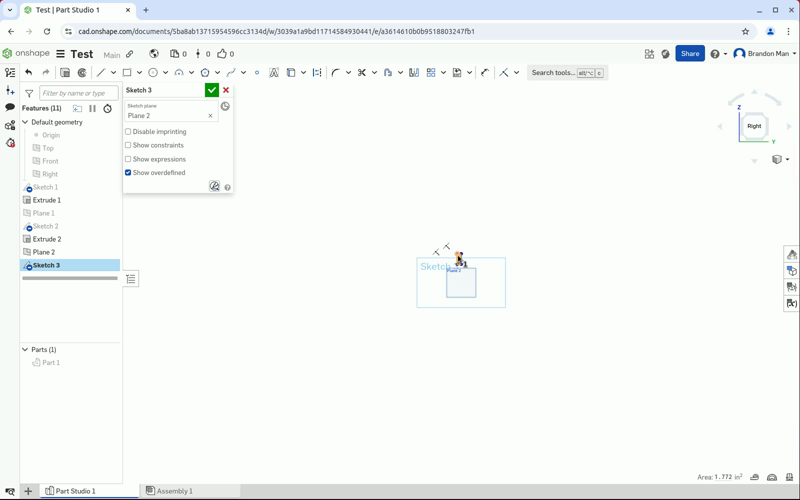
mouse_move(73, 352)
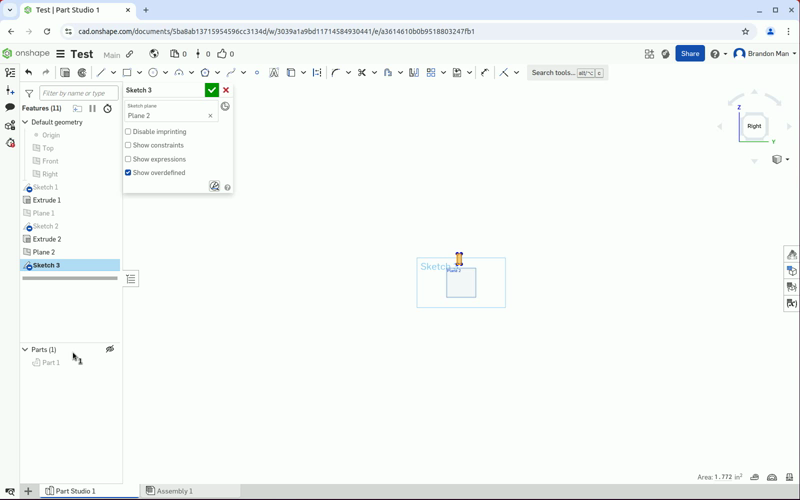
key(shift+y)
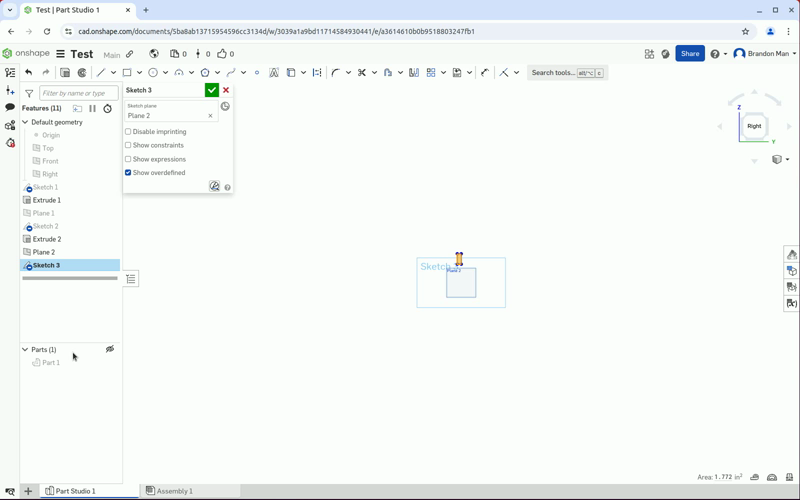
key(shift+e)
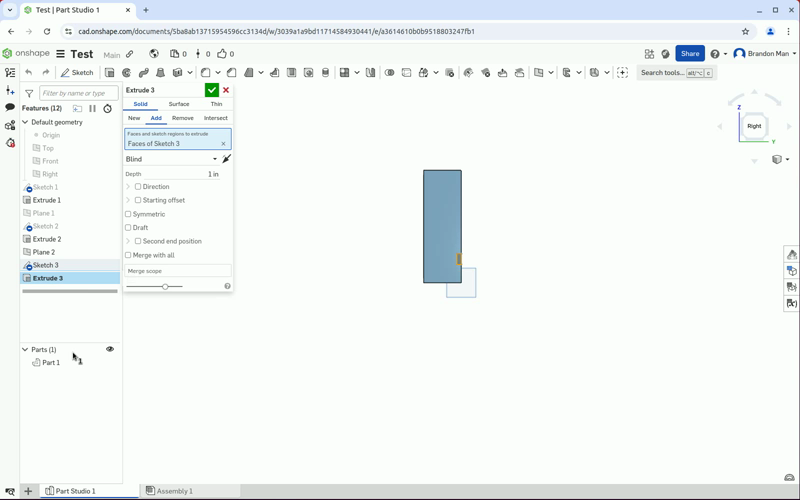
mouse_move(143, 106)
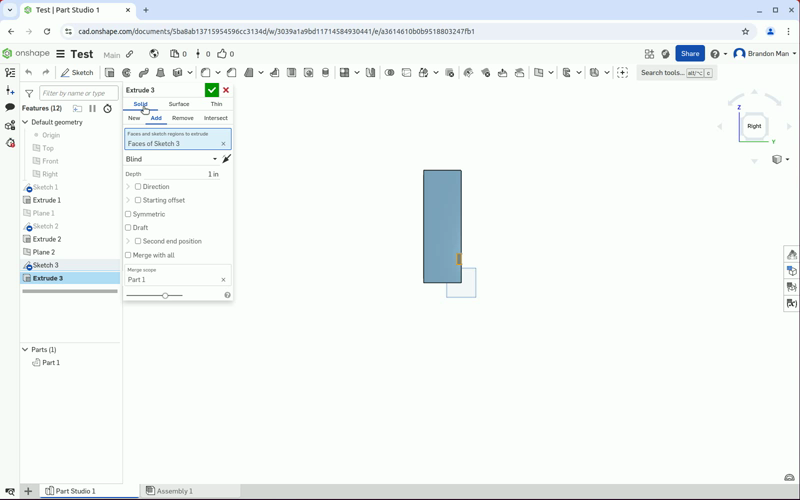
click(143, 106)
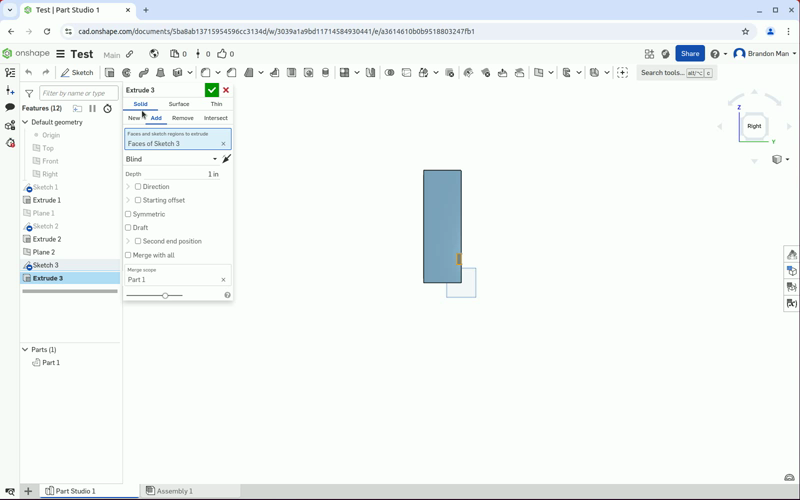
mouse_move(137, 120)
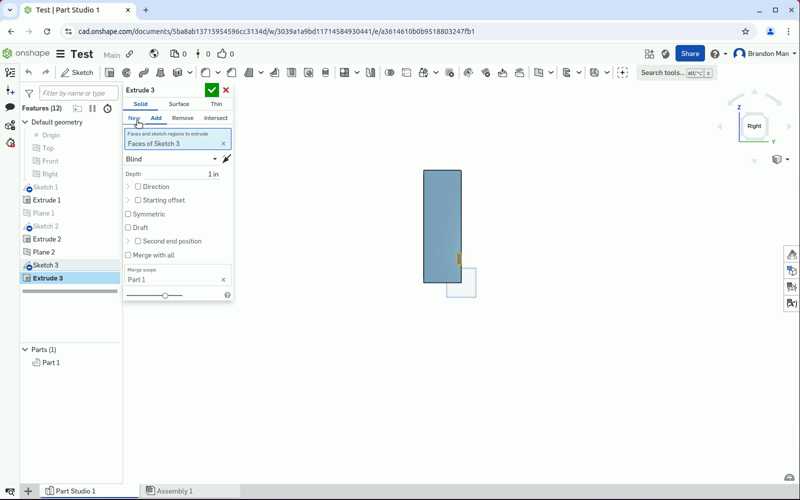
click(137, 120)
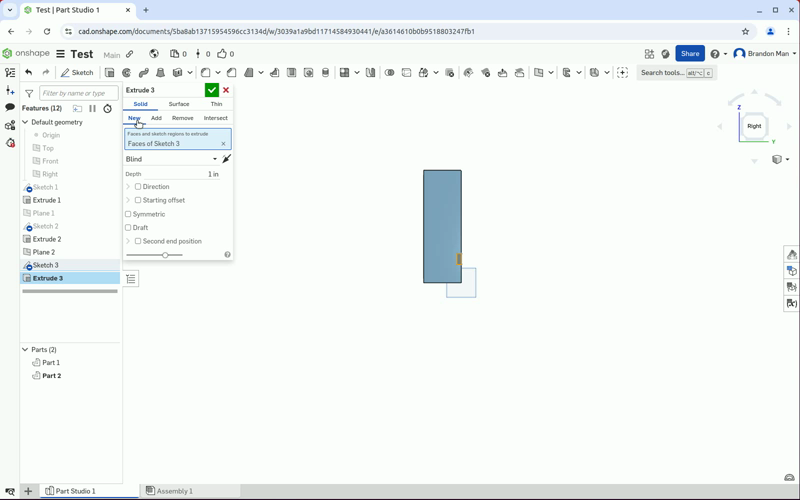
key(tab, 4)
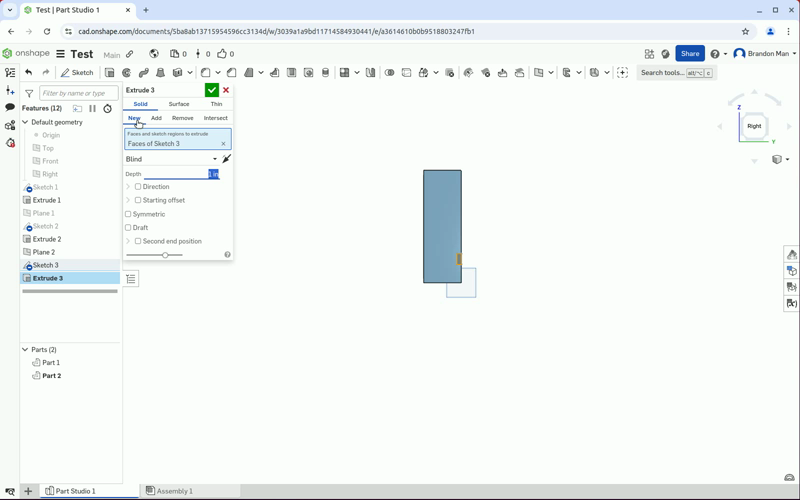
text(7.703)
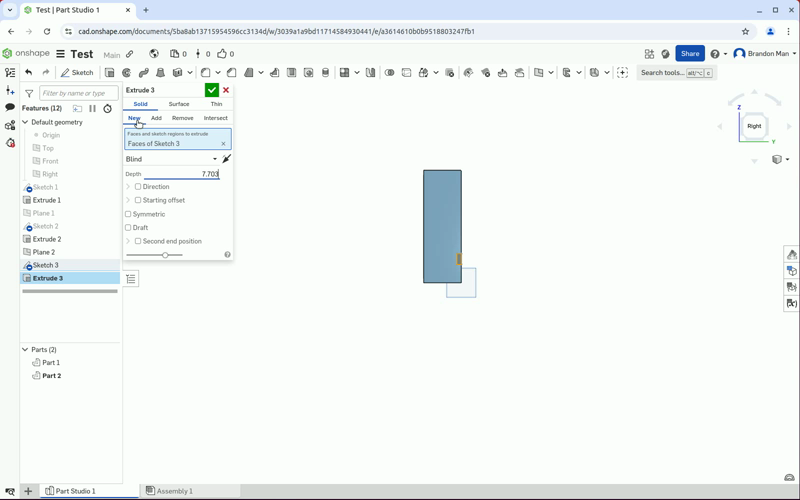
key(enter)
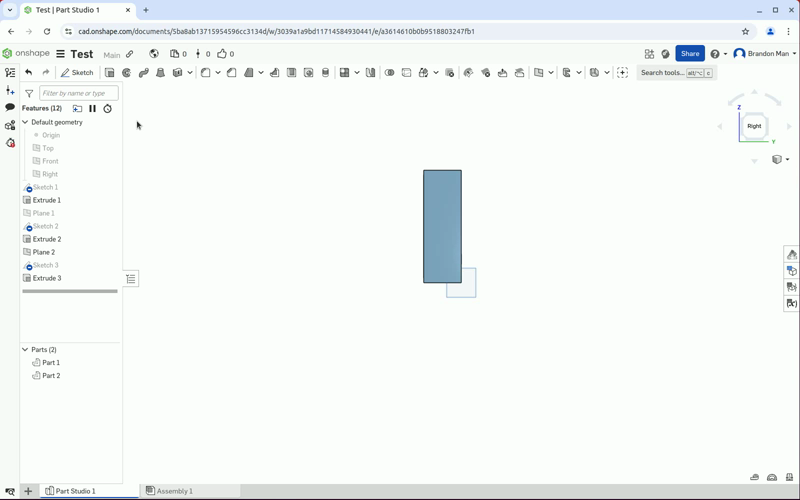
key(shift+h)
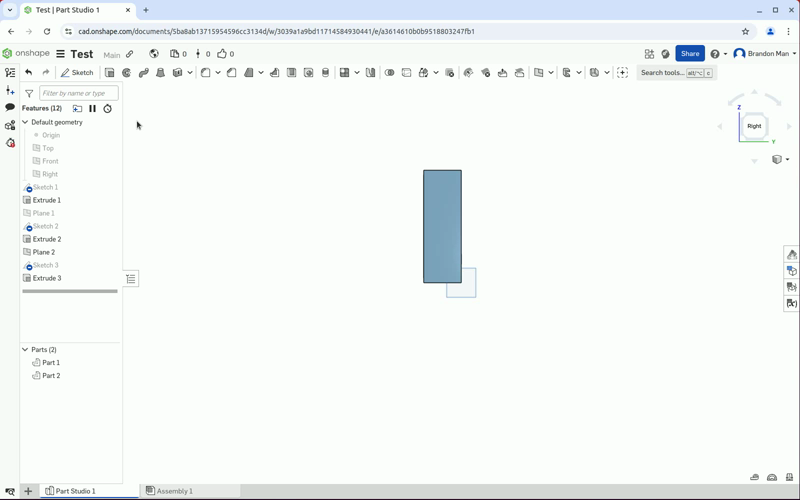
key(shift+h)
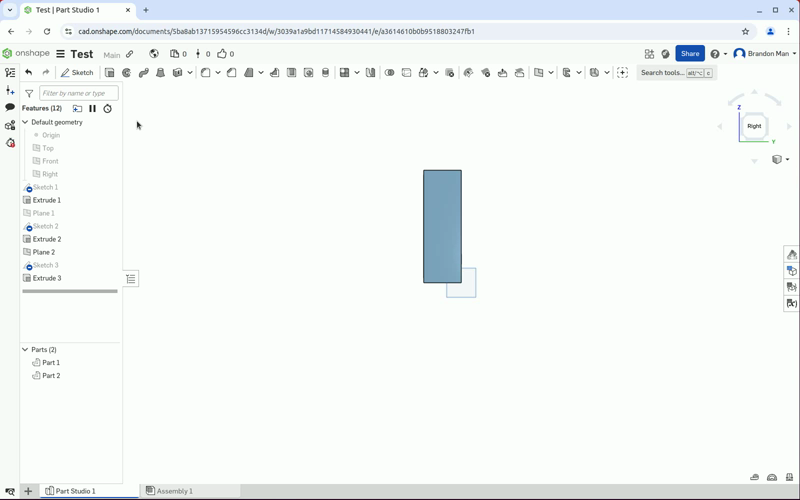
mouse_move(73, 189)
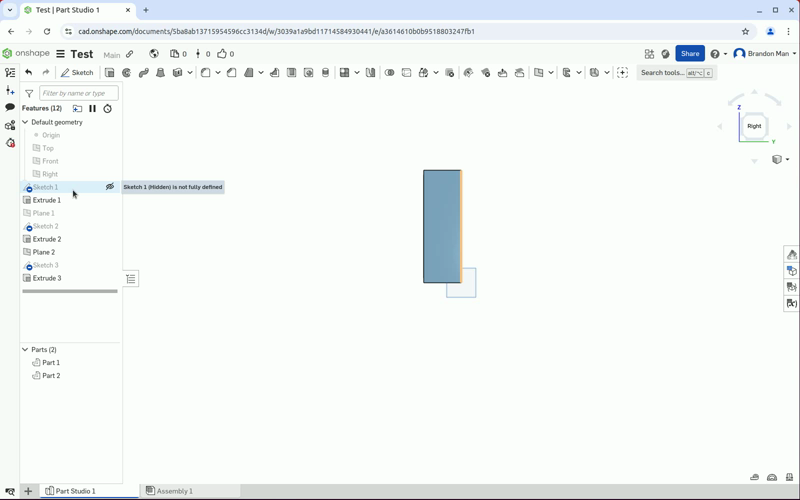
click(73, 189)
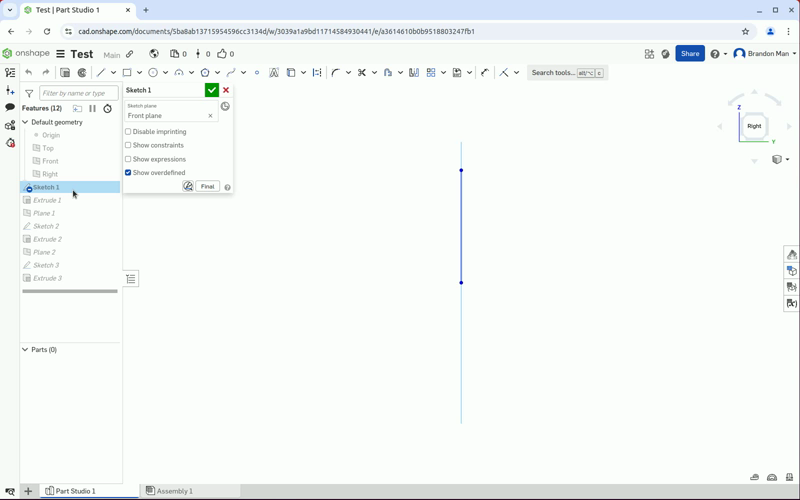
mouse_move(229, 92)
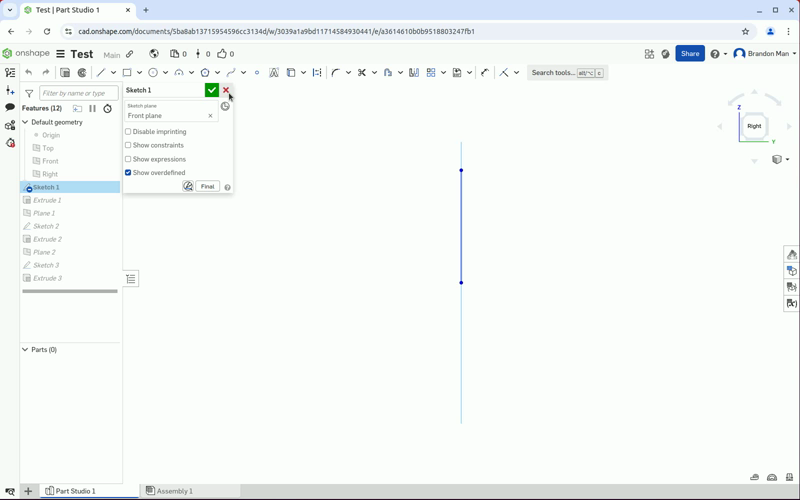
click(229, 92)
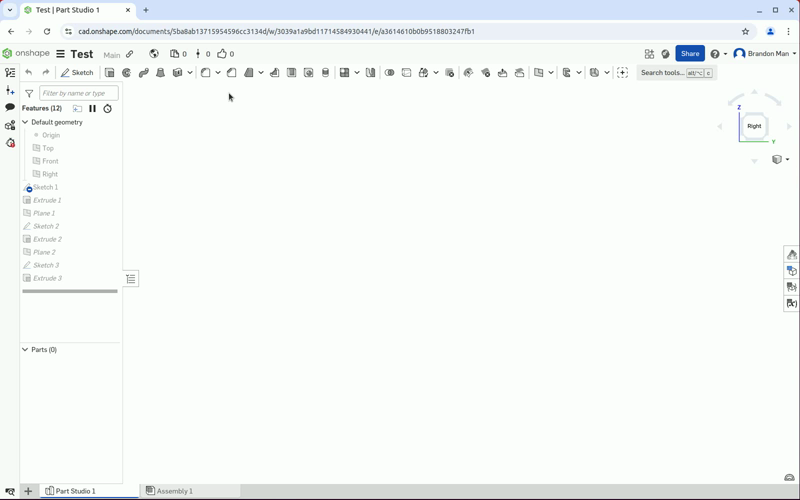
key(shift+s)
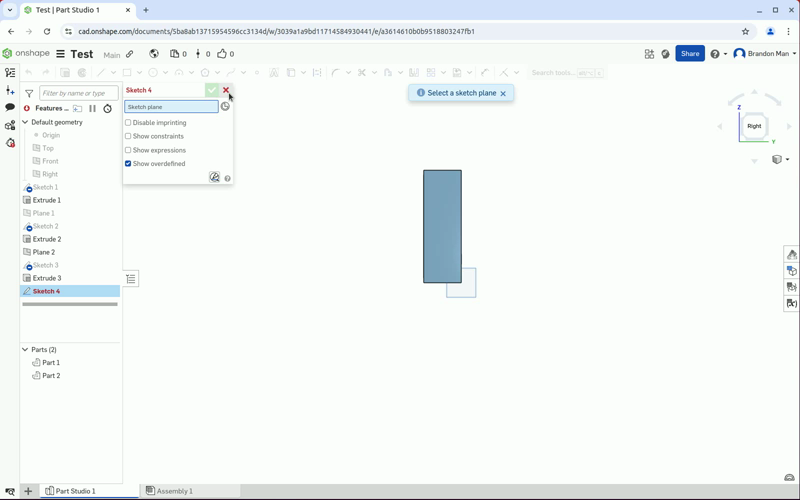
mouse_move(73, 254)
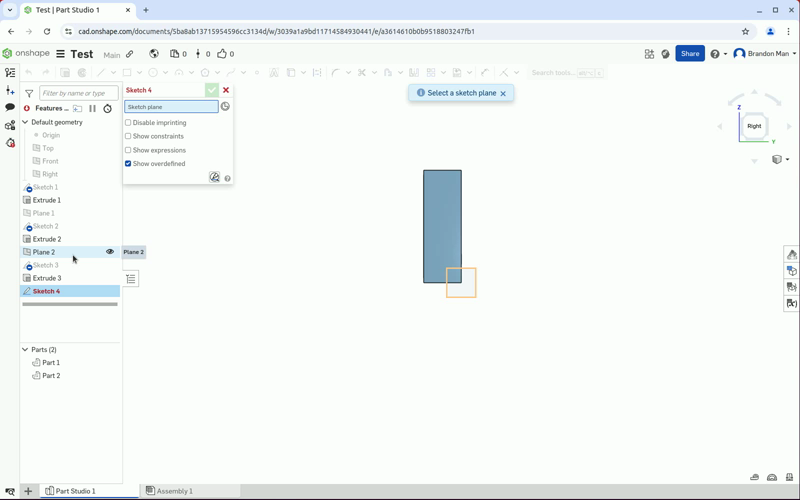
click(73, 254)
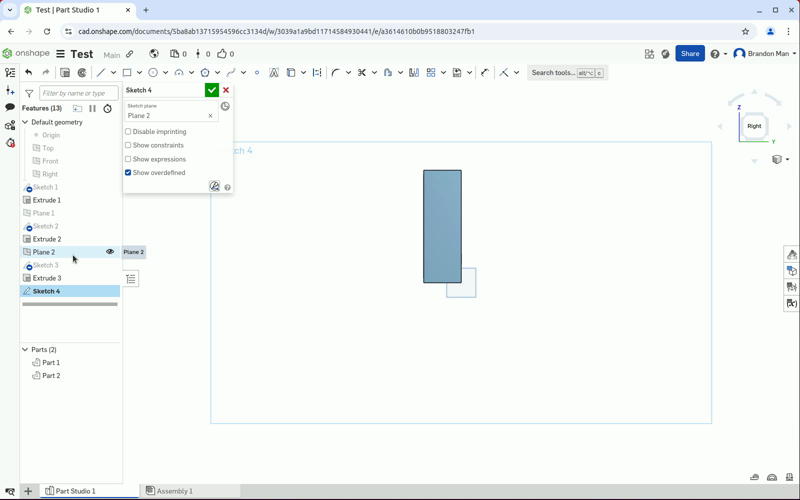
mouse_move(73, 352)
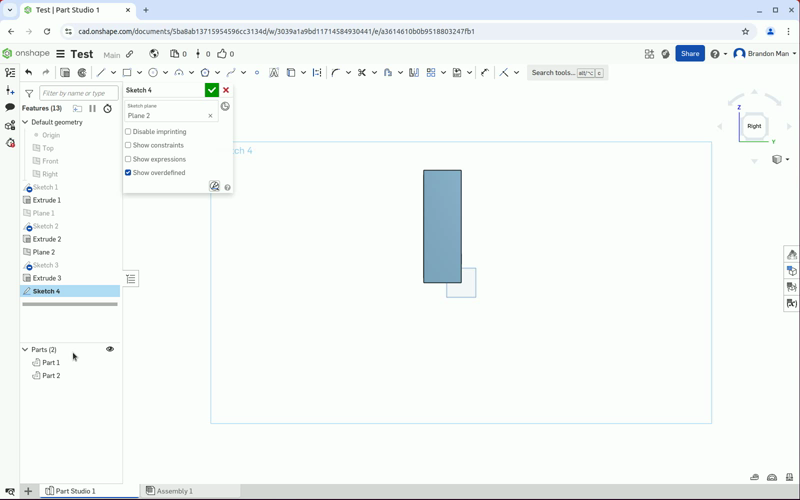
key(y)
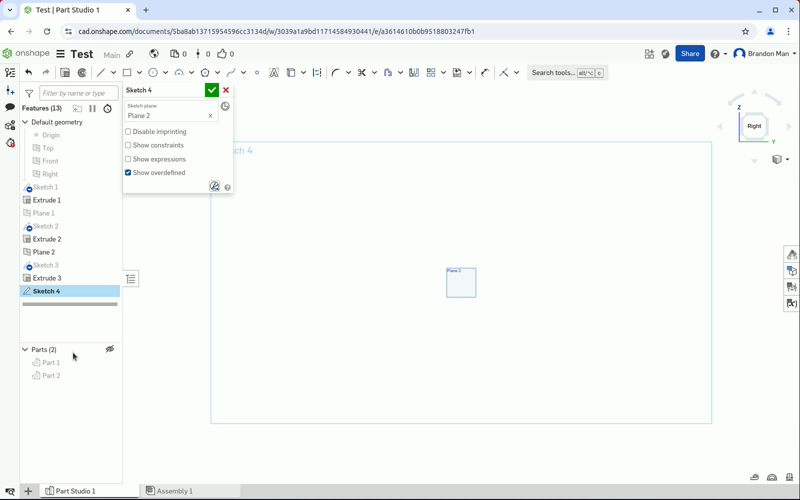
key(l)
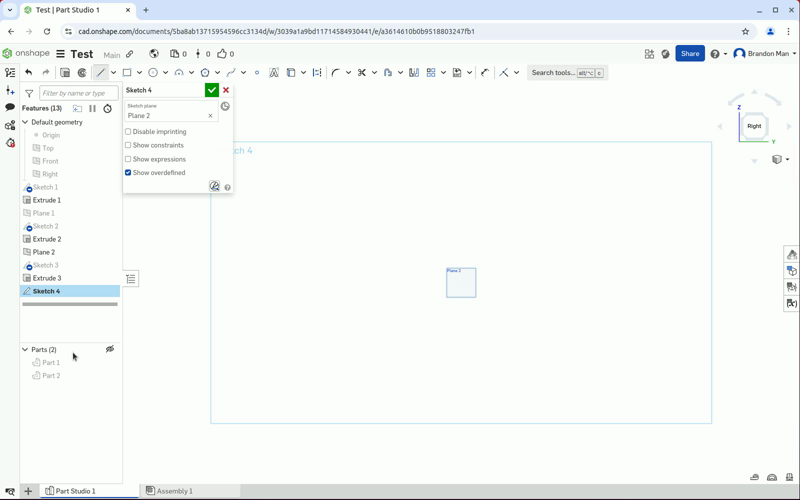
key_down(shift)
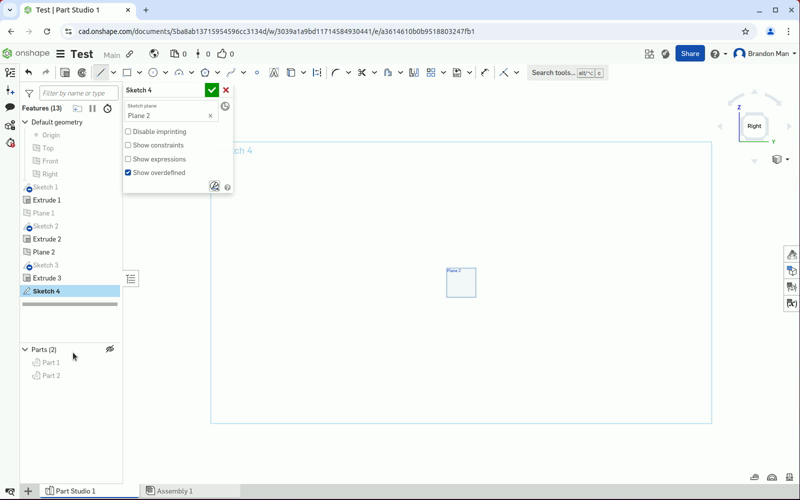
mouse_move(426, 264)
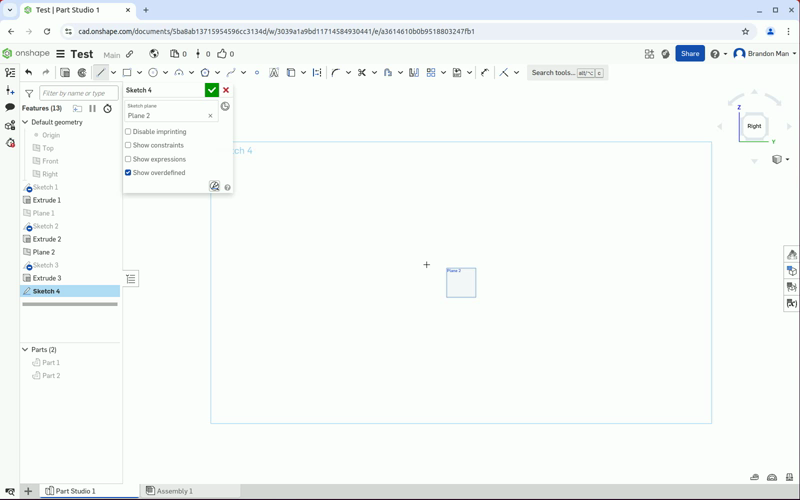
click(426, 264)
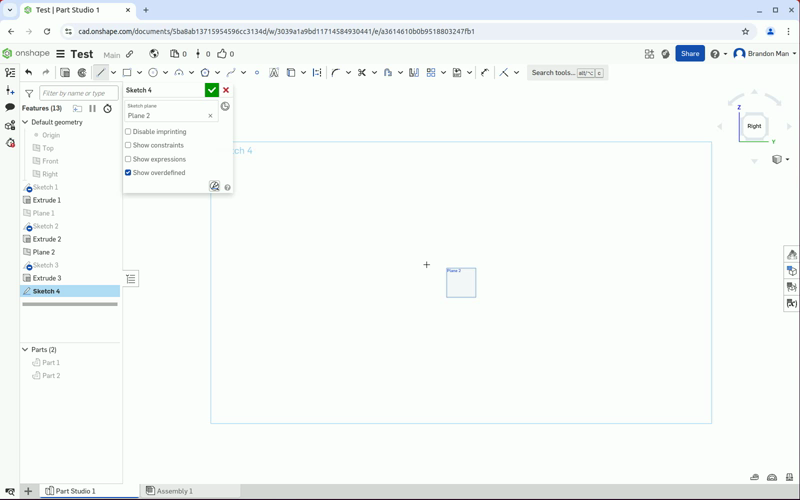
key_up(shift)
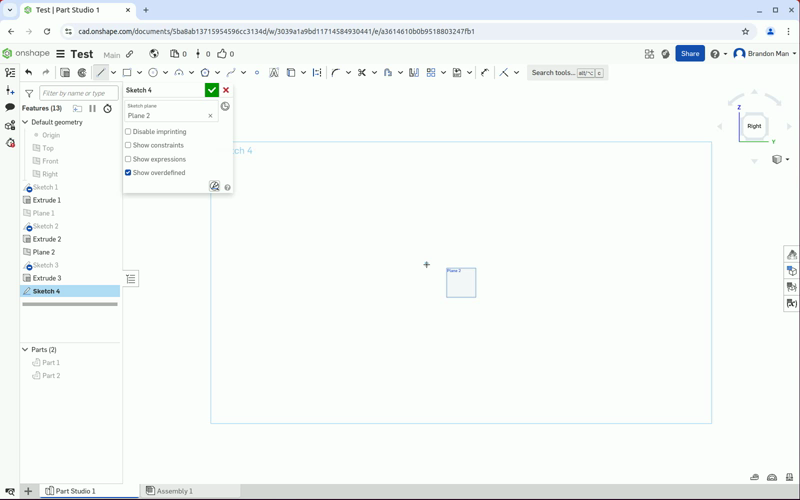
key_down(shift)
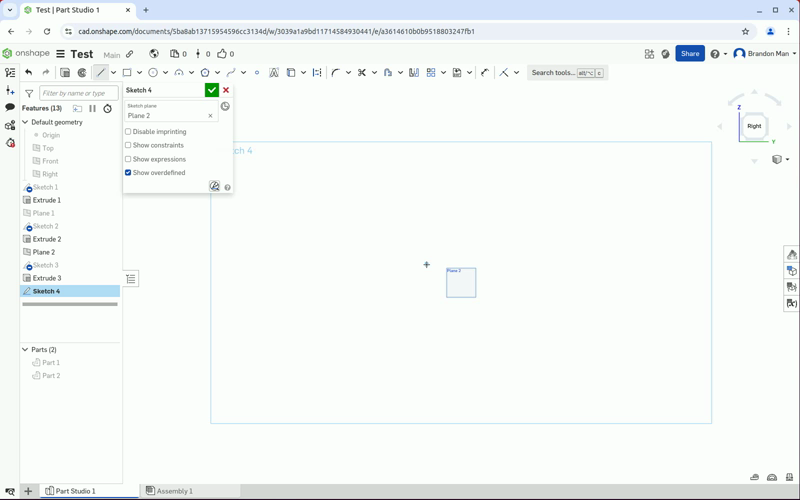
mouse_move(456, 264)
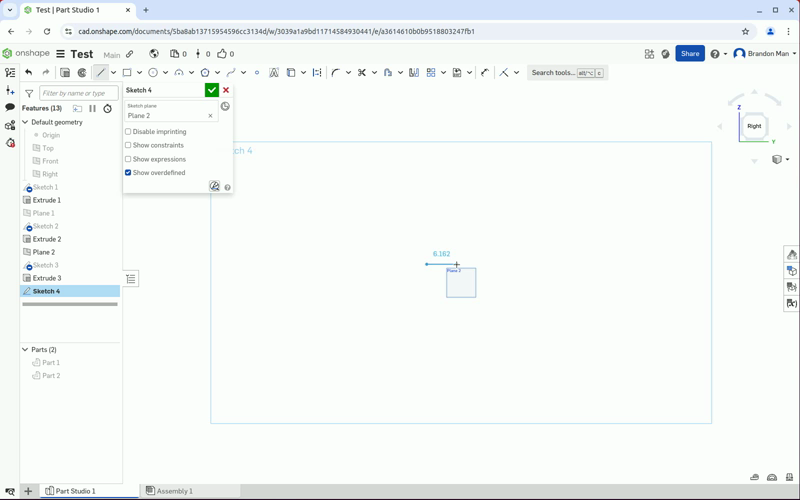
mouse_move(458, 264)
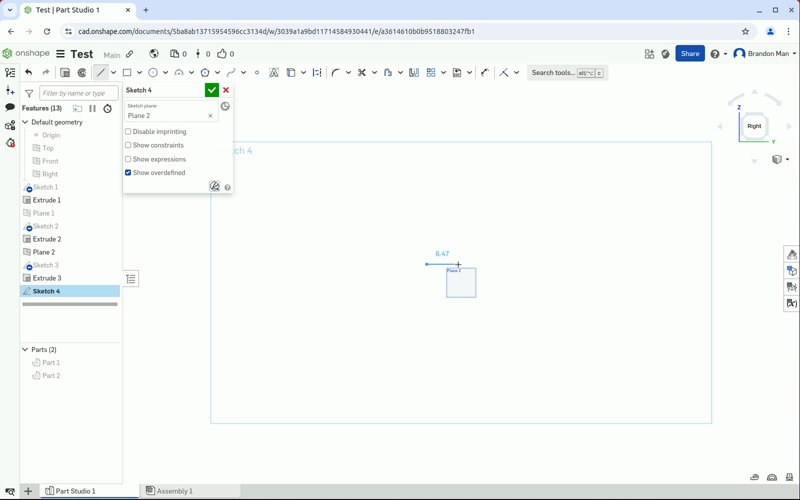
click(458, 264)
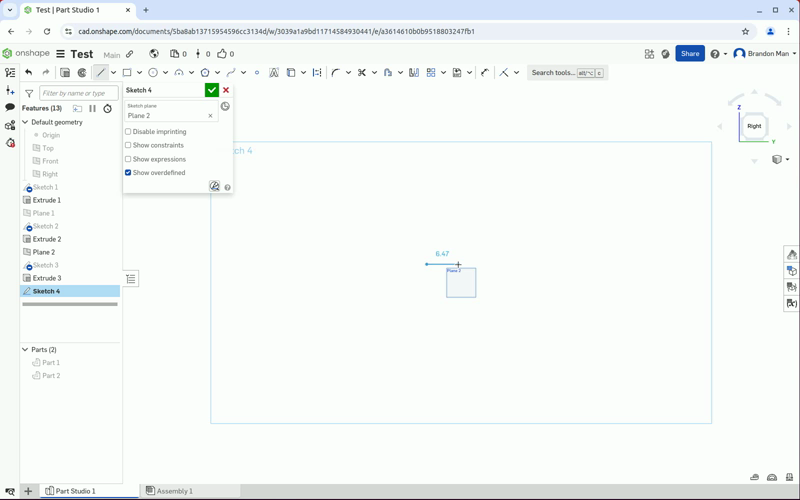
key_up(shift)
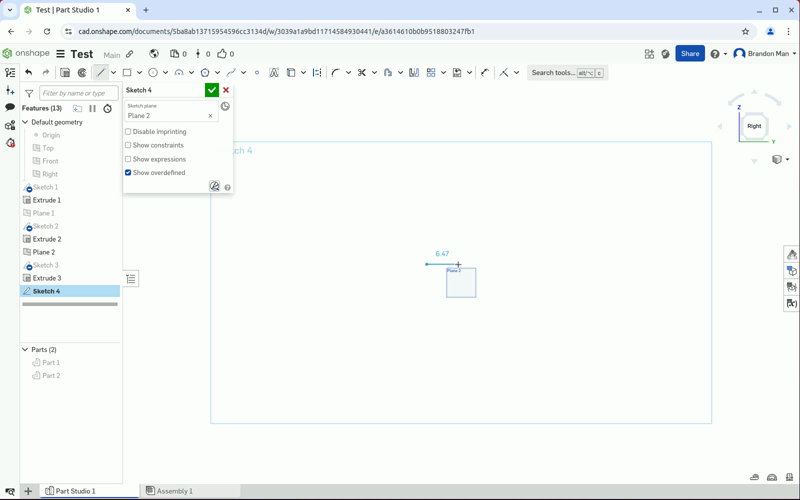
key_down(shift)
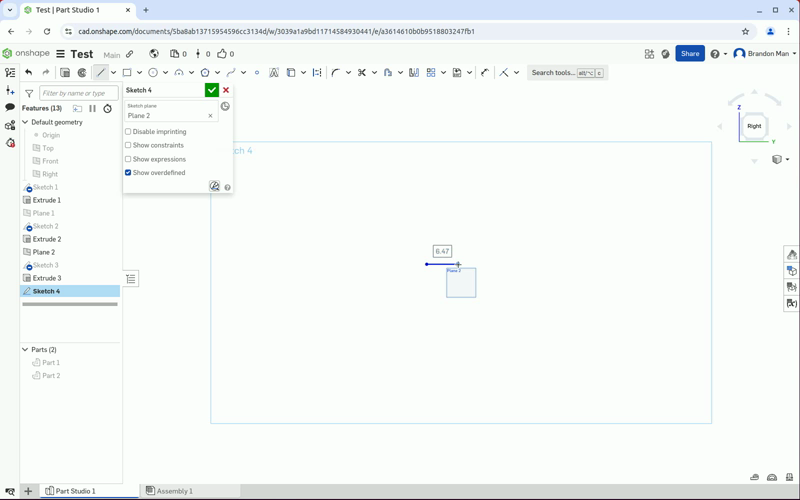
mouse_move(488, 264)
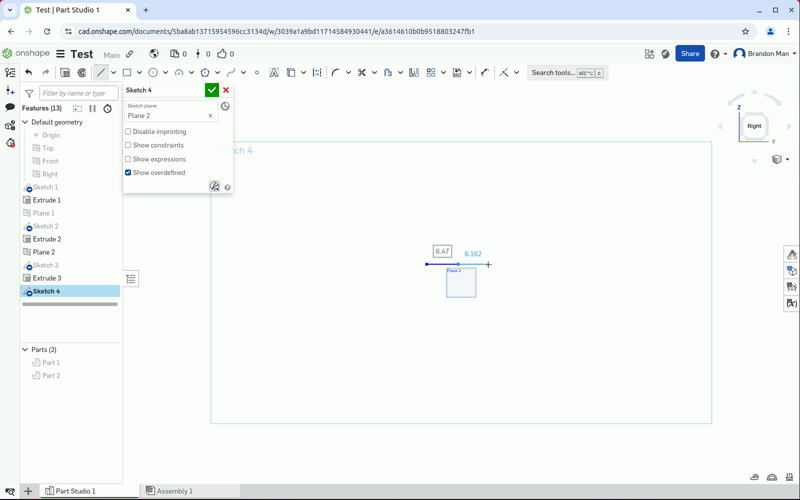
mouse_move(458, 254)
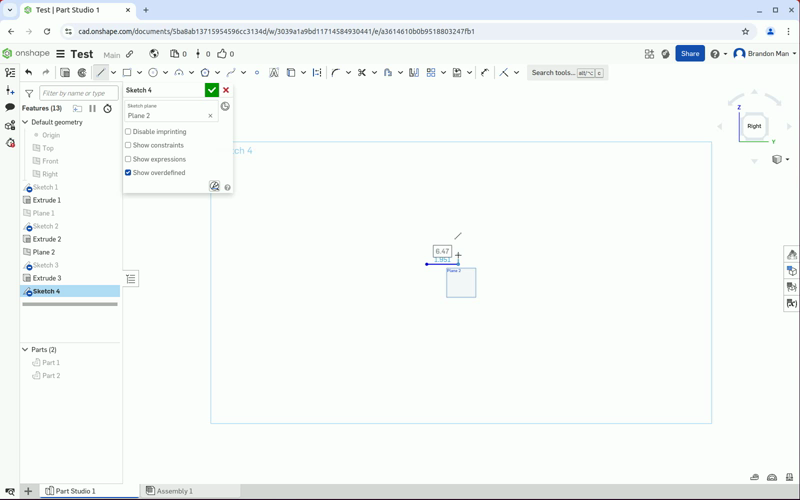
click(458, 254)
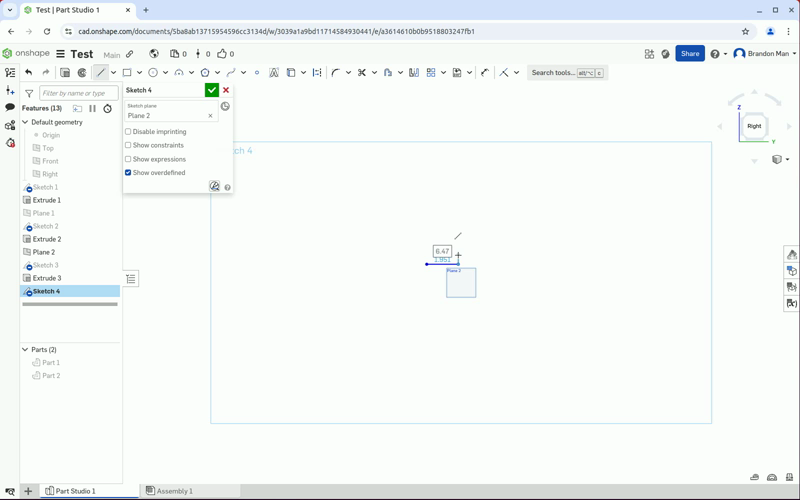
key_up(shift)
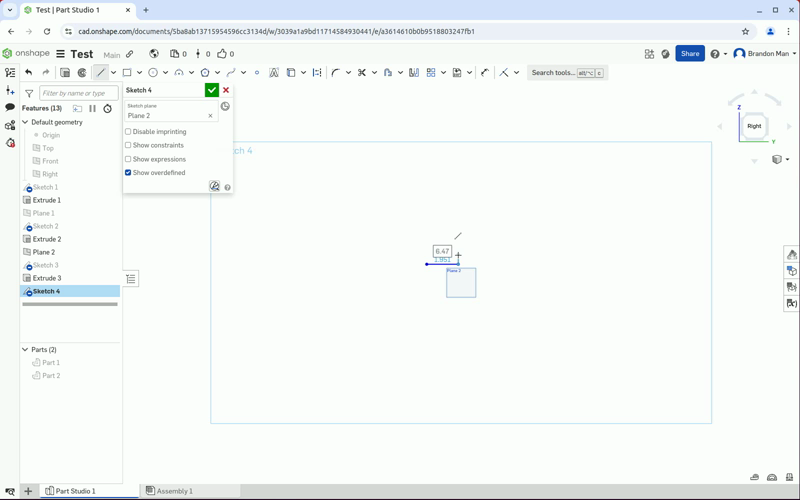
key_down(shift)
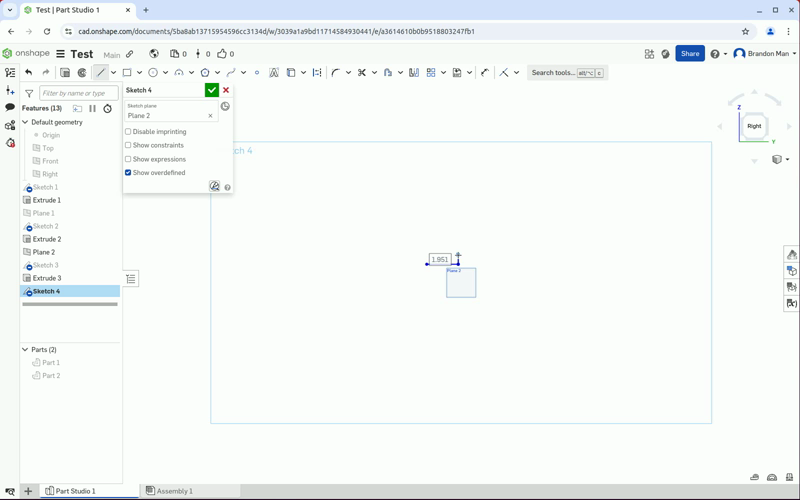
mouse_move(488, 254)
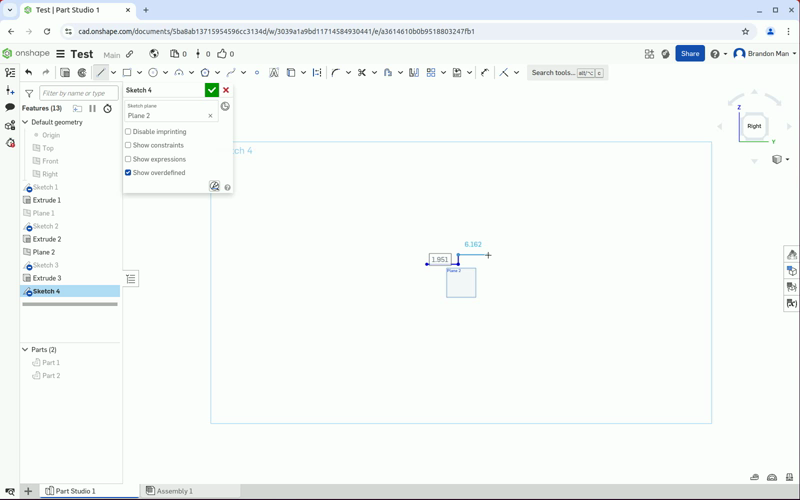
mouse_move(426, 254)
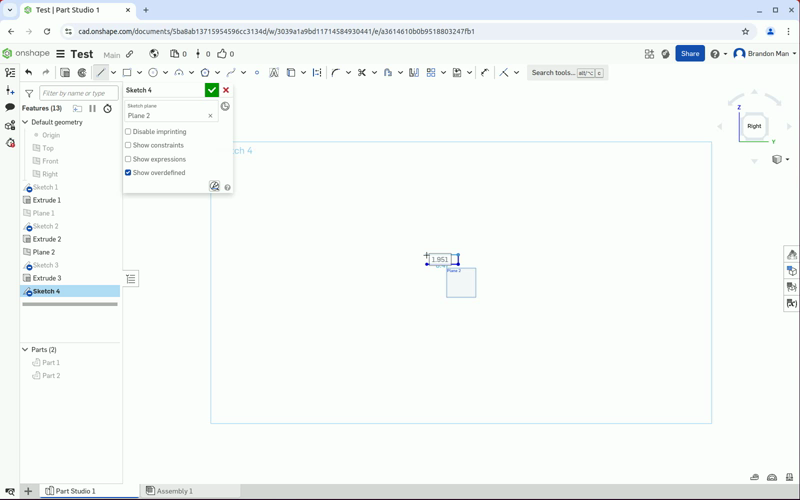
click(426, 254)
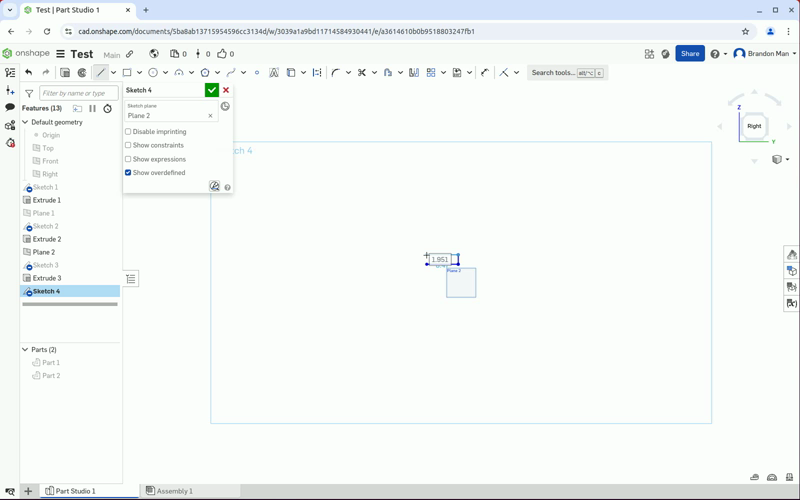
key_up(shift)
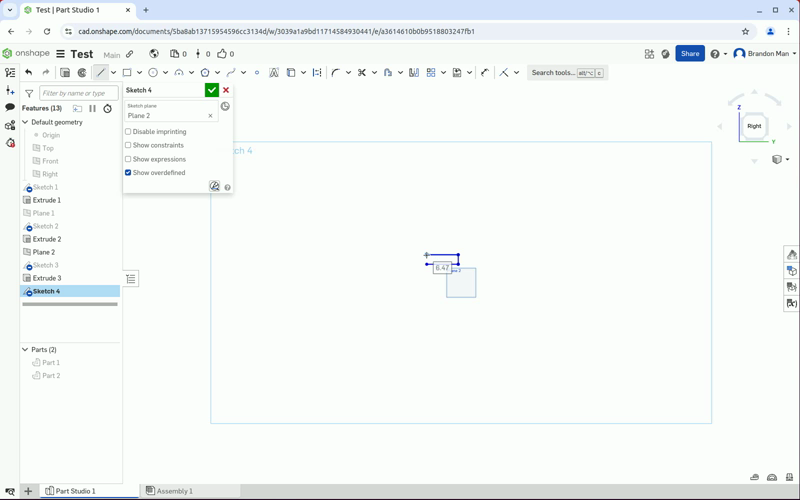
mouse_move(456, 254)
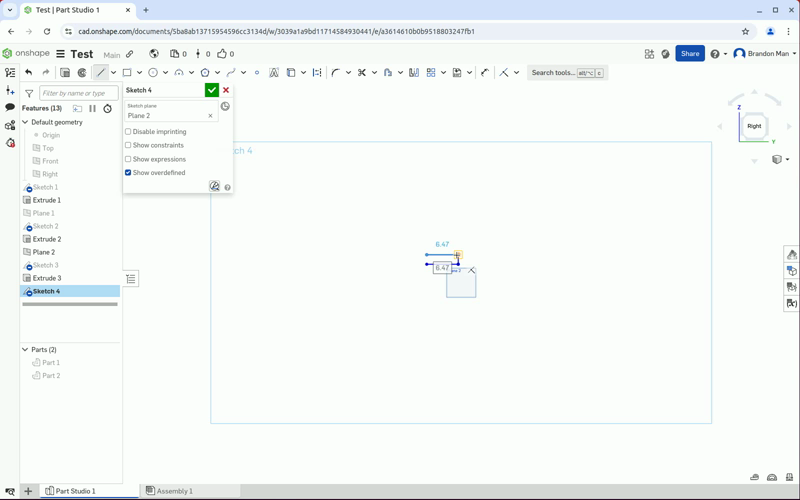
key_down(shift)
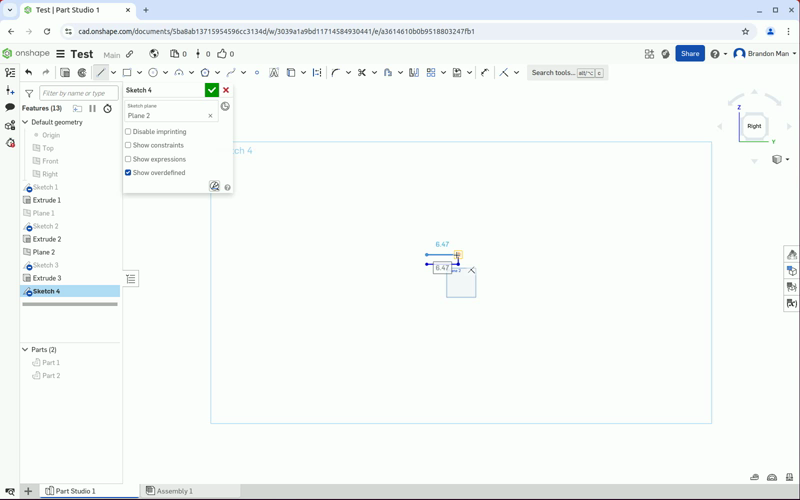
mouse_move(426, 264)
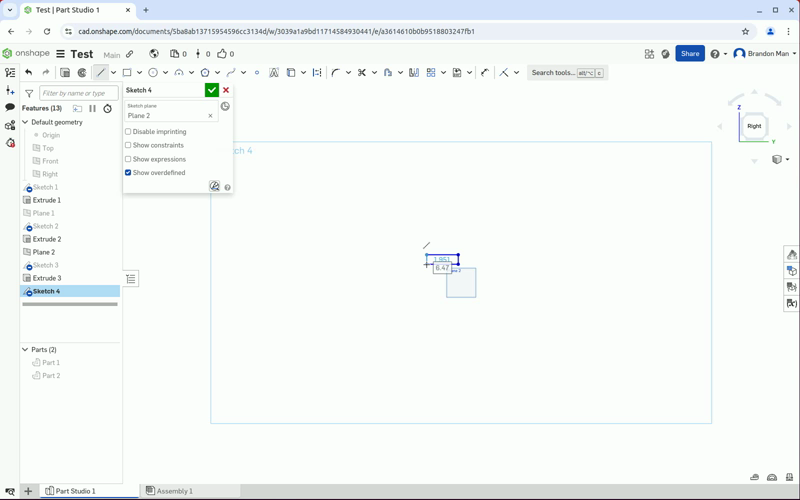
key_up(shift)
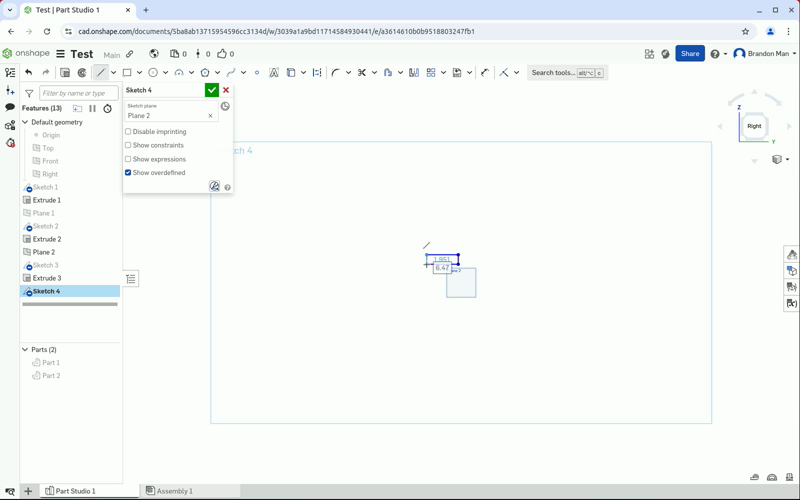
click(426, 264)
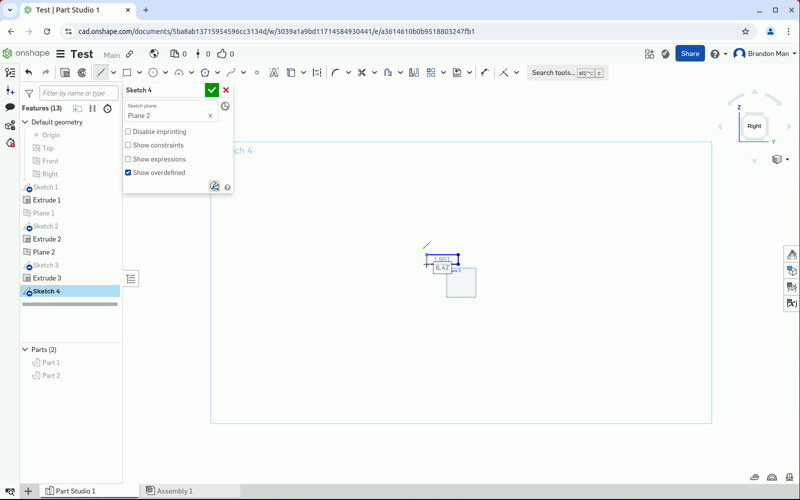
key(esc)
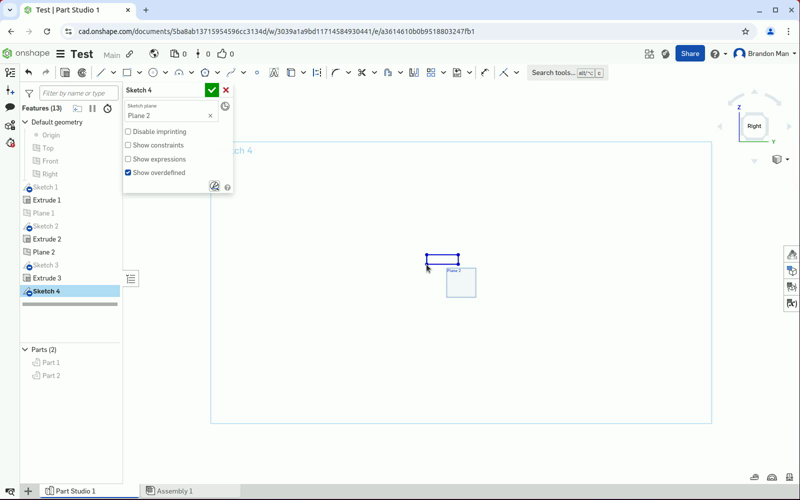
mouse_move(435, 258)
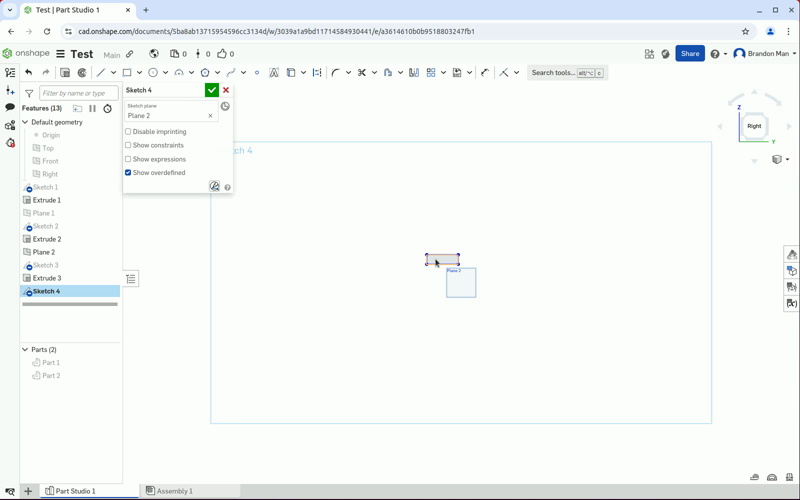
scroll(6)
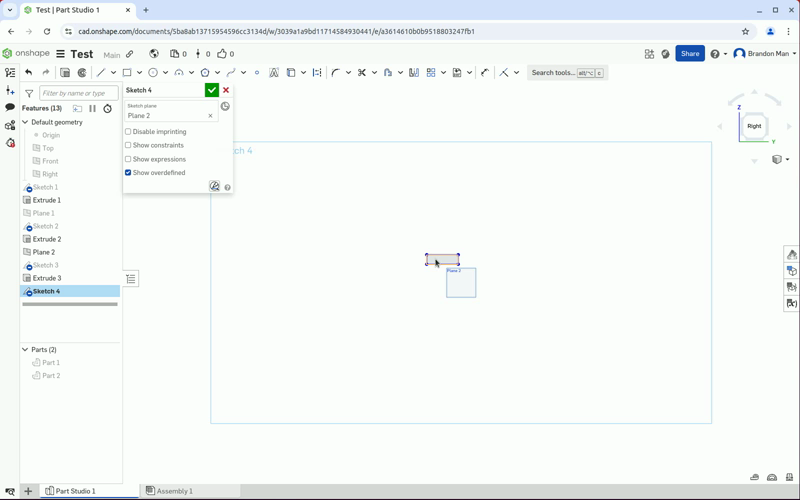
scroll(6)
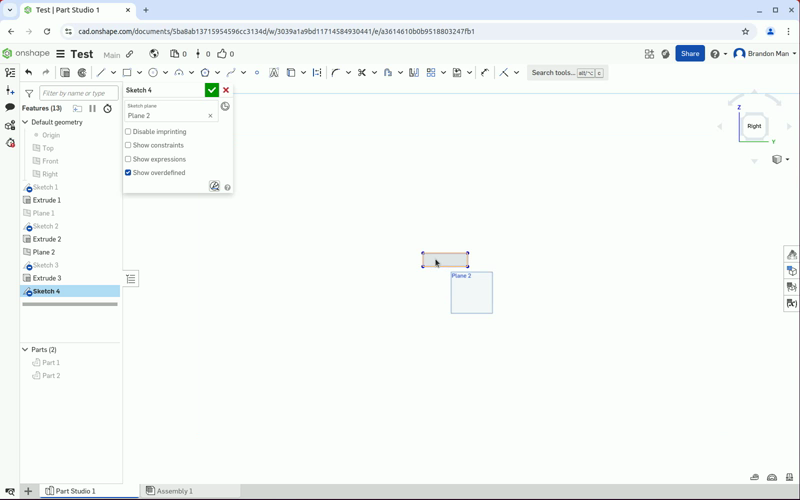
scroll(6)
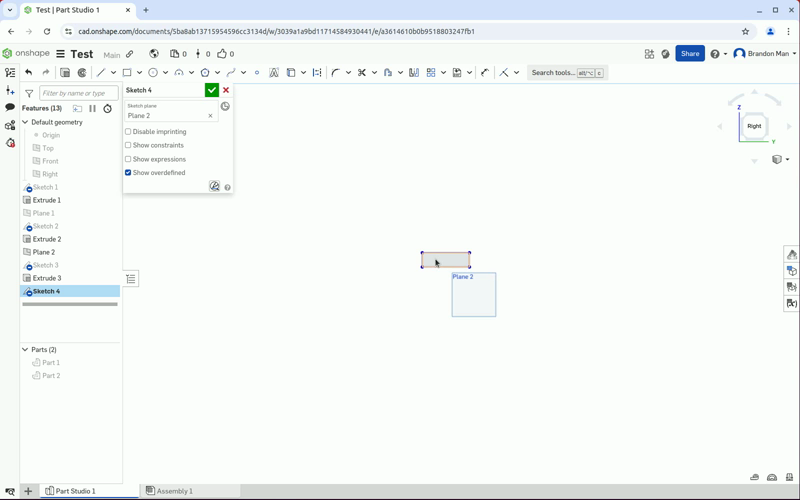
scroll(6)
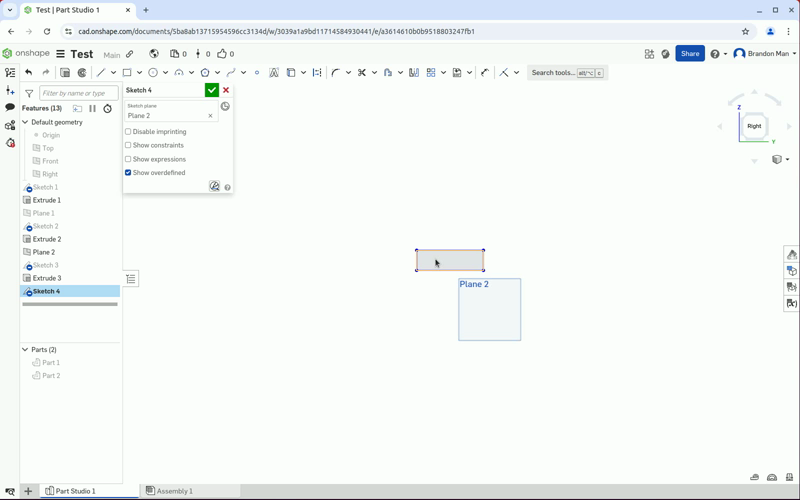
scroll(6)
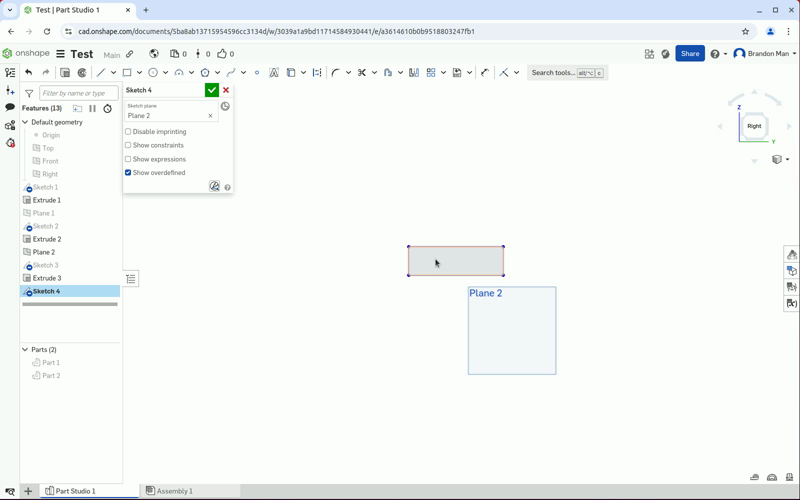
scroll(6)
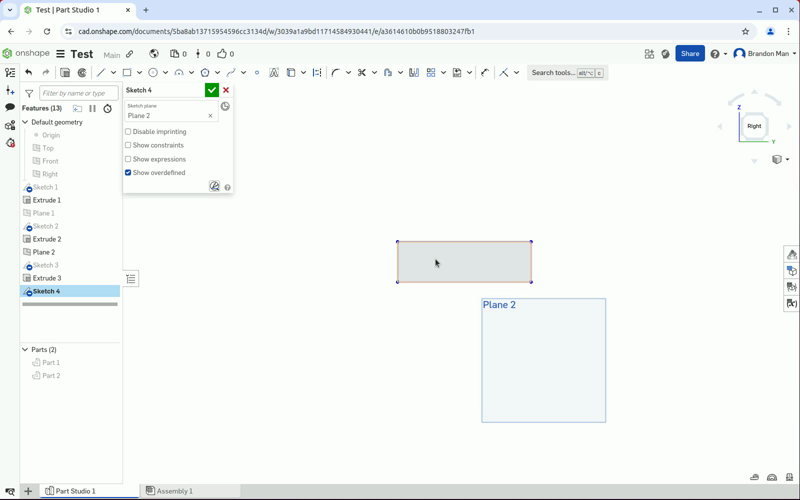
scroll(6)
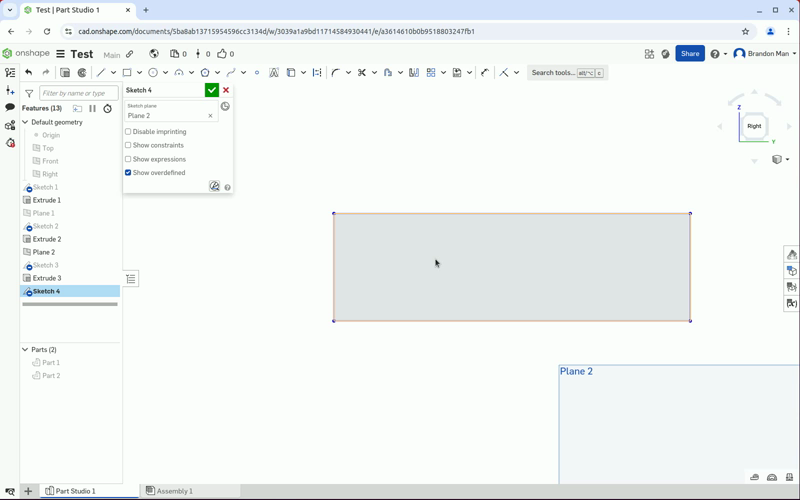
click(435, 258)
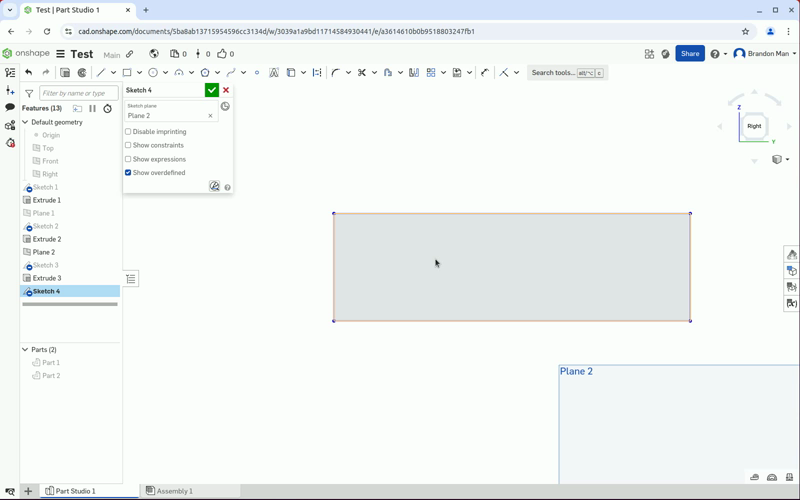
scroll(-6)
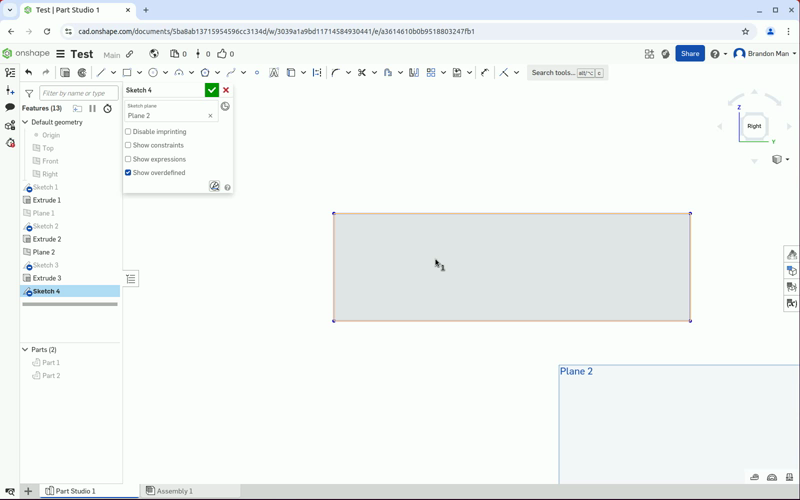
scroll(-6)
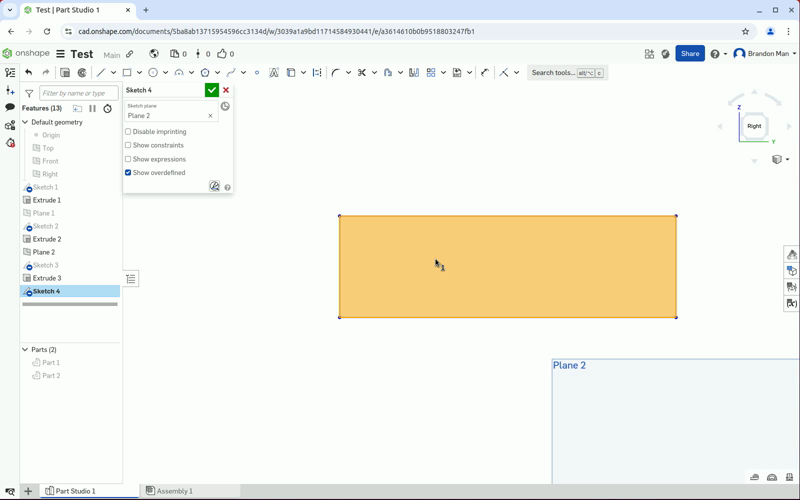
scroll(-6)
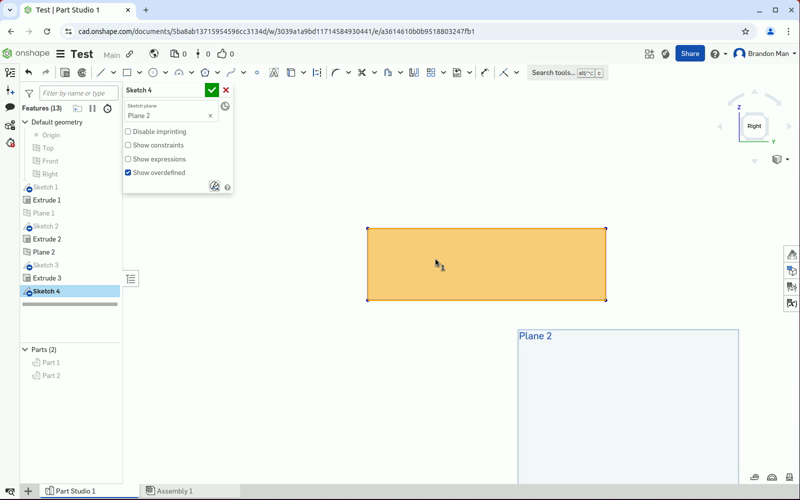
scroll(-6)
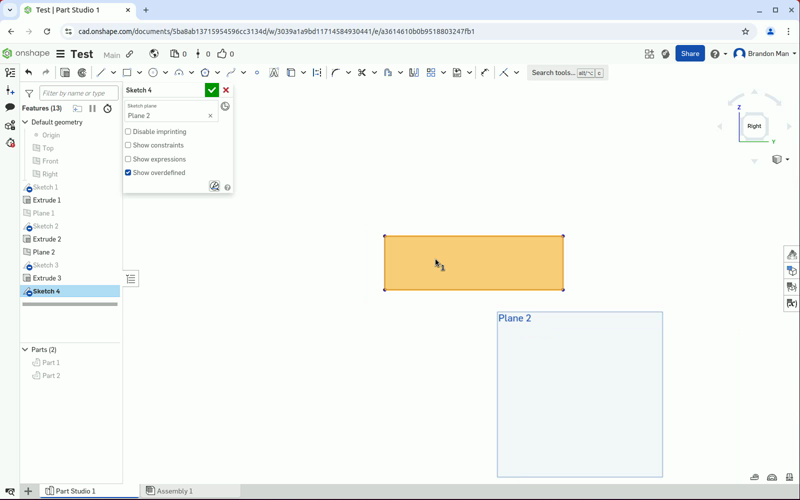
scroll(-6)
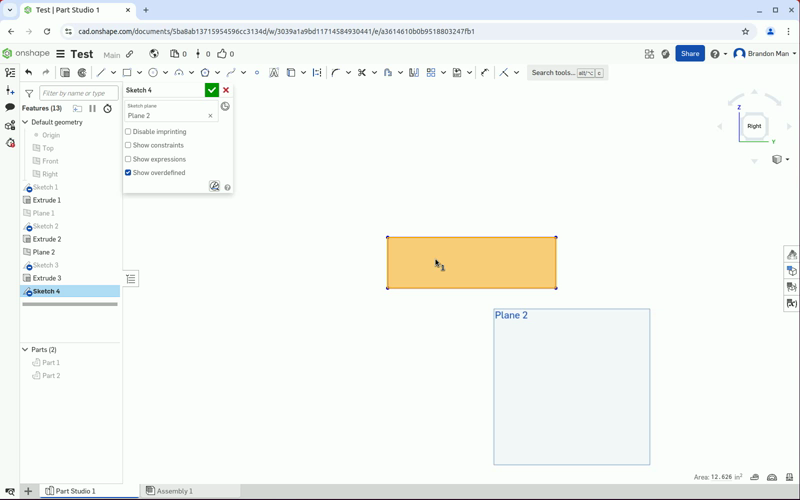
scroll(-6)
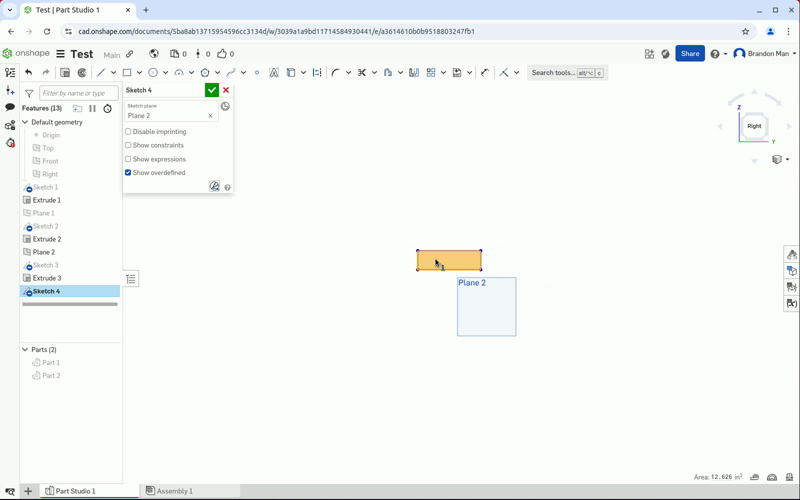
scroll(-6)
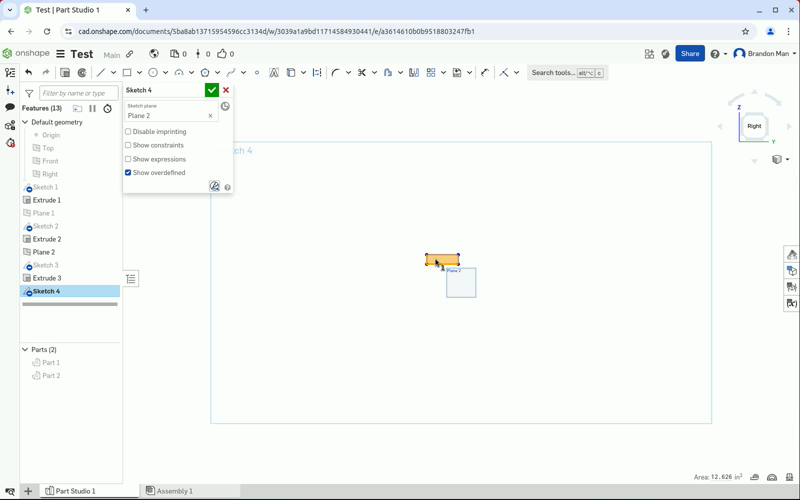
mouse_move(73, 352)
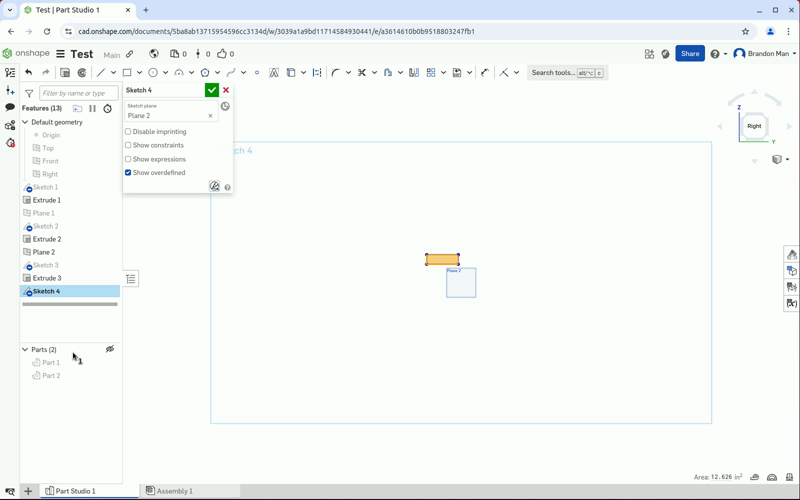
key(shift+y)
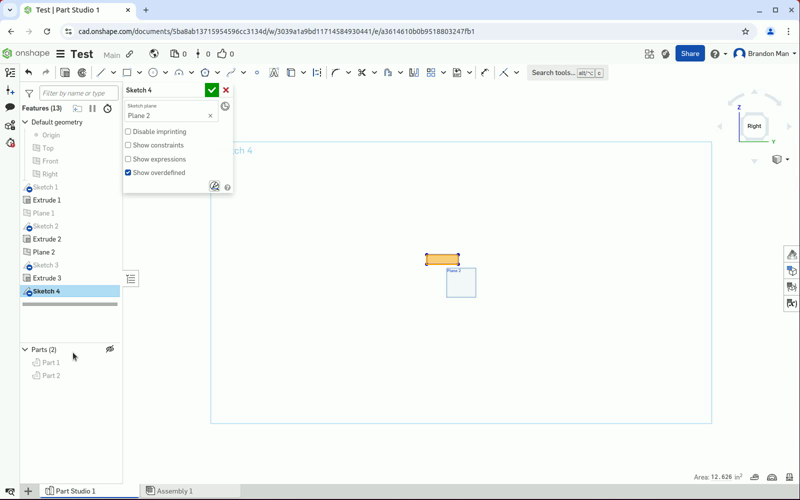
key(shift+e)
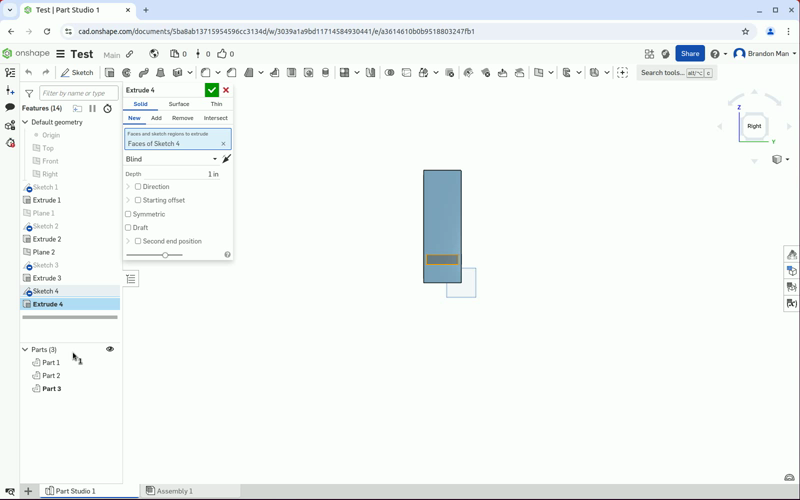
mouse_move(143, 106)
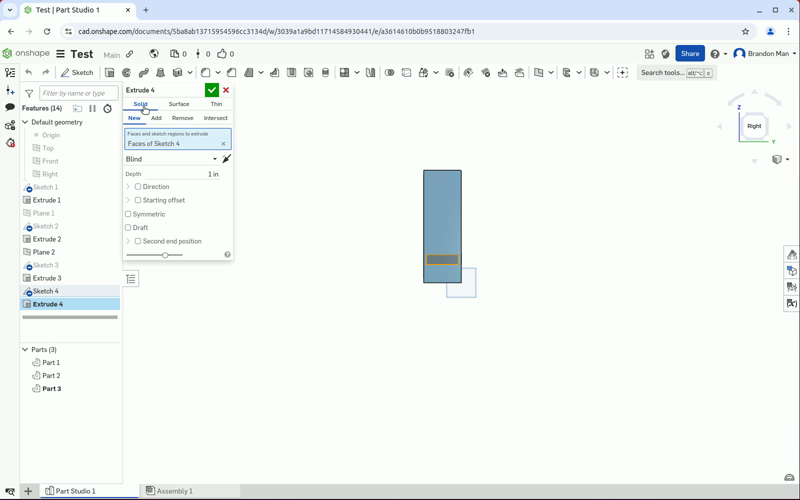
click(143, 106)
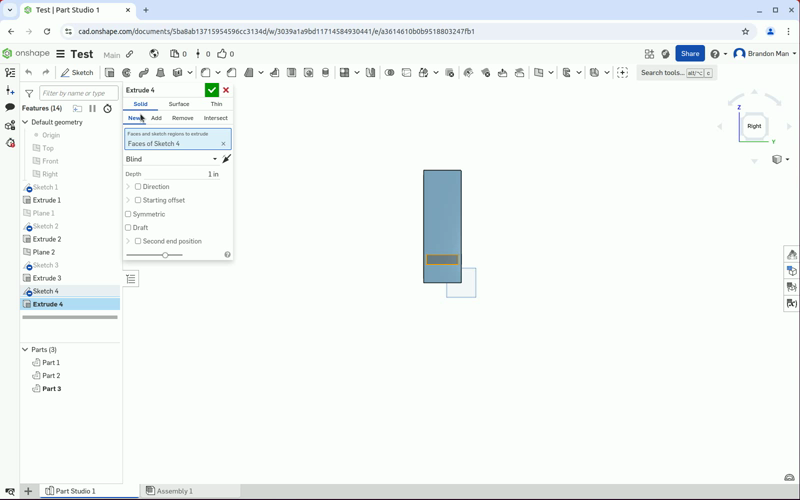
mouse_move(137, 120)
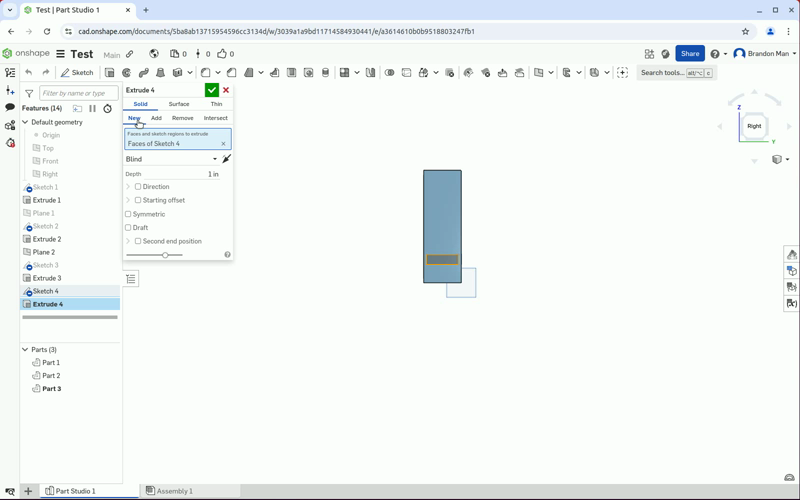
click(137, 120)
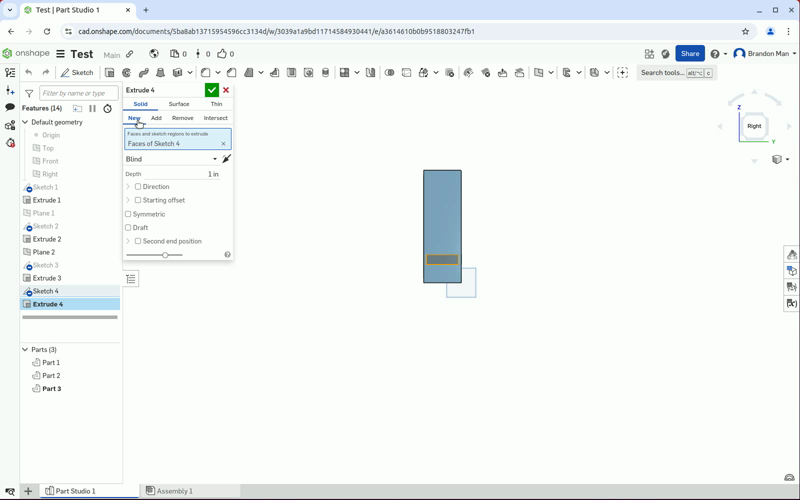
key(tab, 4)
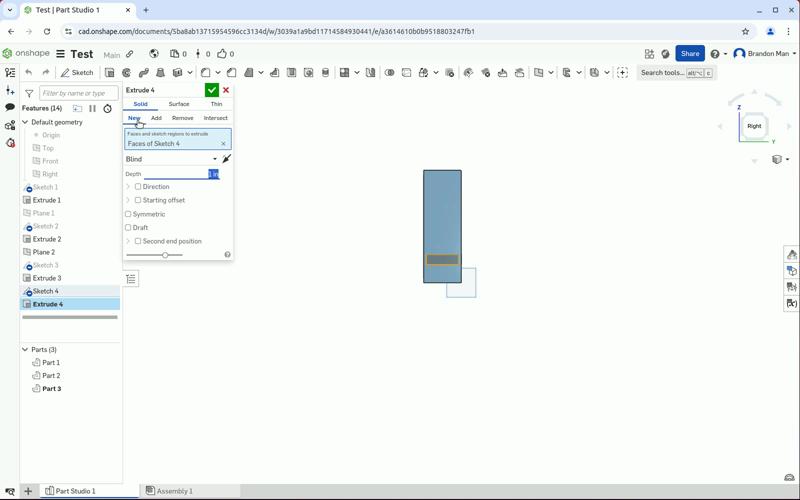
text(7.703)
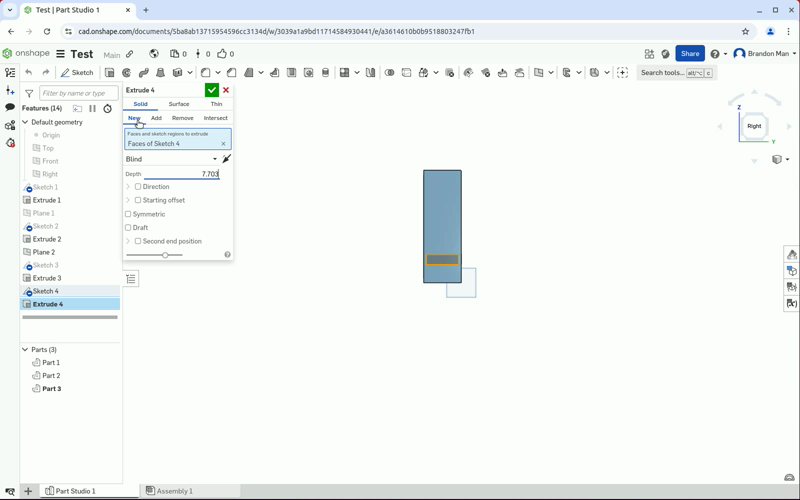
key(enter)
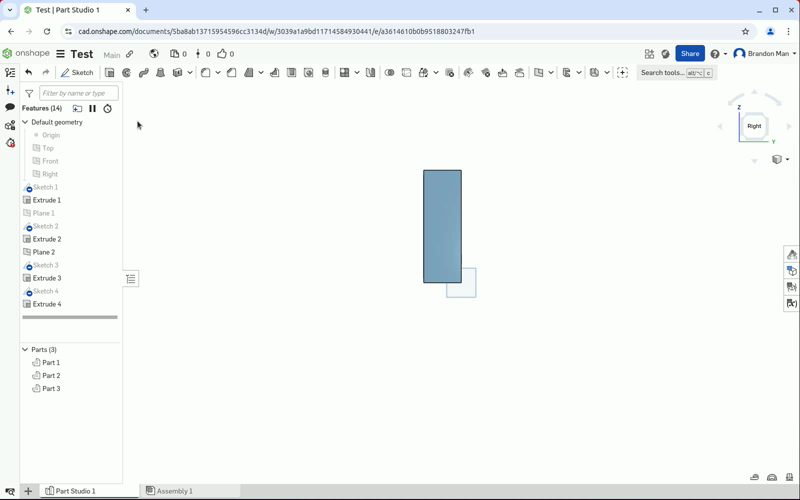
key(shift+h)
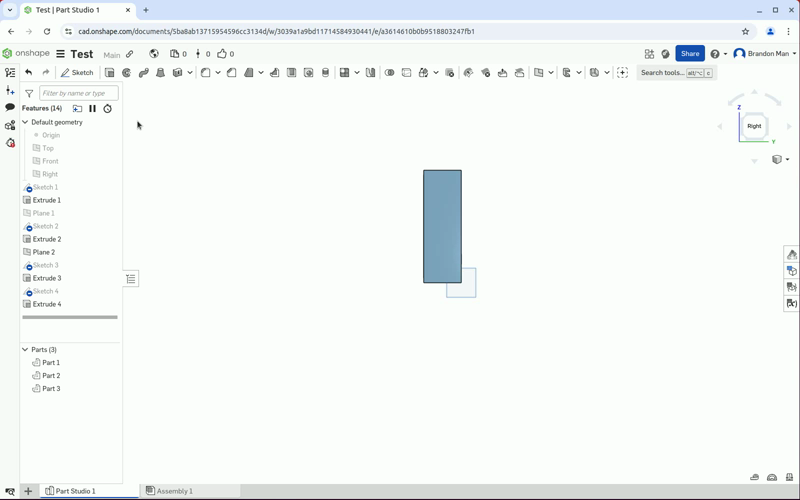
key(shift+h)
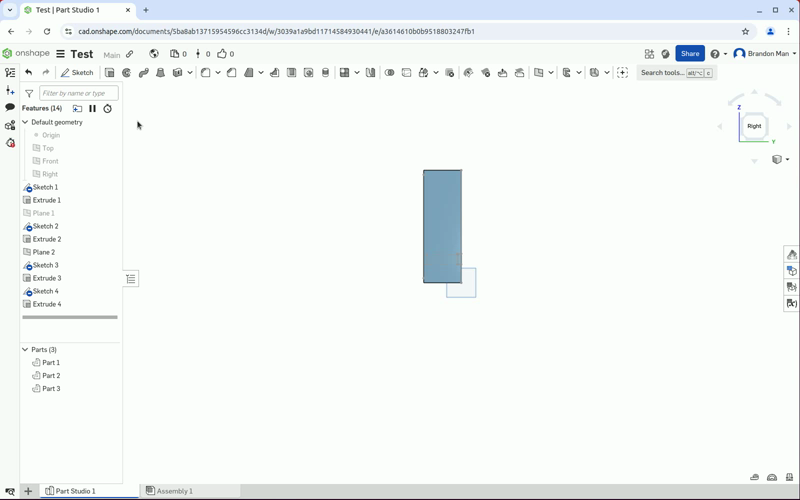
key(shift+7)
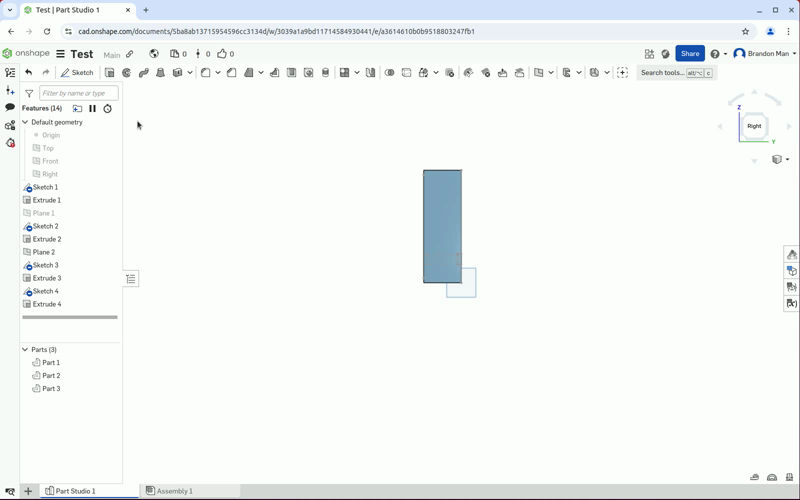
key(right, 2)
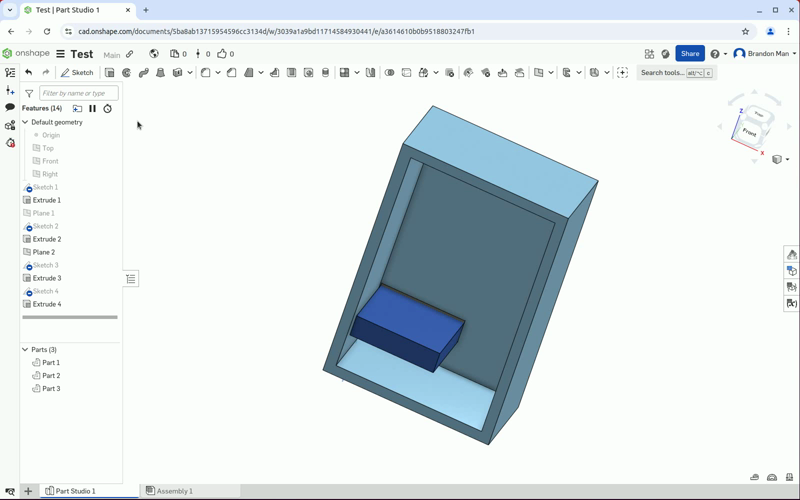
key(down, 2)
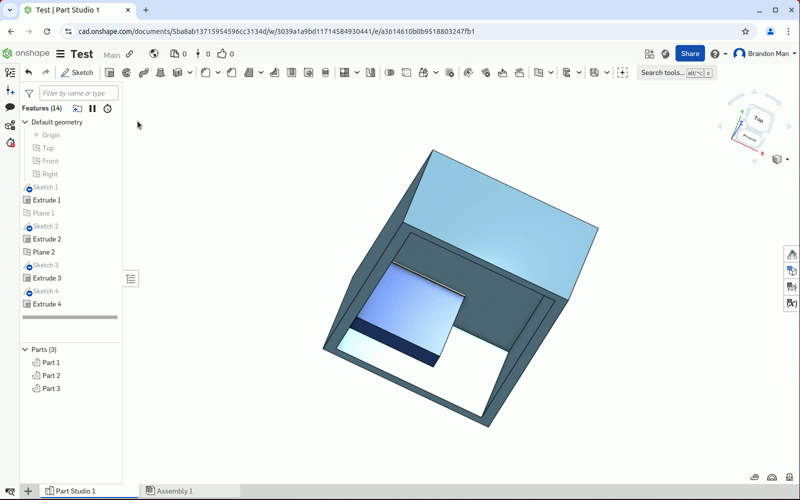
key(up, 2)
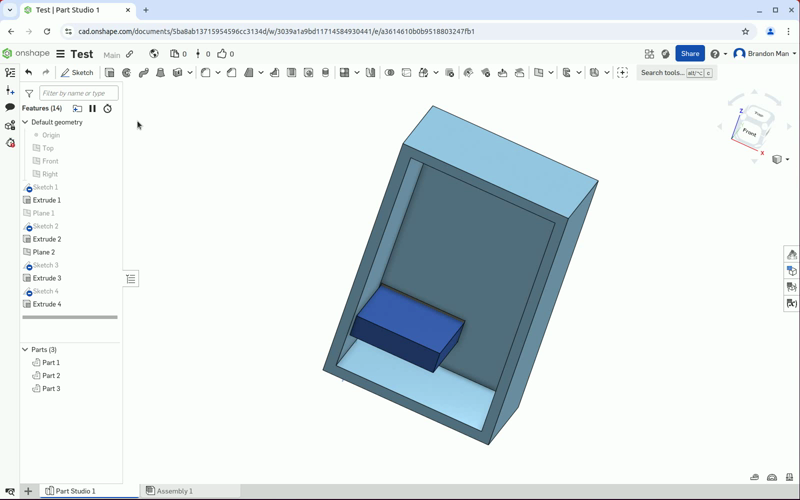
key(left, 2)
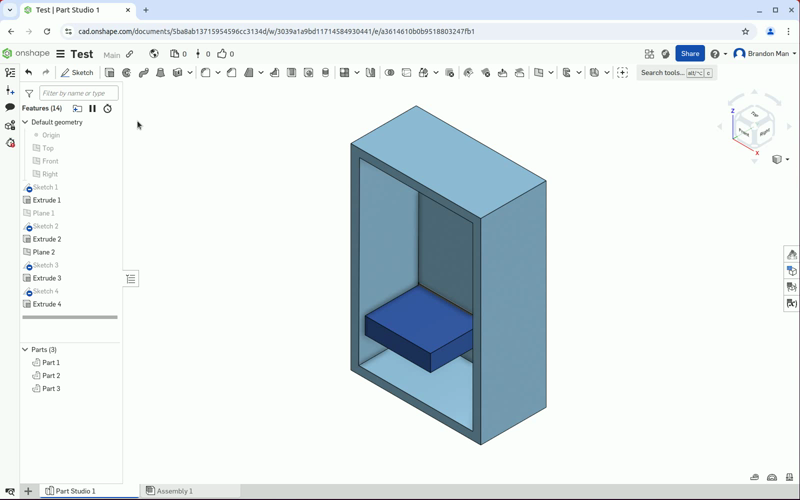
mouse_move(73, 189)
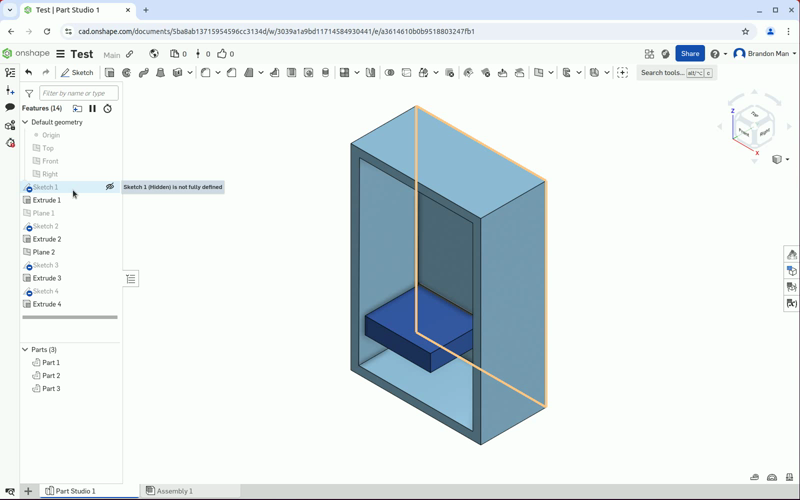
click(73, 189)